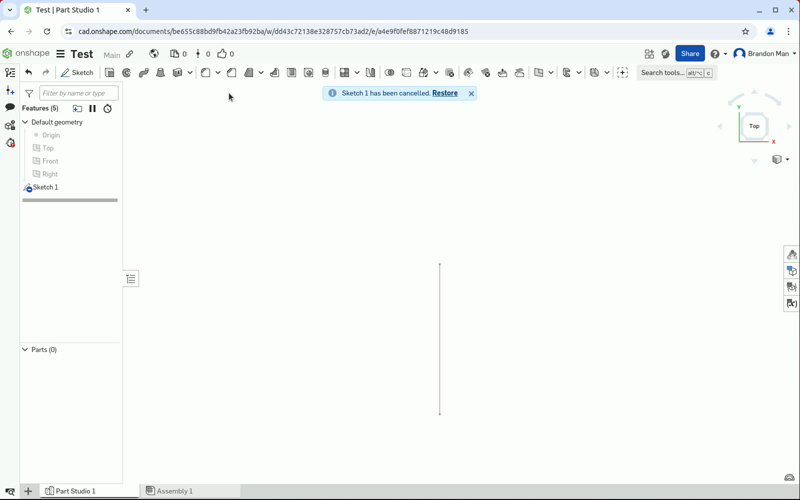
key(shift+h)
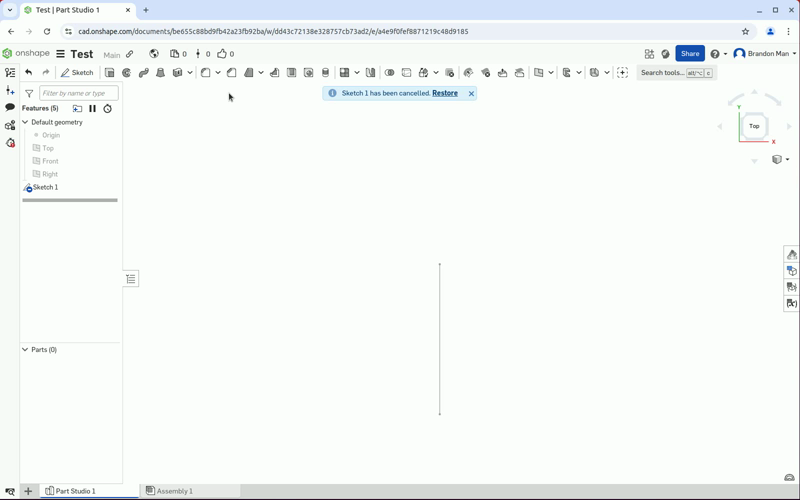
key(shift+s)
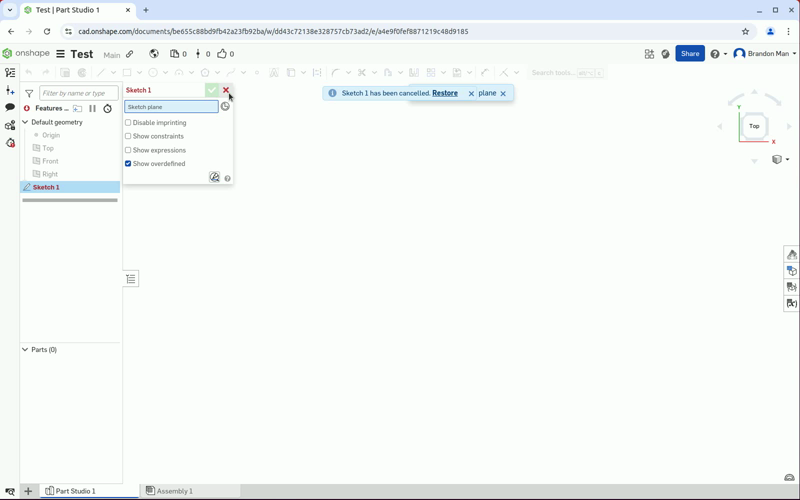
mouse_move(73, 150)
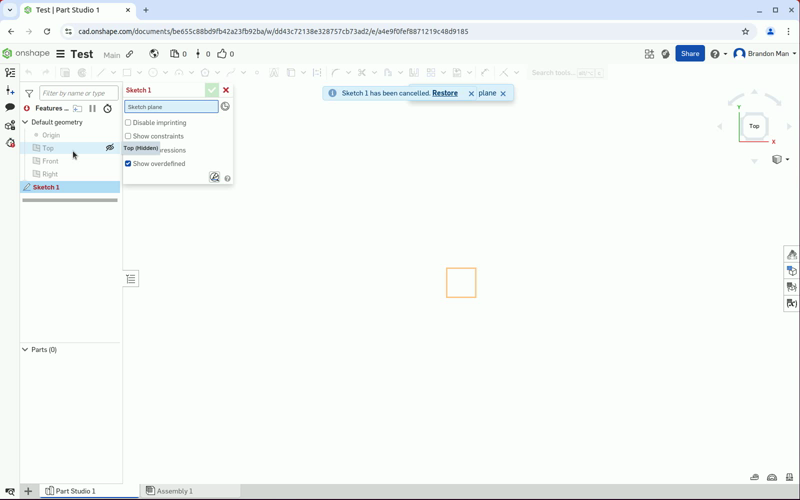
click(73, 150)
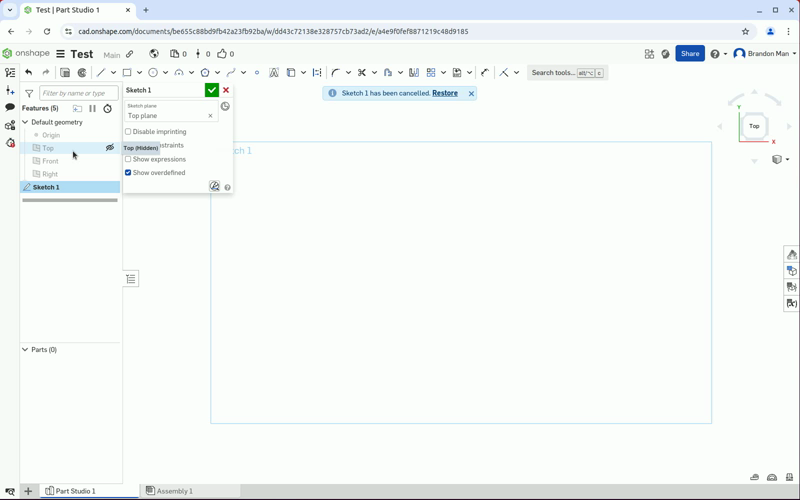
mouse_move(73, 352)
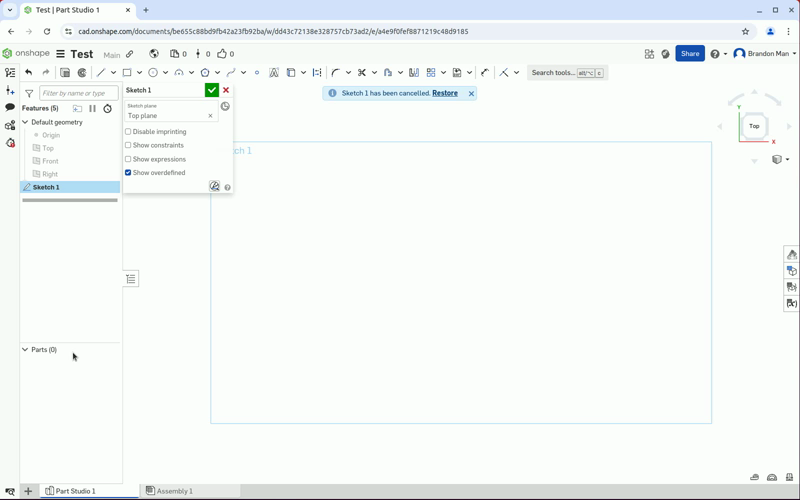
key(y)
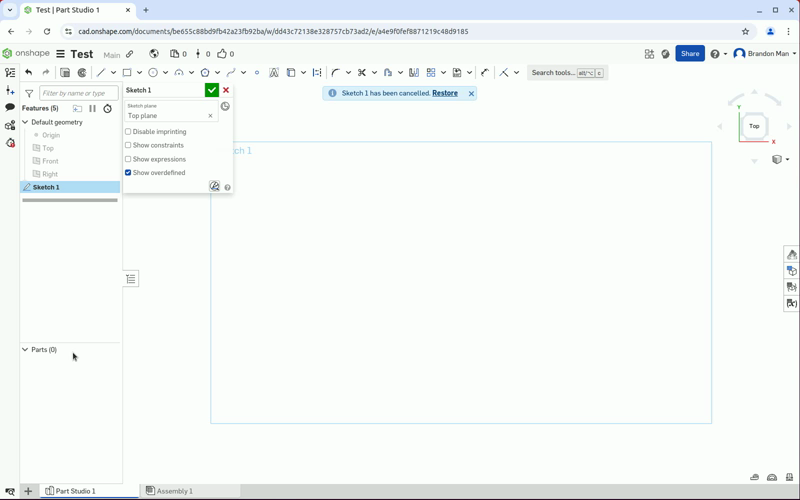
key(l)
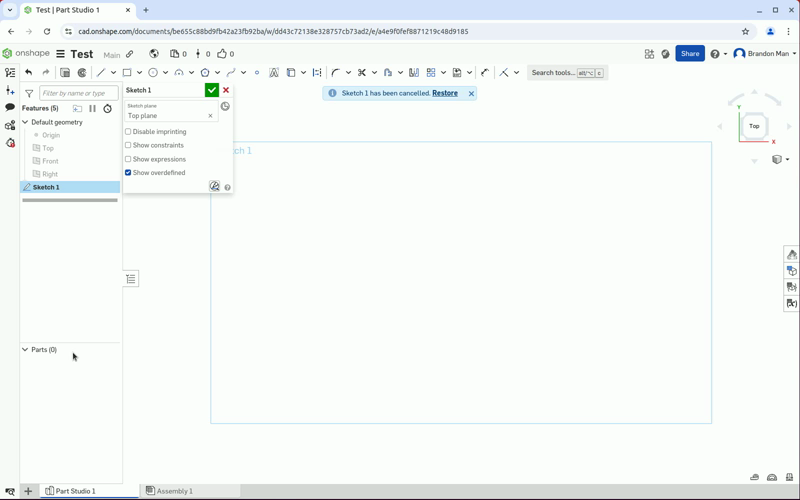
key_down(shift)
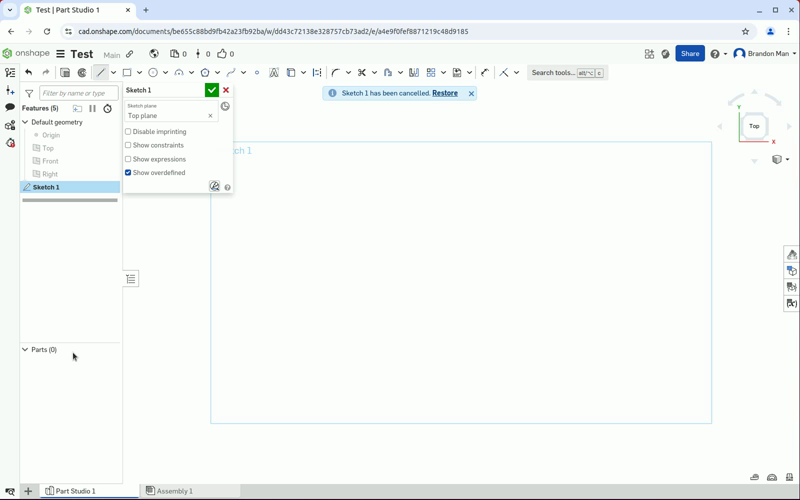
mouse_move(361, 357)
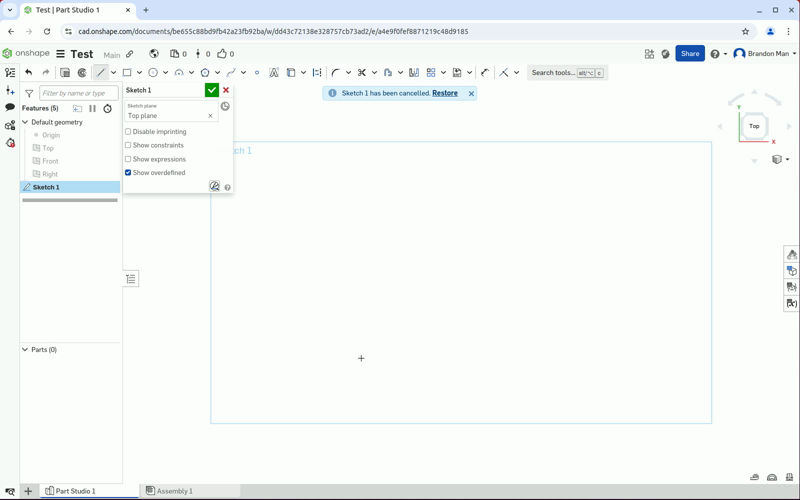
click(361, 357)
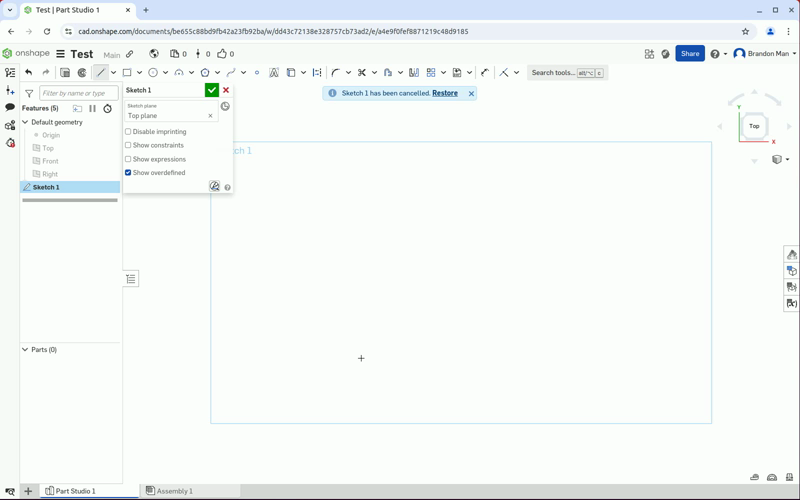
key_up(shift)
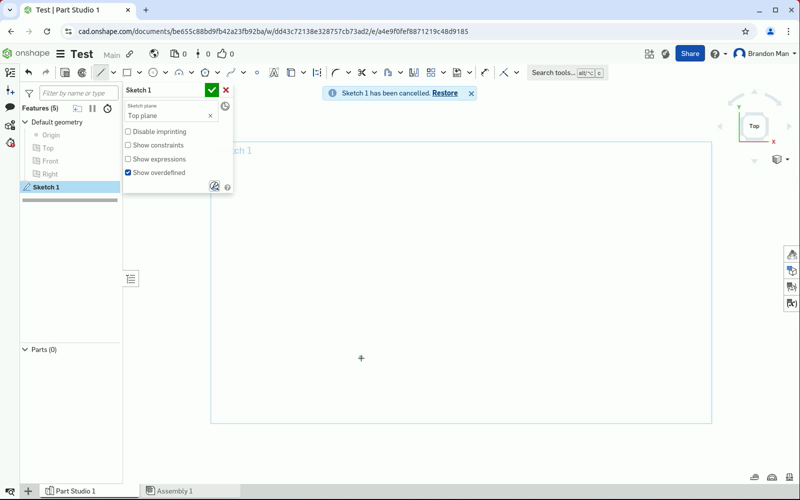
key_down(shift)
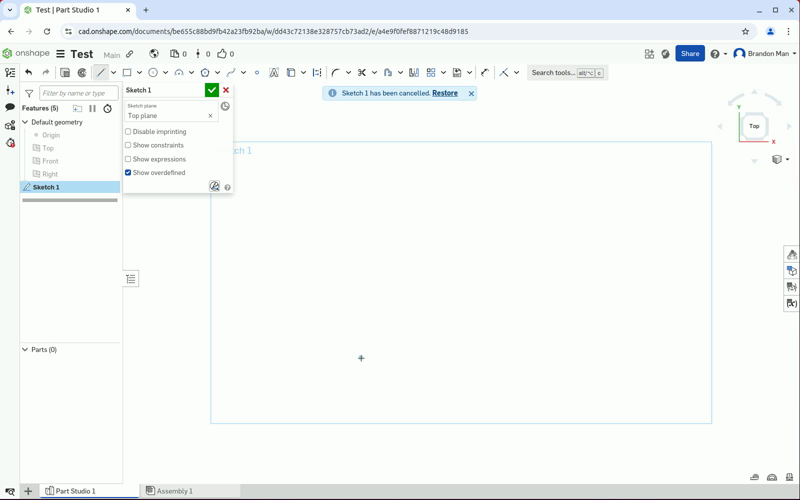
mouse_move(559, 357)
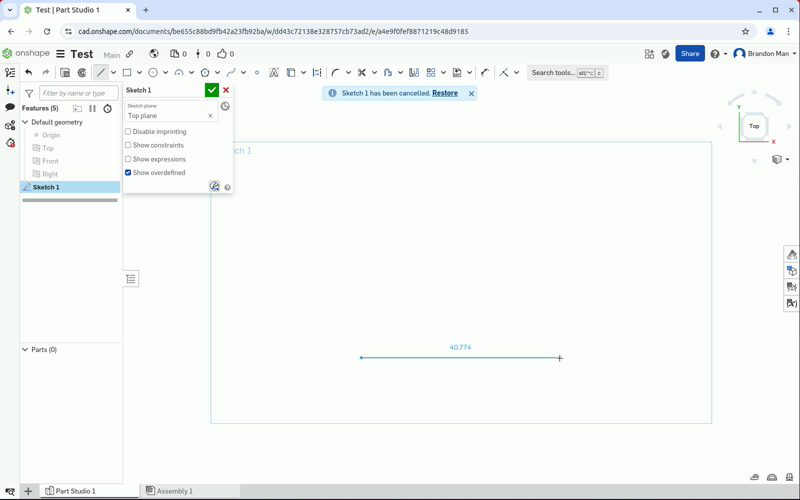
click(559, 357)
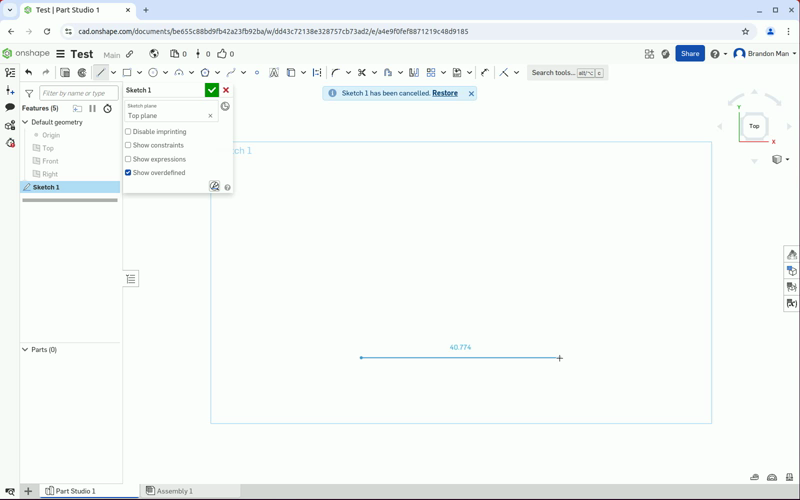
key_up(shift)
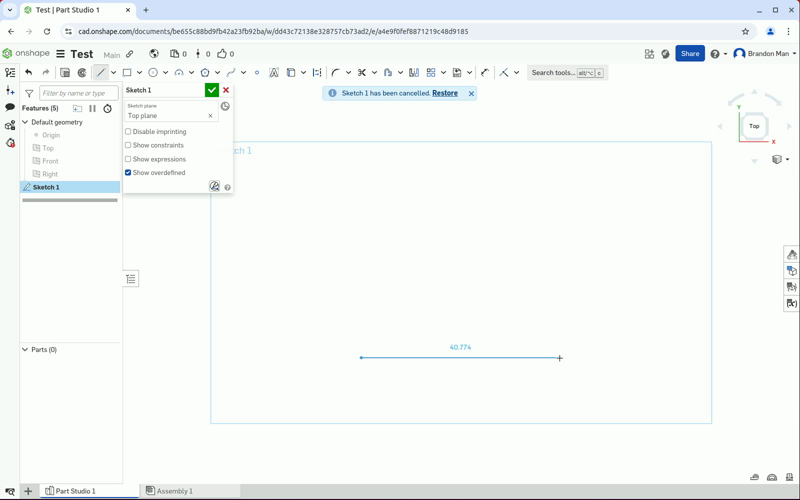
key_down(shift)
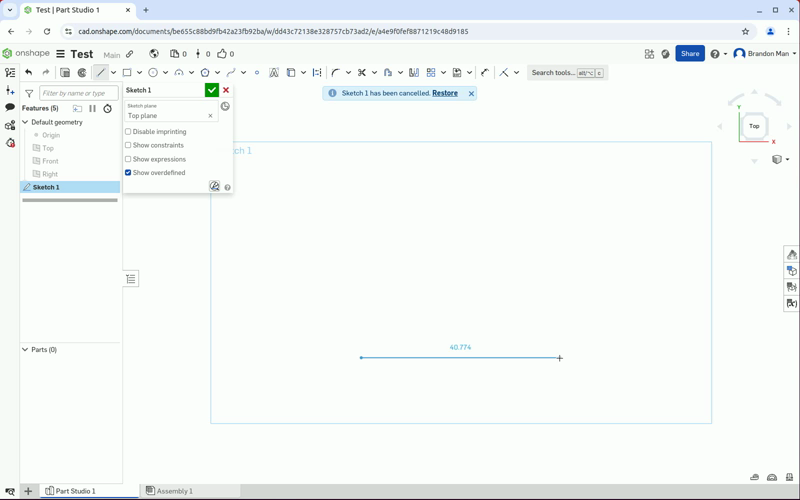
mouse_move(559, 209)
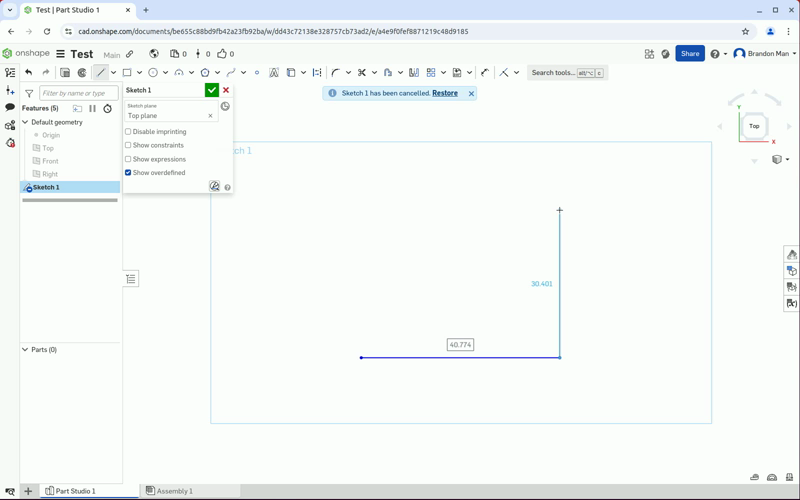
click(559, 209)
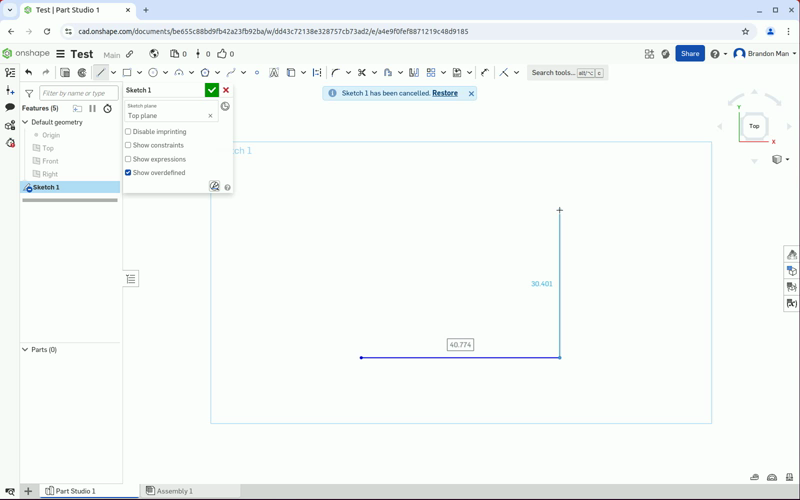
key_up(shift)
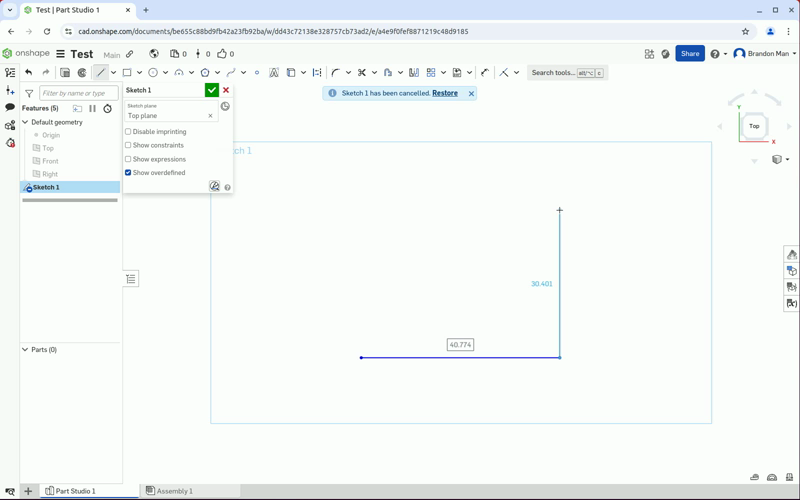
key_down(shift)
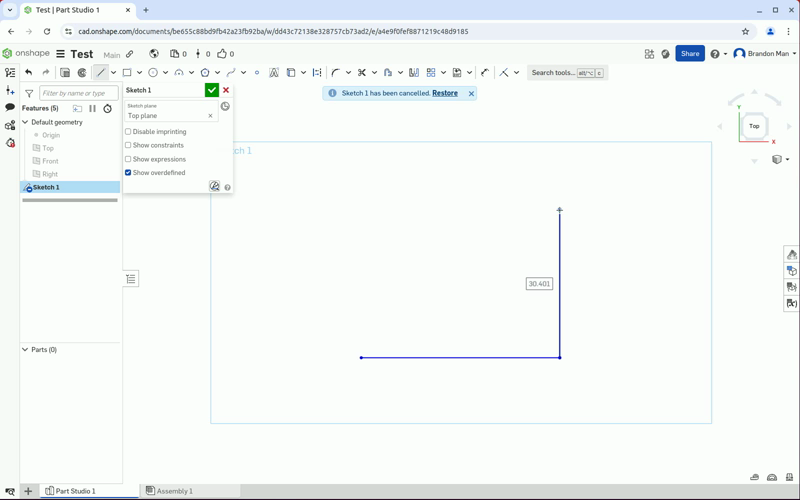
mouse_move(361, 209)
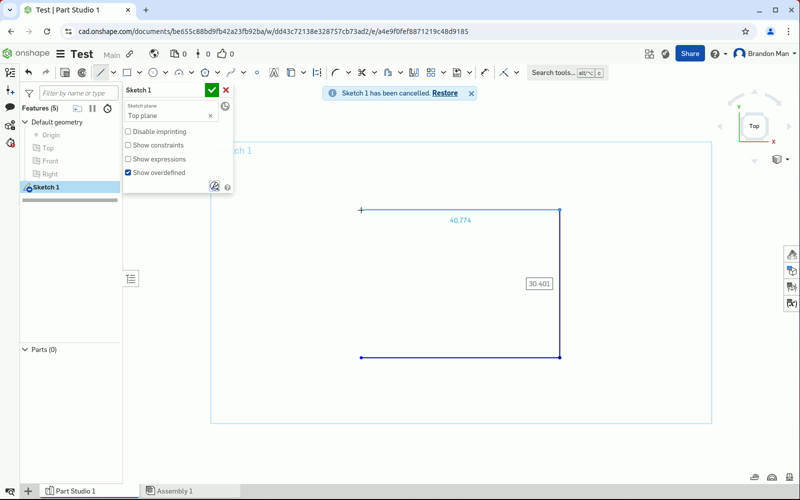
click(361, 209)
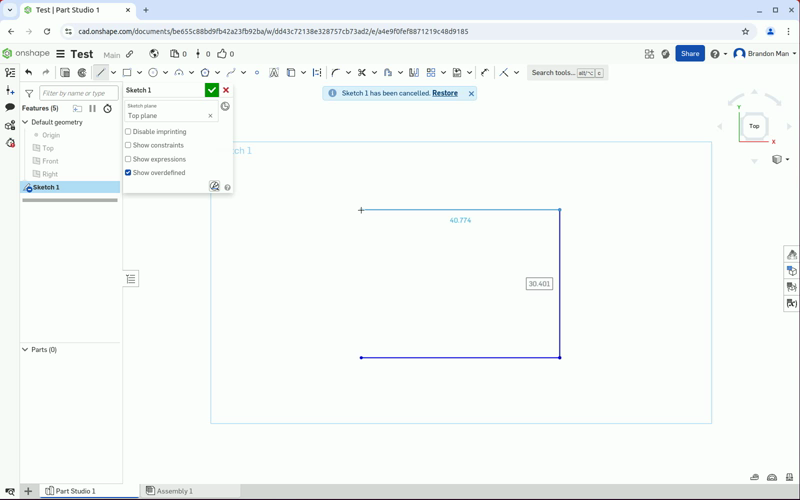
key_up(shift)
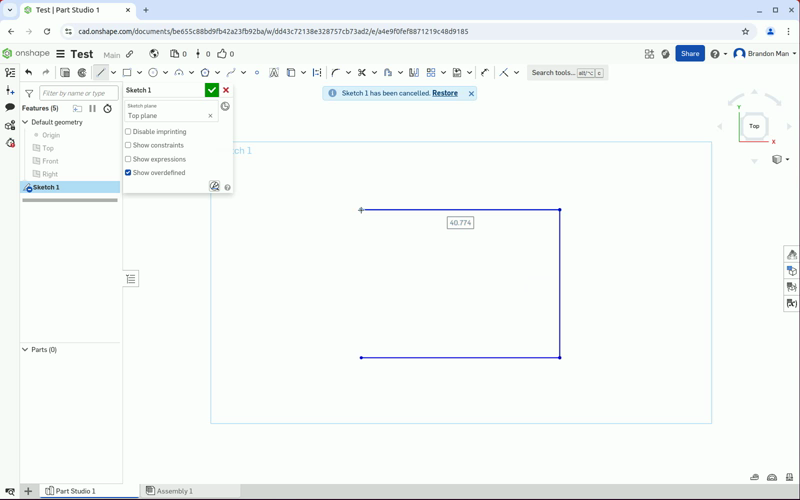
key_down(shift)
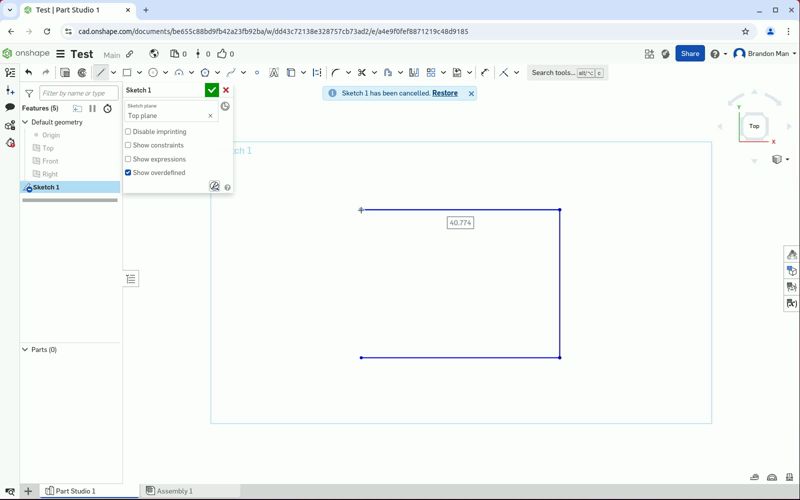
mouse_move(361, 357)
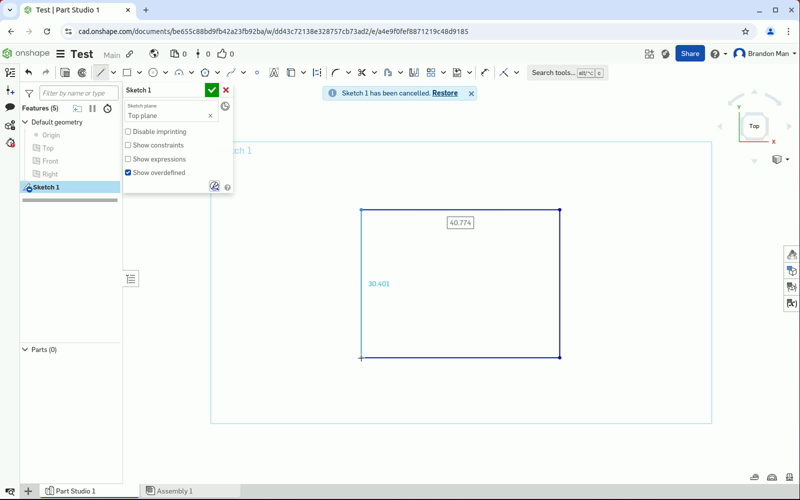
key_up(shift)
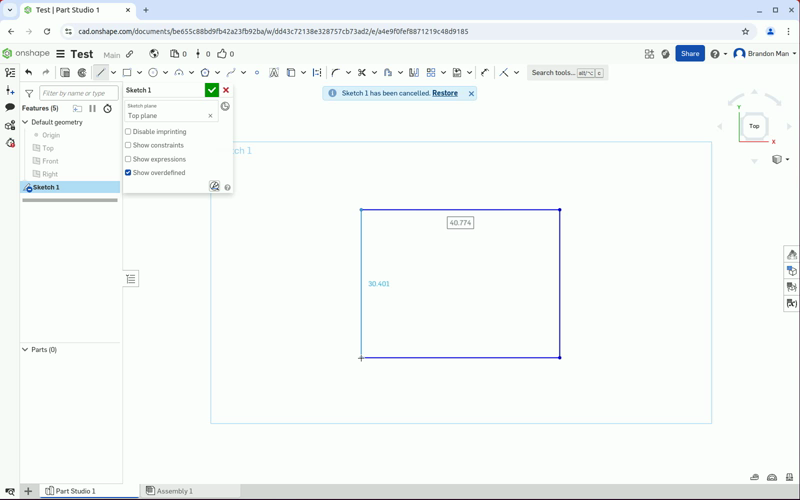
click(361, 357)
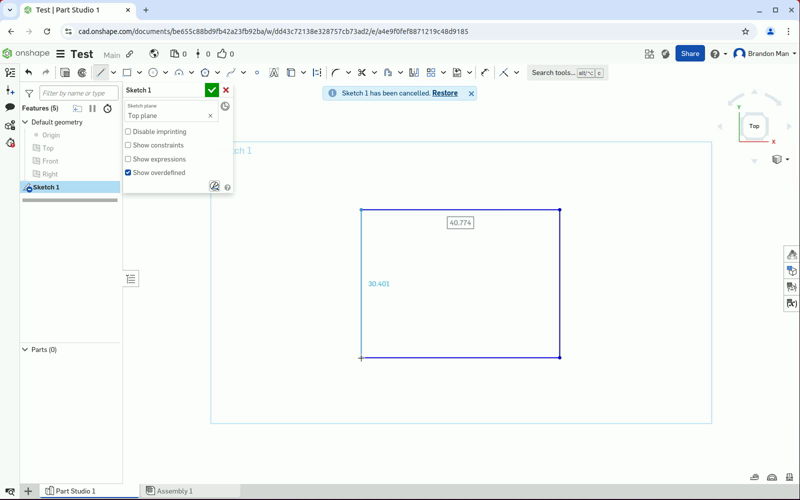
key(esc)
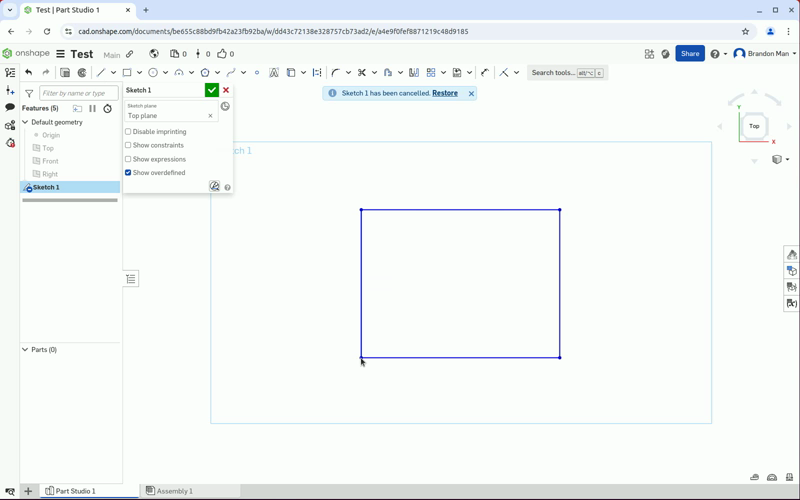
key(l)
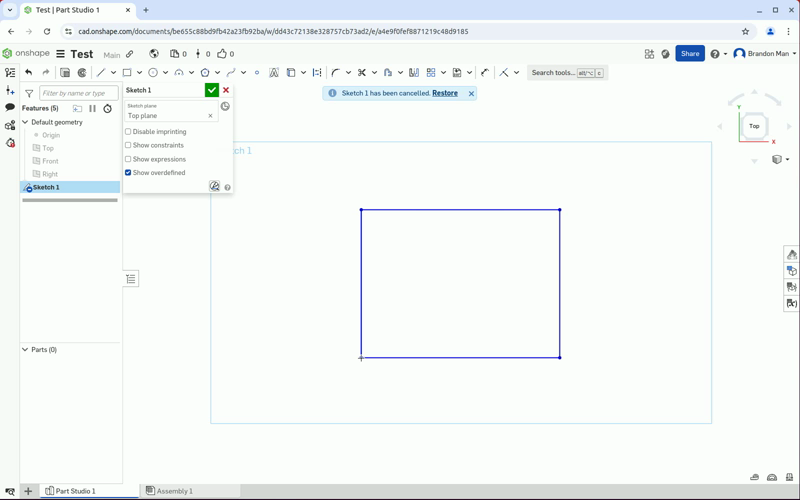
key_down(shift)
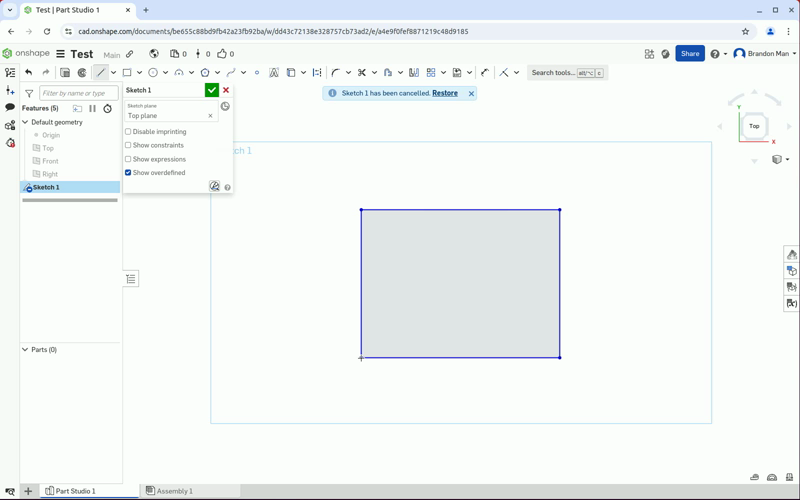
mouse_move(419, 324)
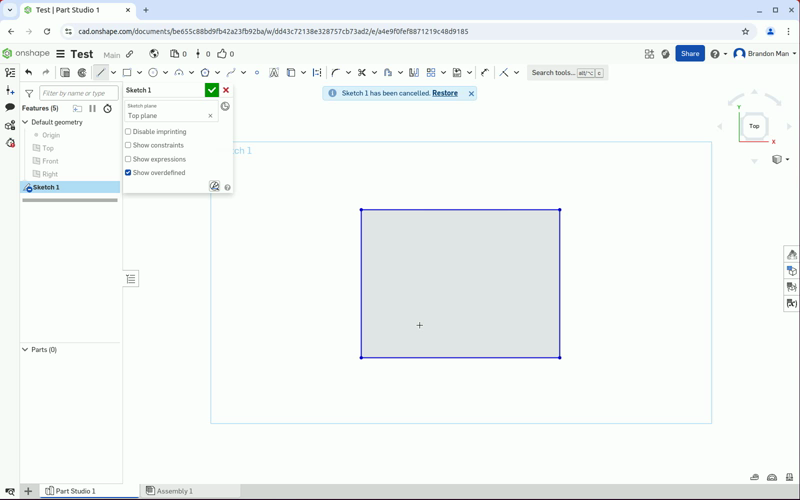
click(419, 324)
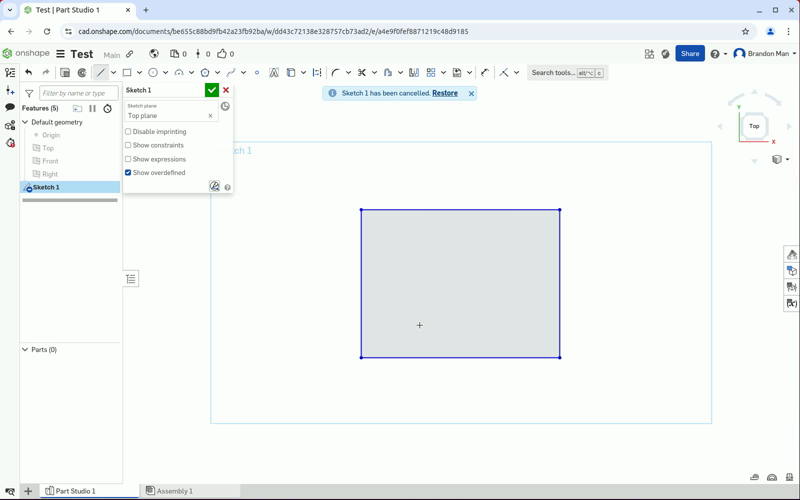
key_up(shift)
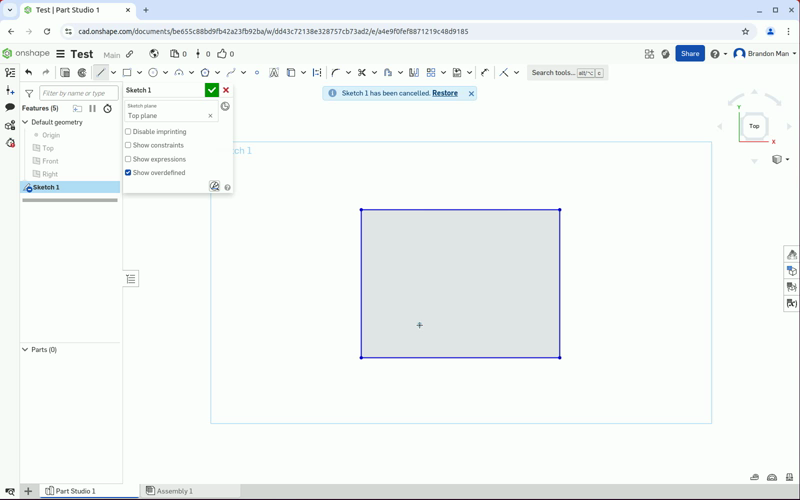
key_down(shift)
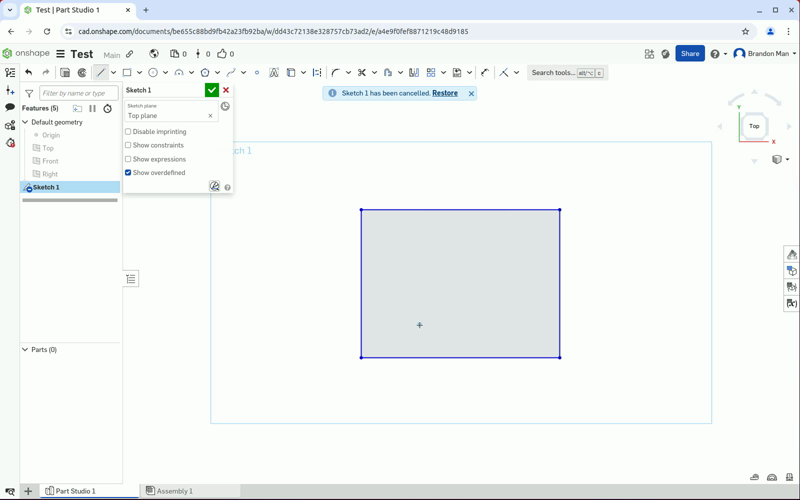
mouse_move(501, 324)
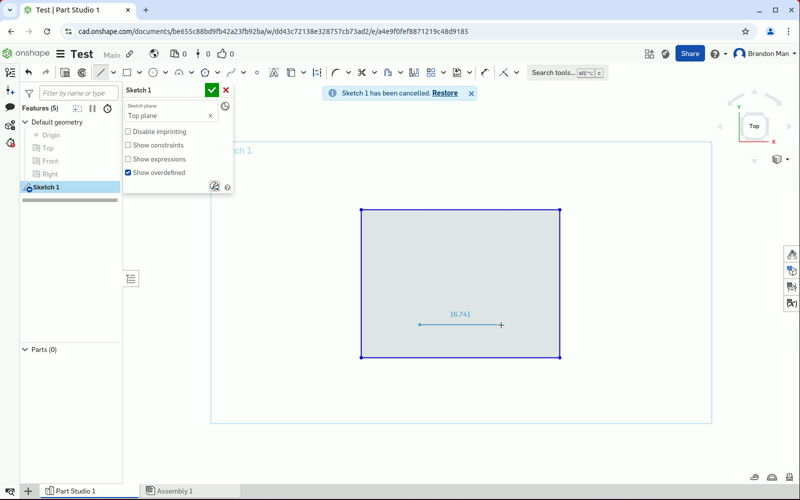
click(501, 324)
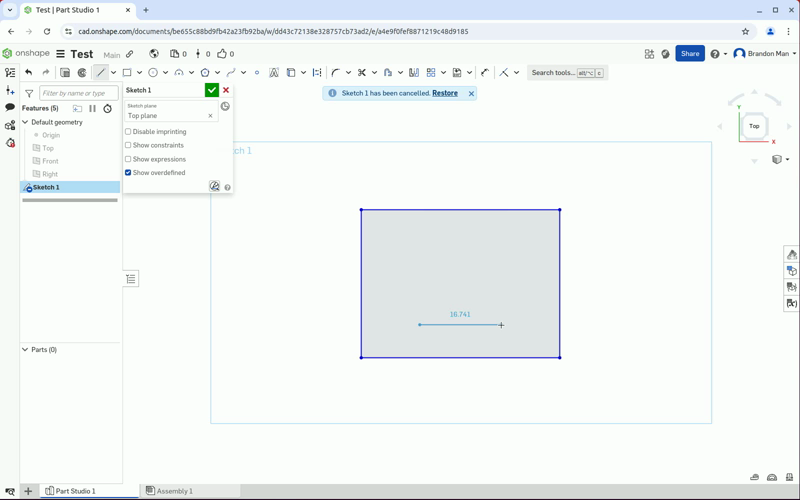
key_up(shift)
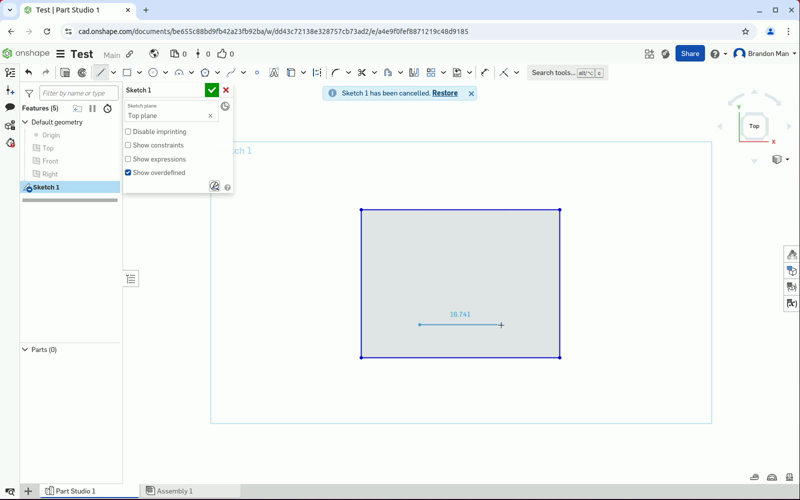
key_down(shift)
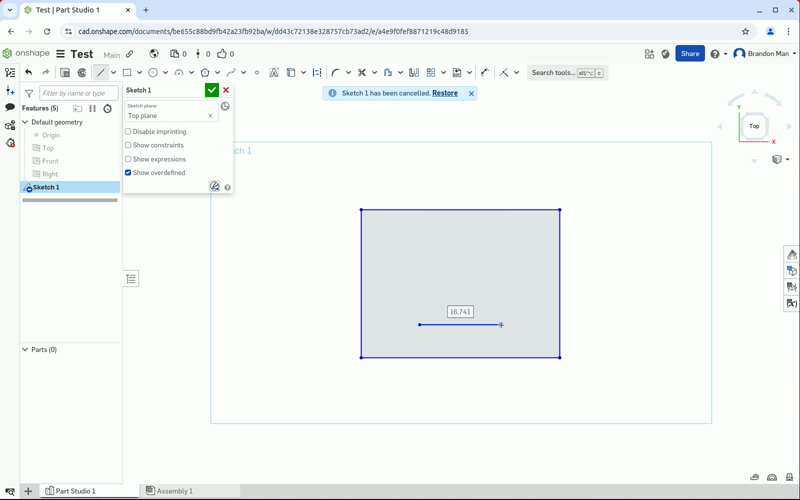
mouse_move(501, 243)
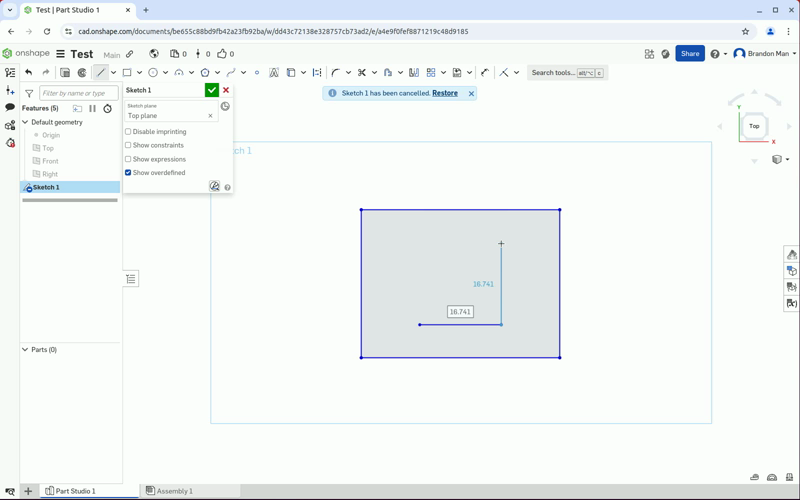
click(501, 243)
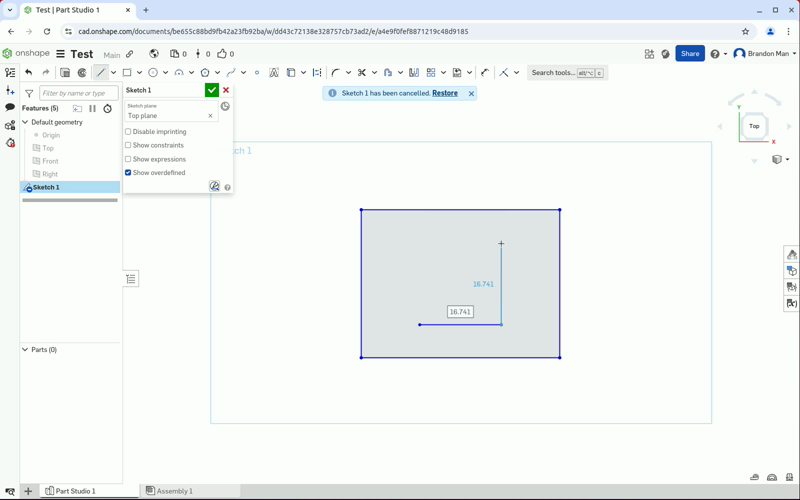
key_up(shift)
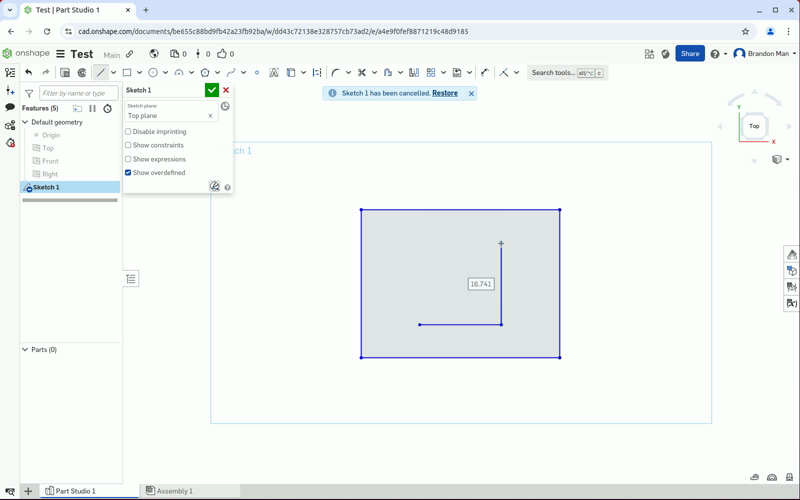
key_down(shift)
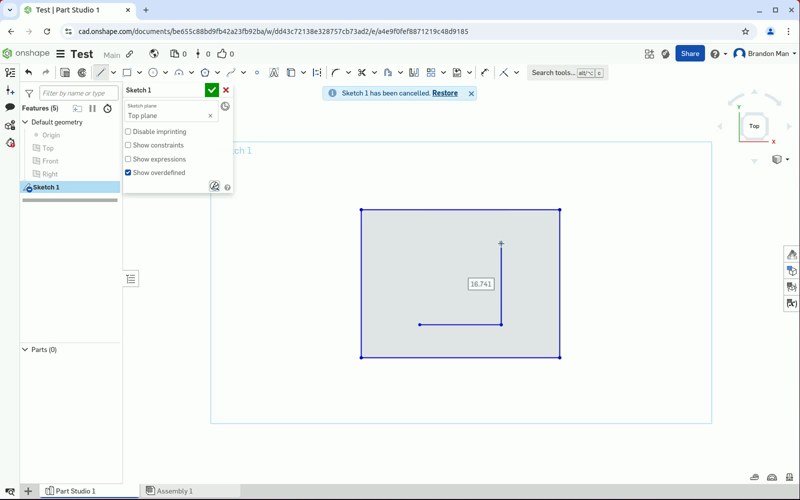
mouse_move(419, 243)
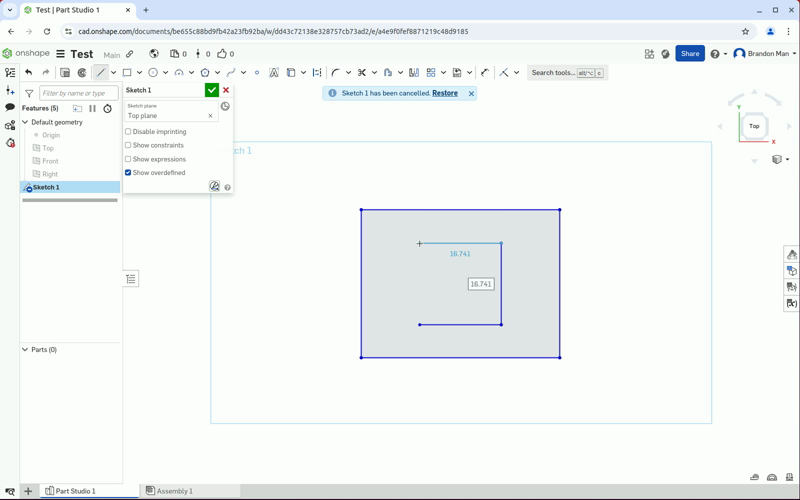
click(419, 243)
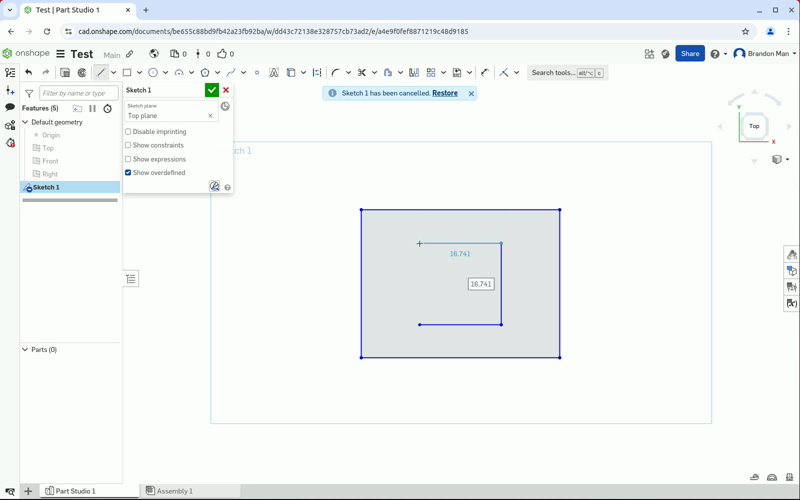
key_up(shift)
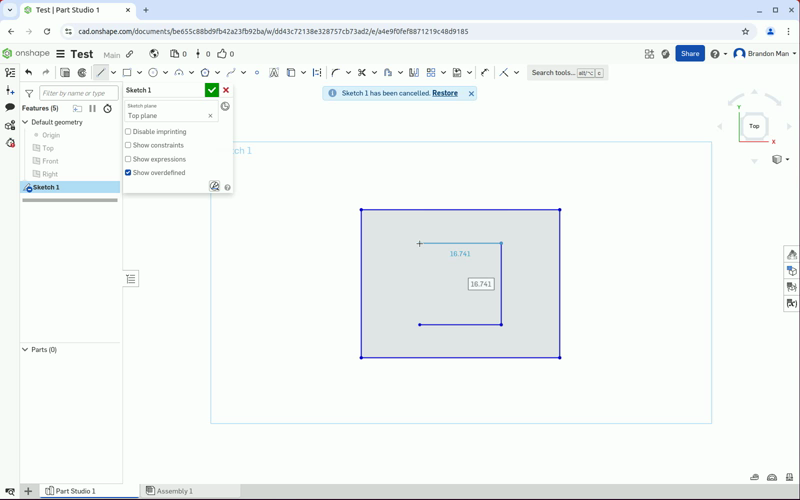
key_down(shift)
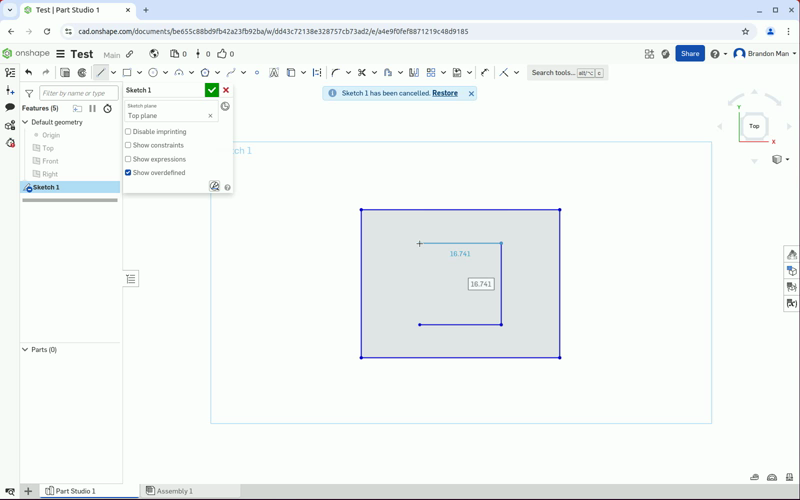
mouse_move(419, 324)
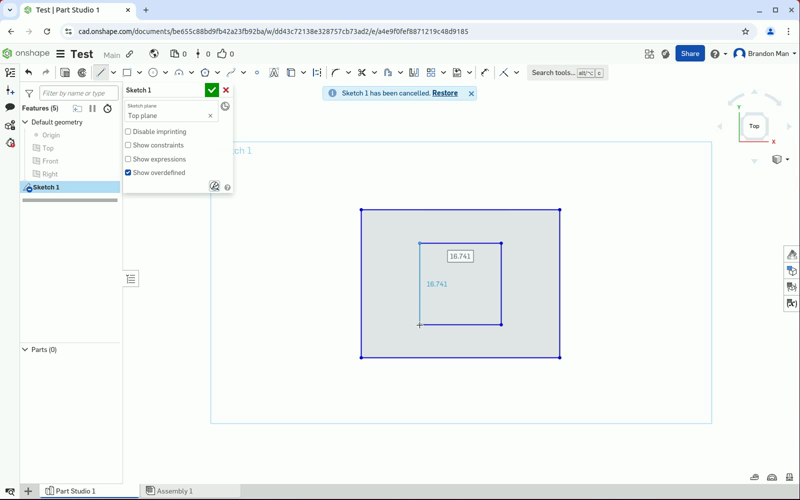
key_up(shift)
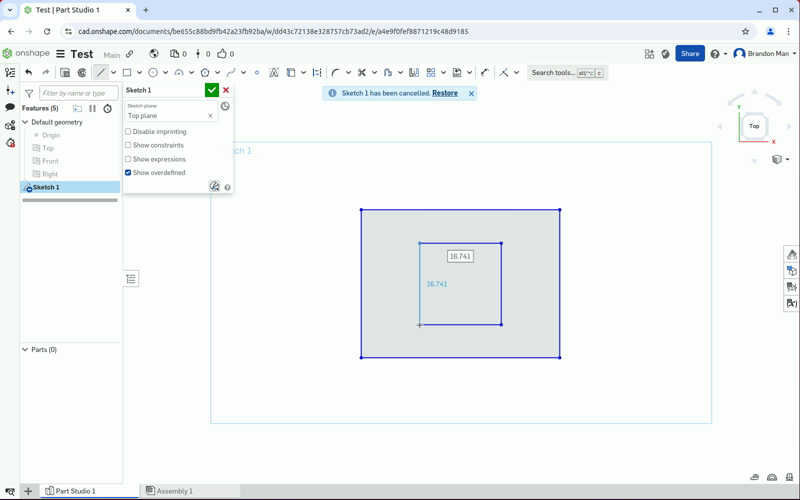
click(419, 324)
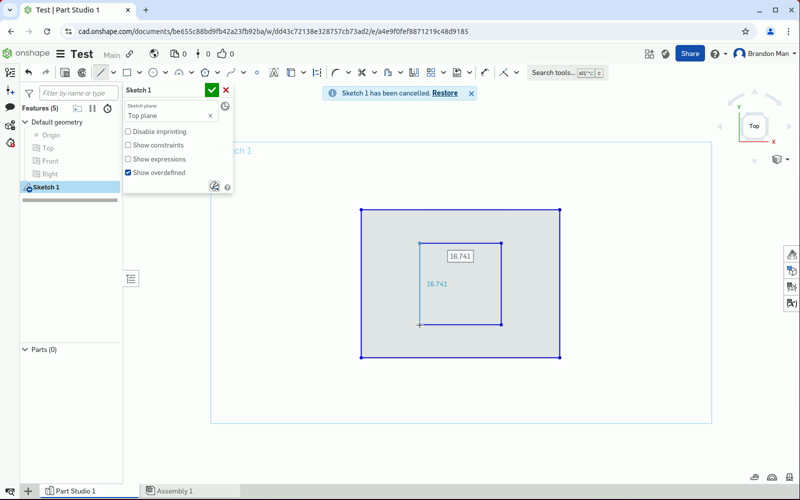
key(esc)
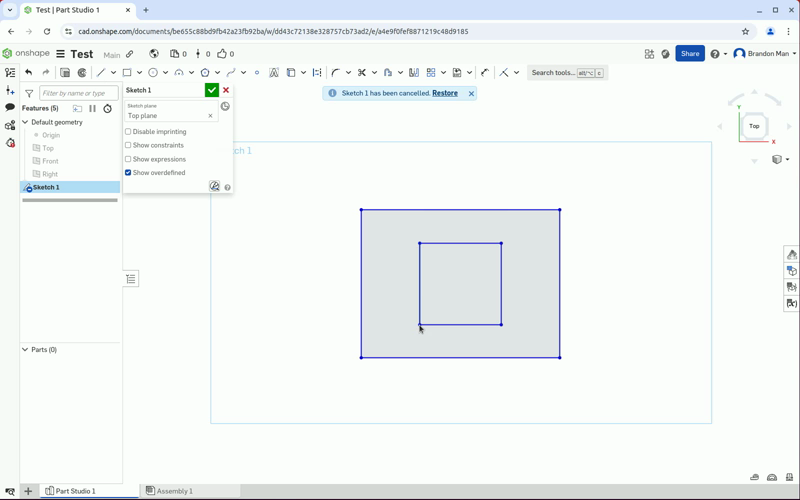
mouse_move(518, 263)
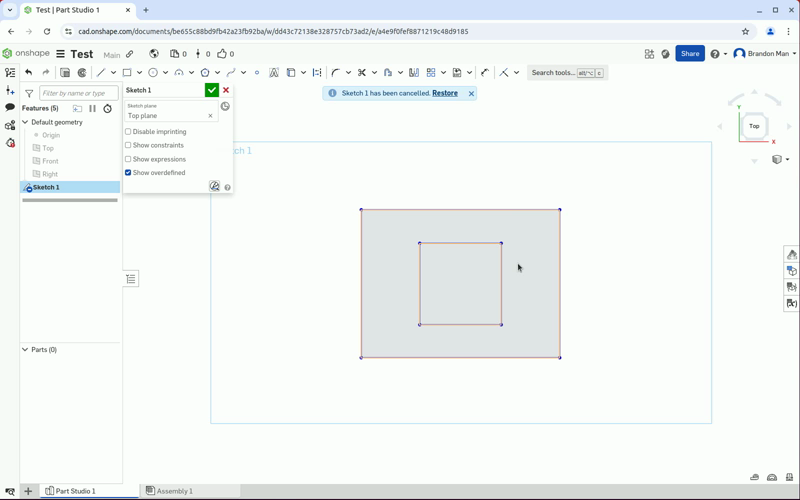
click(518, 263)
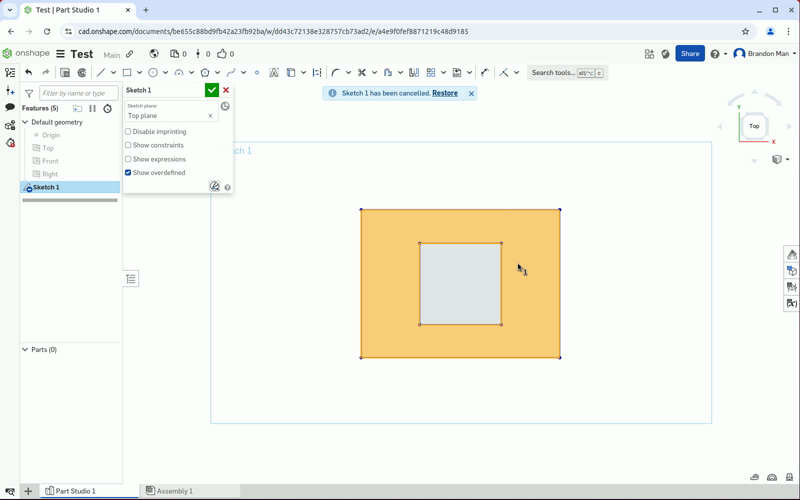
mouse_move(73, 352)
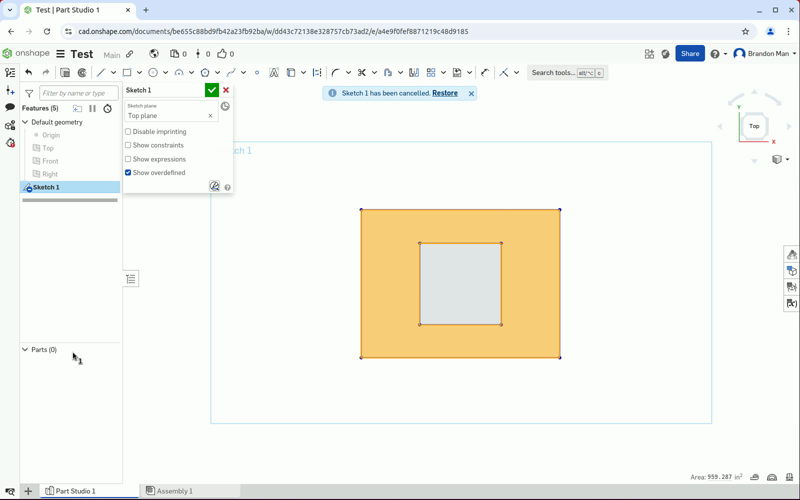
key(shift+y)
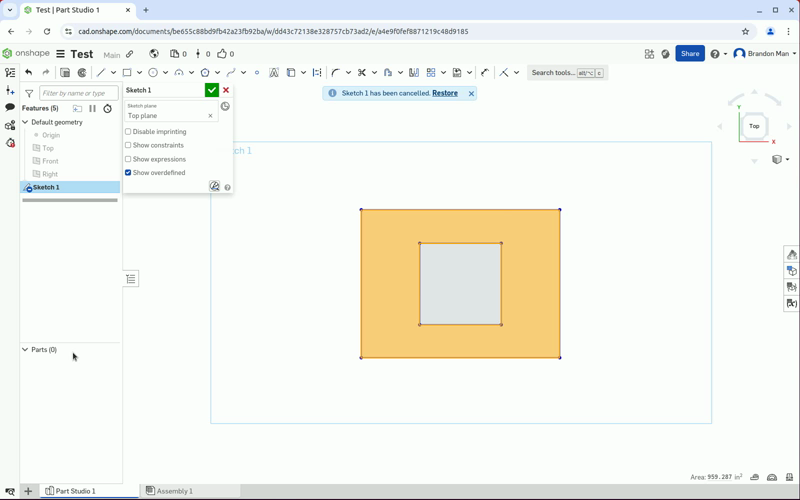
key(shift+e)
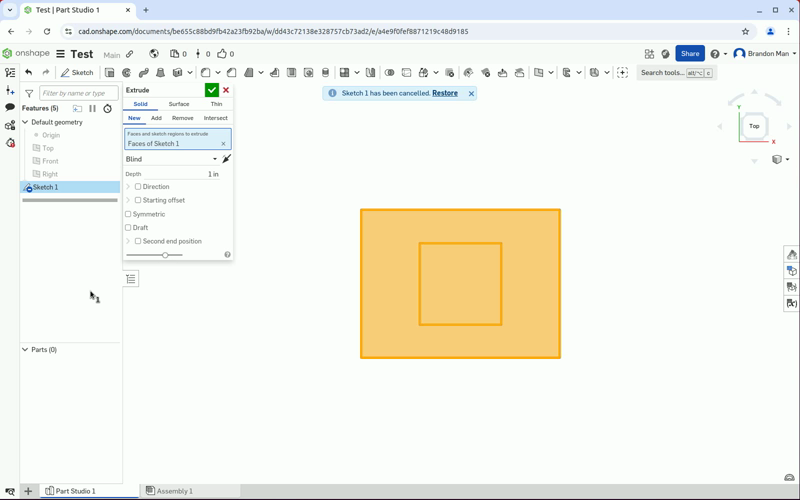
mouse_move(143, 106)
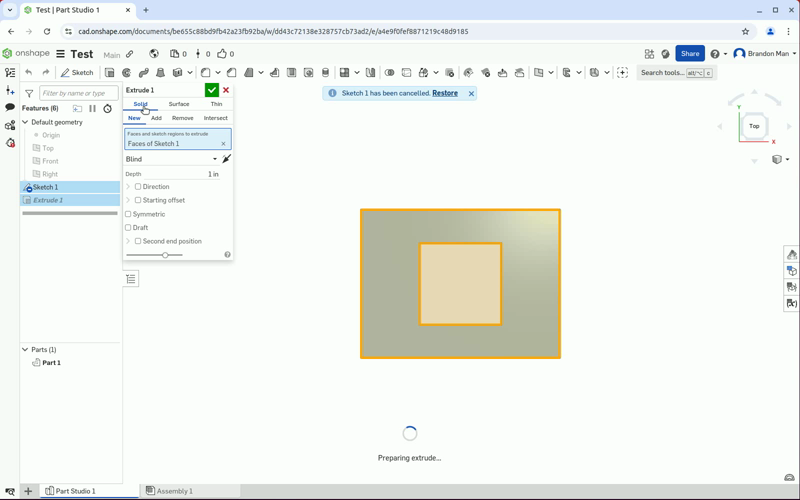
click(143, 106)
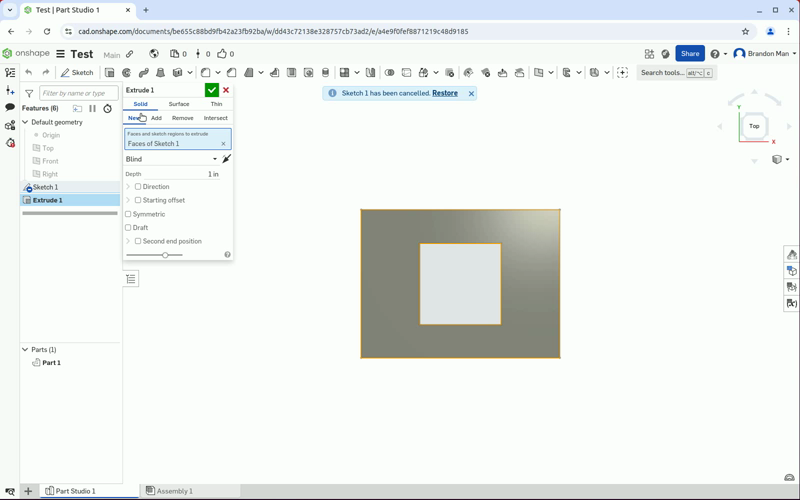
mouse_move(137, 120)
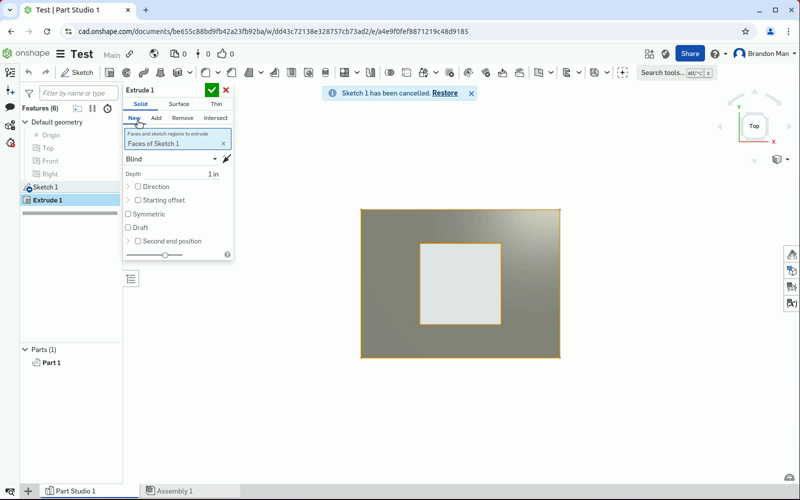
click(137, 120)
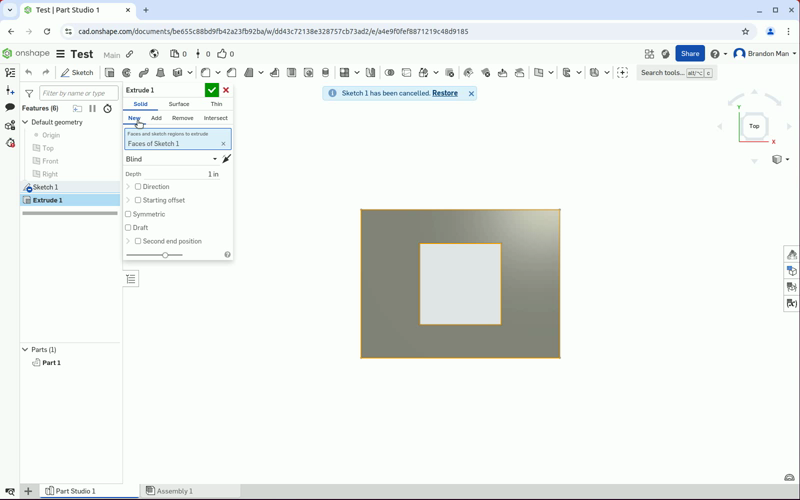
key(tab, 4)
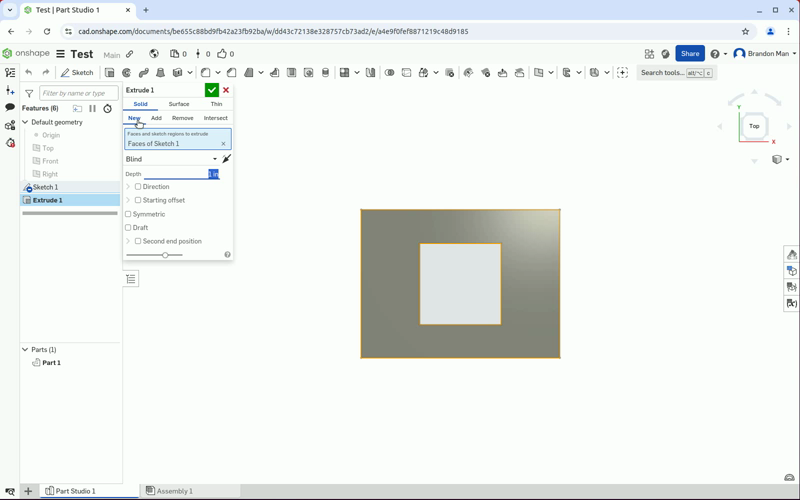
text(2.648)
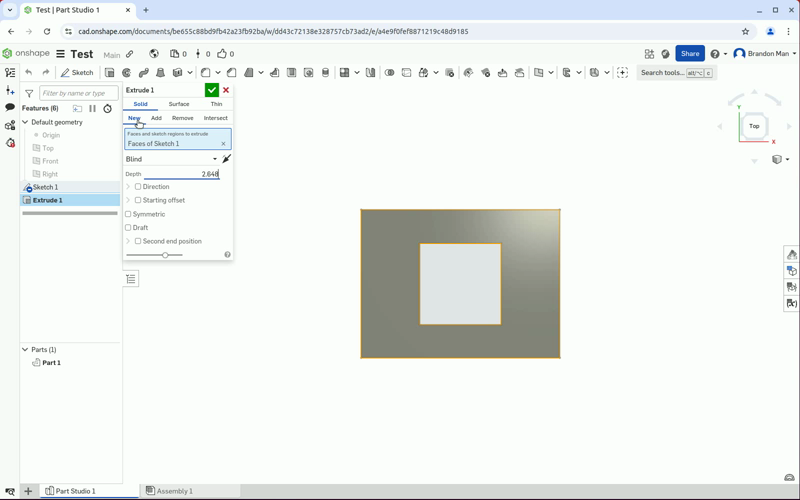
key(enter)
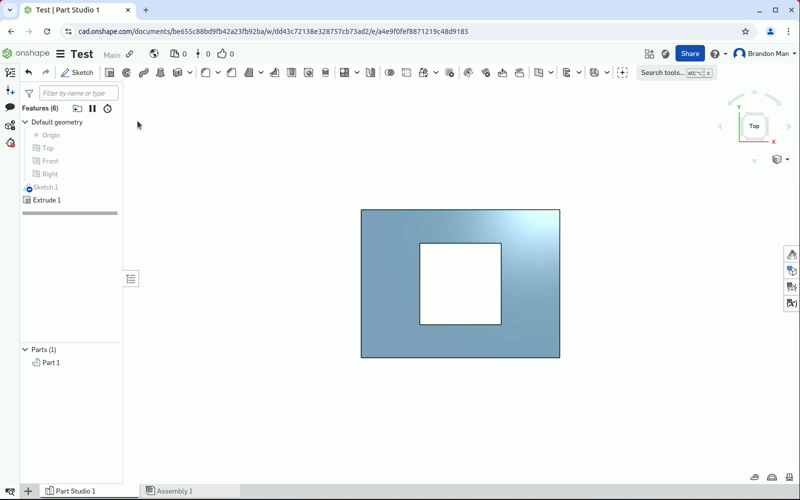
key(shift+h)
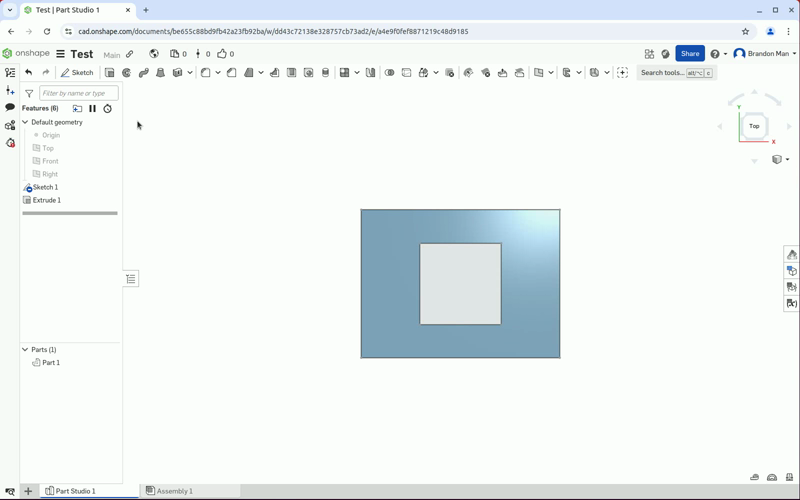
key(shift+h)
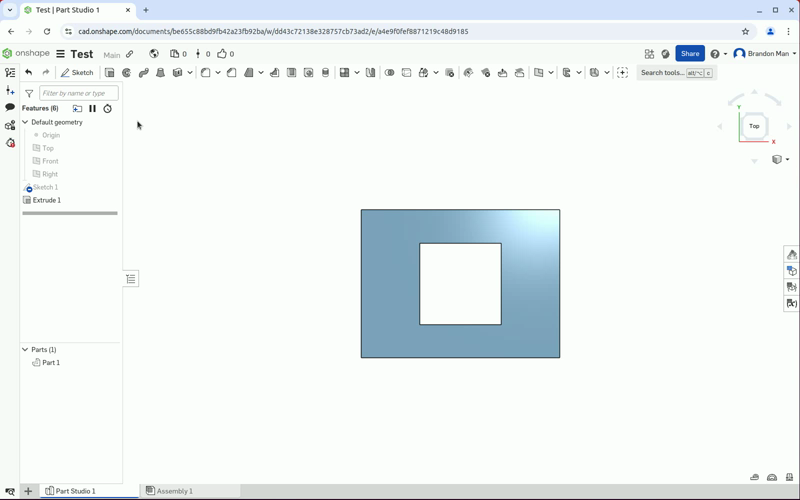
mouse_move(73, 189)
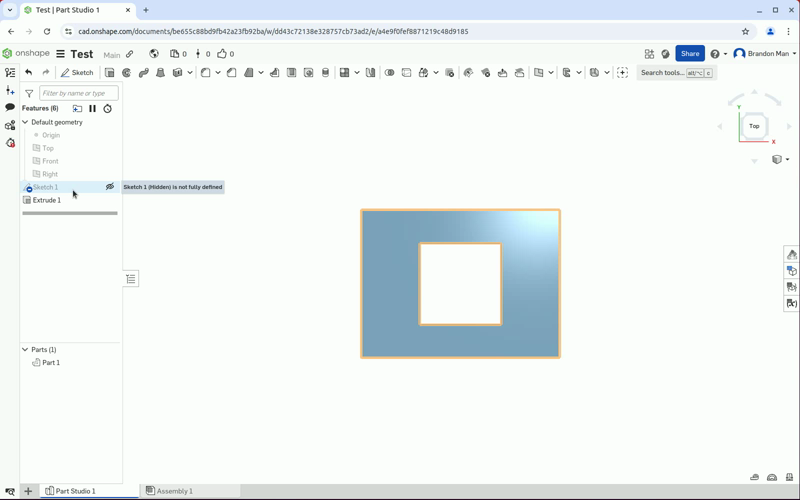
click(73, 189)
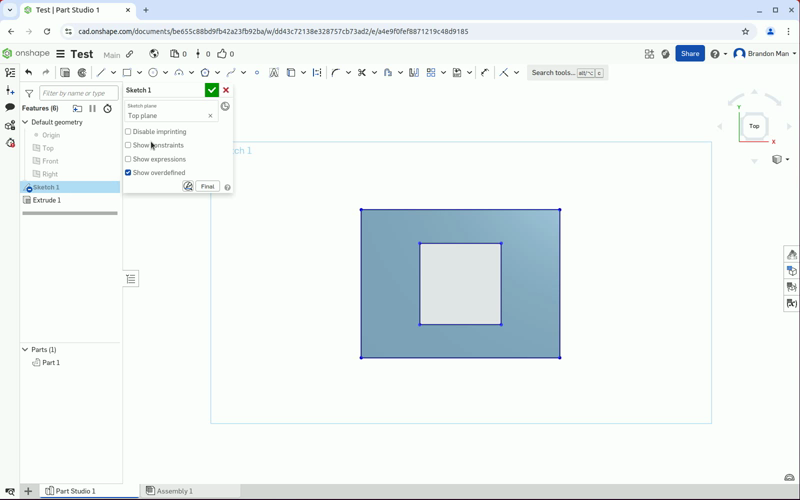
mouse_move(229, 92)
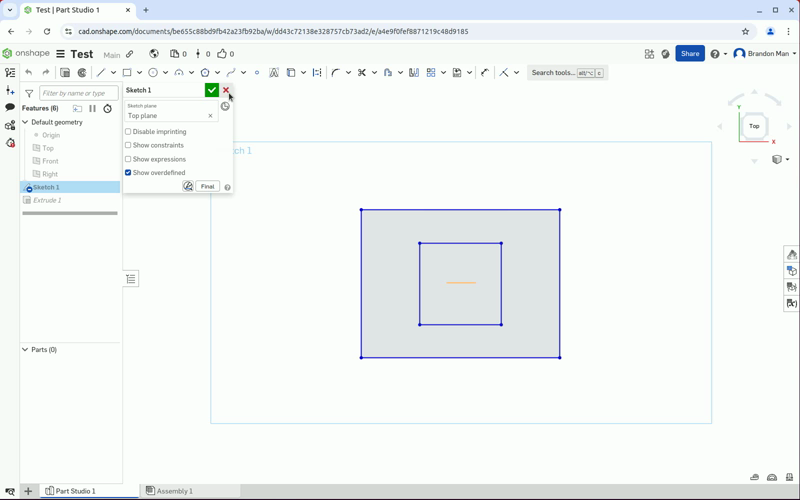
click(229, 92)
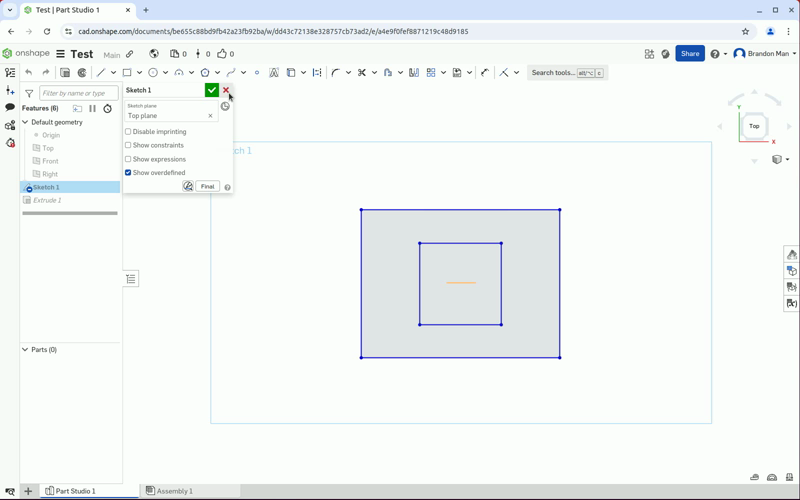
key(shift+s)
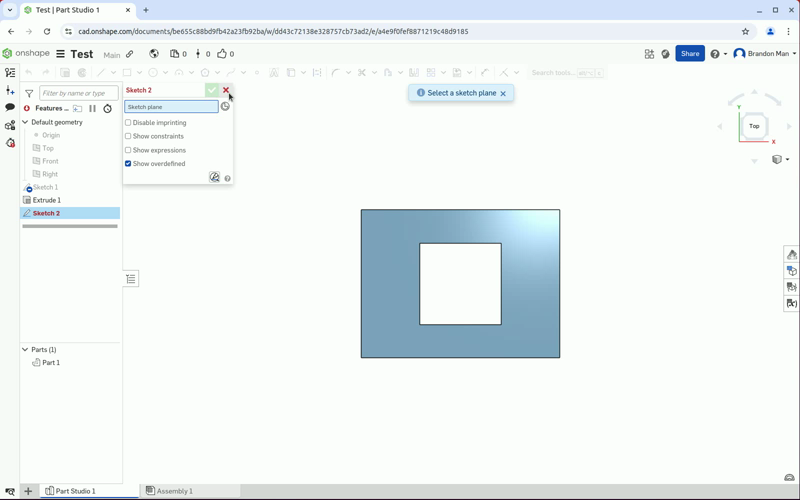
mouse_move(73, 150)
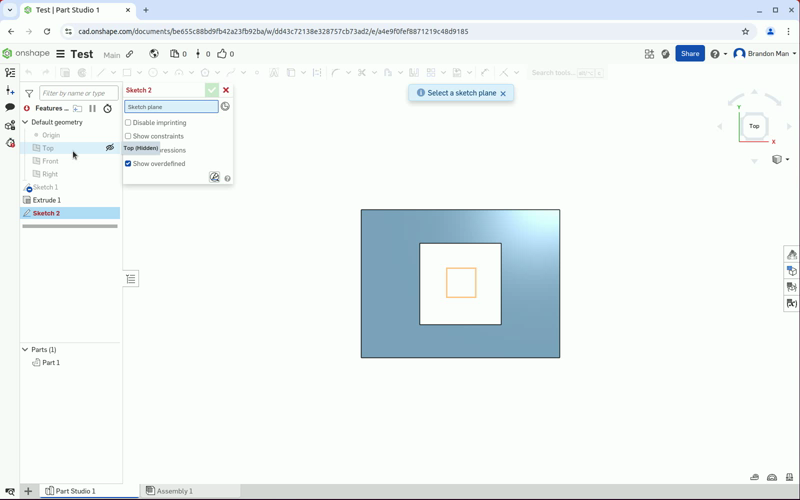
click(73, 150)
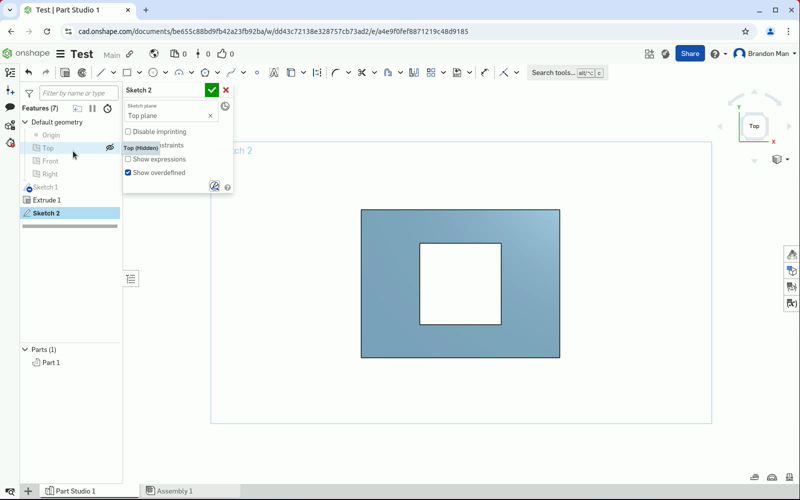
mouse_move(73, 352)
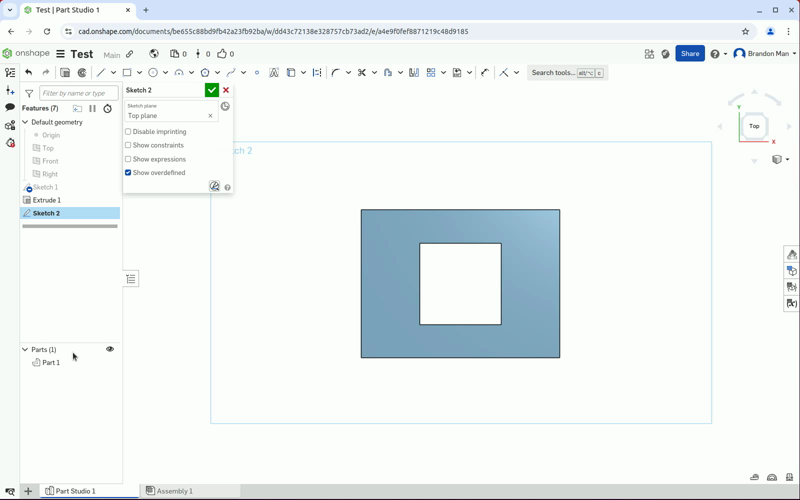
key(y)
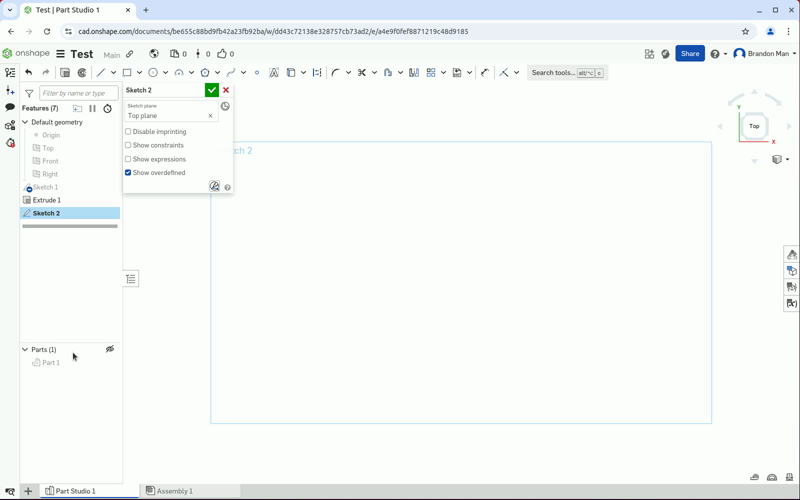
key(l)
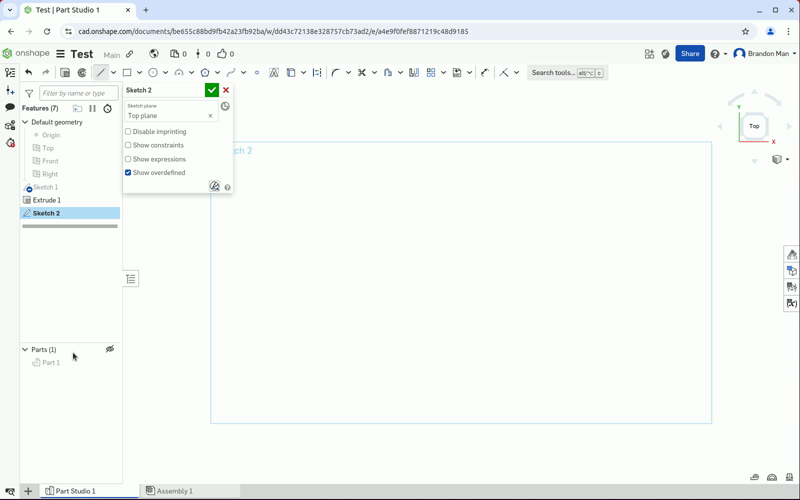
key_down(shift)
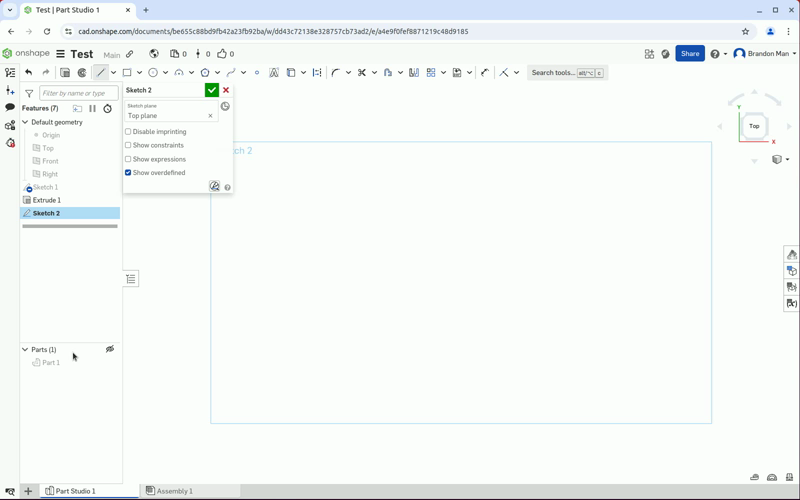
mouse_move(361, 207)
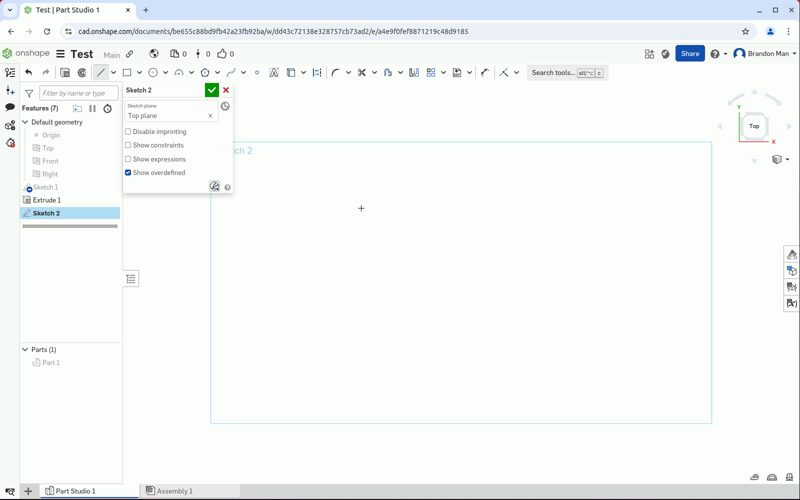
click(361, 207)
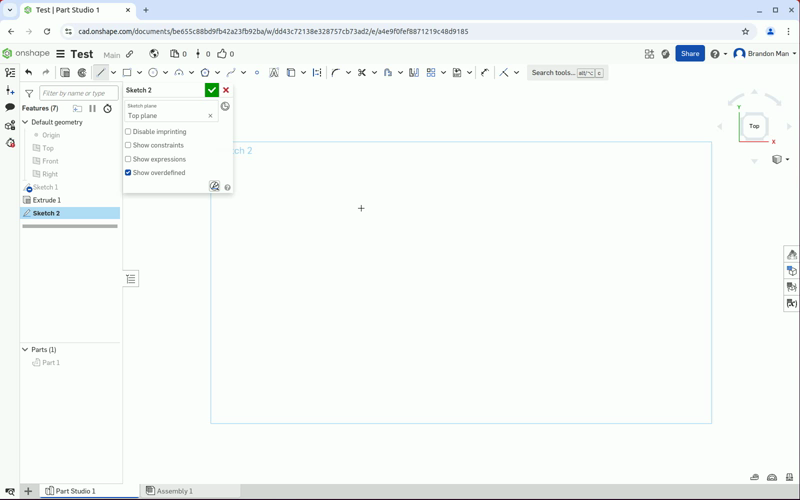
key_up(shift)
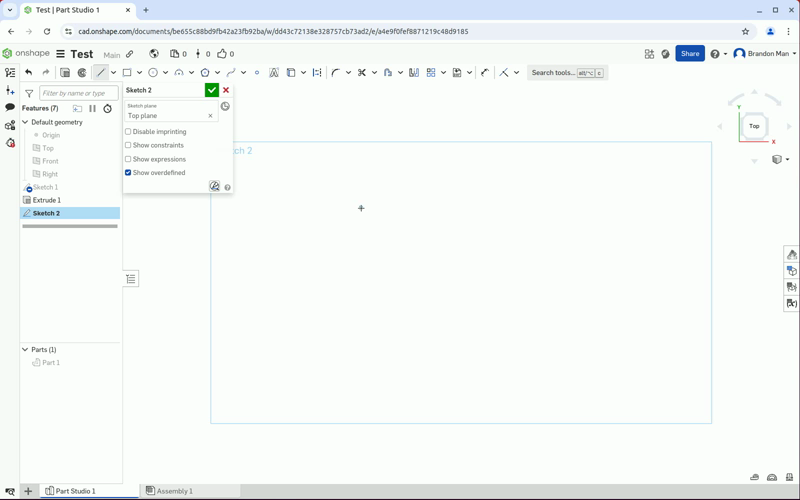
key_down(shift)
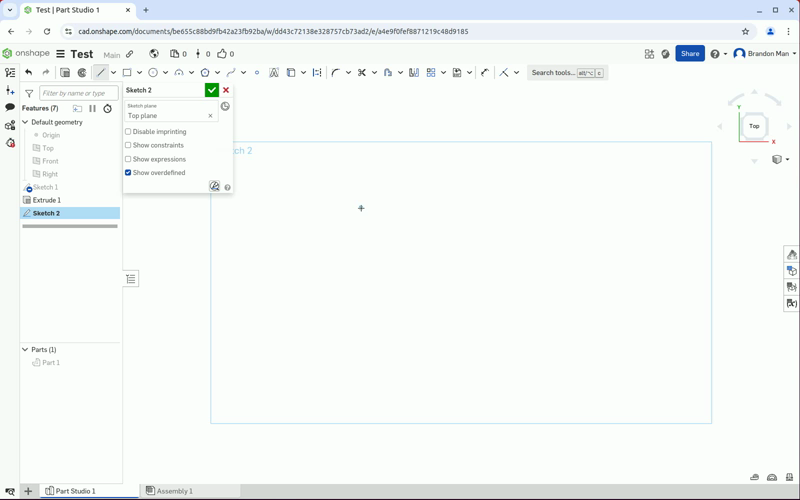
mouse_move(559, 207)
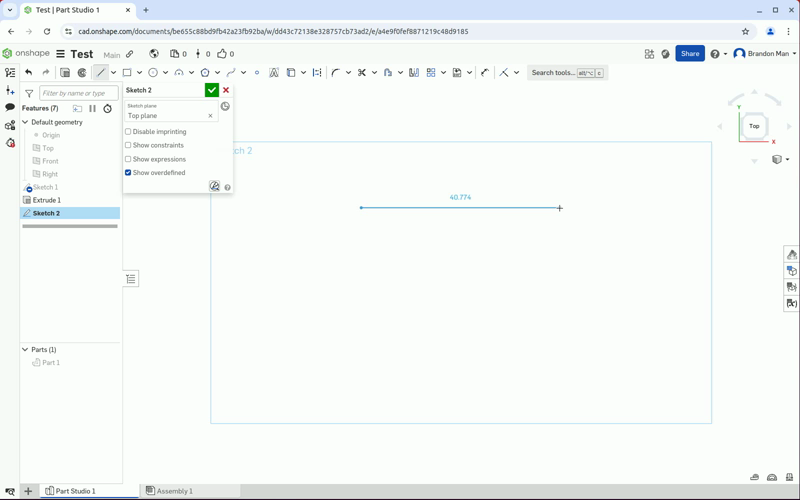
click(559, 207)
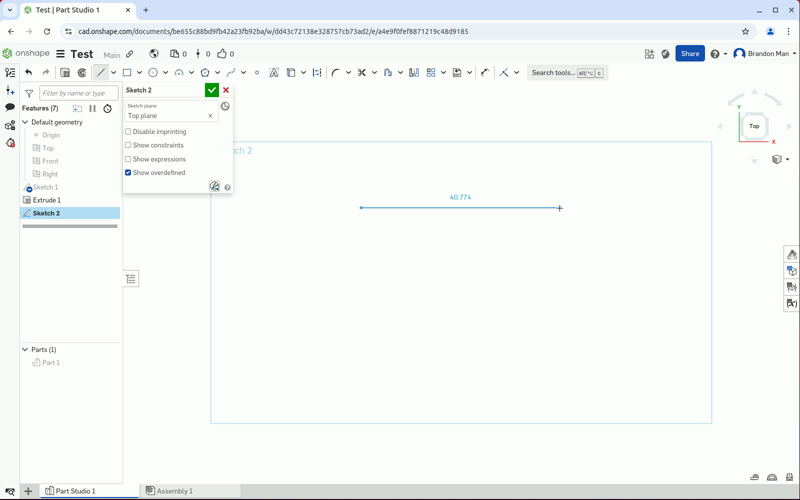
key_up(shift)
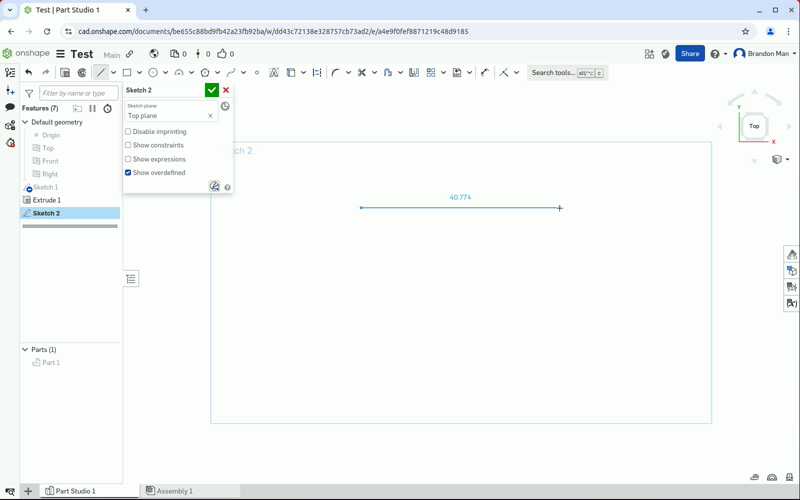
key_down(shift)
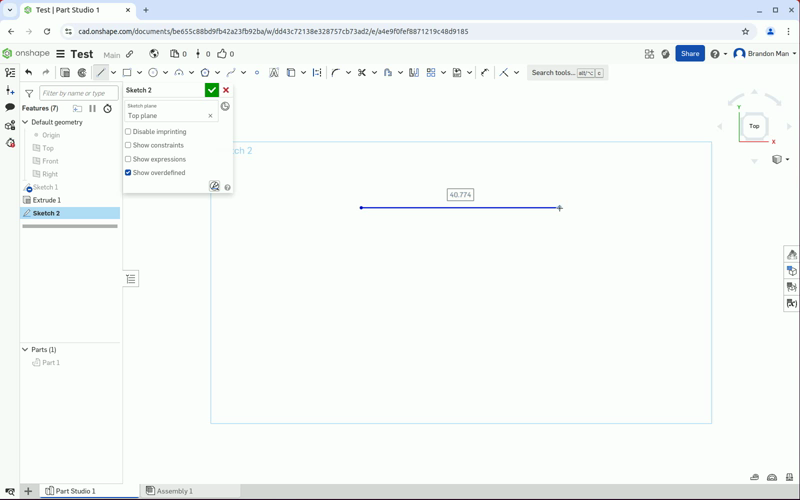
mouse_move(589, 207)
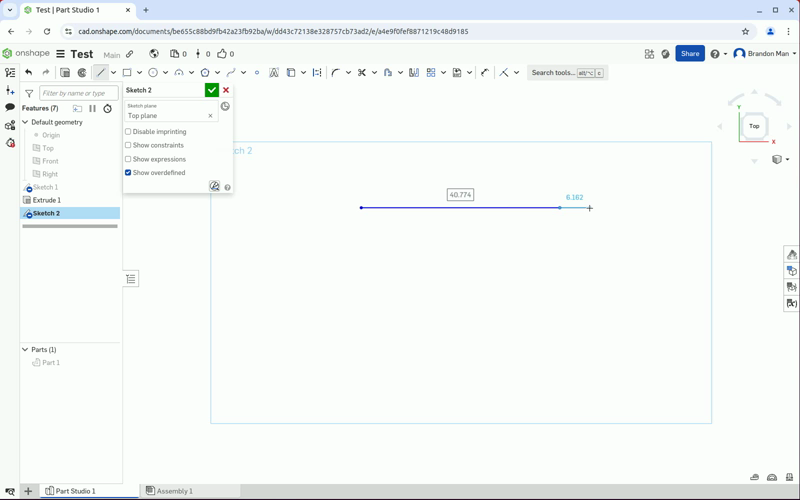
mouse_move(559, 195)
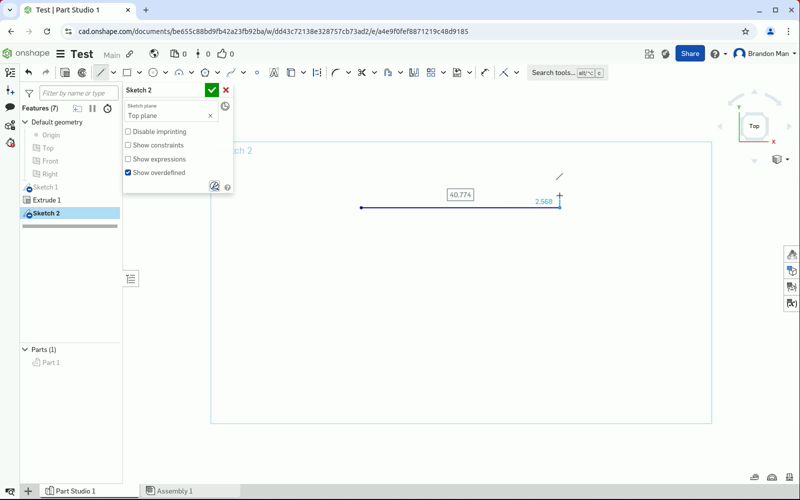
click(559, 195)
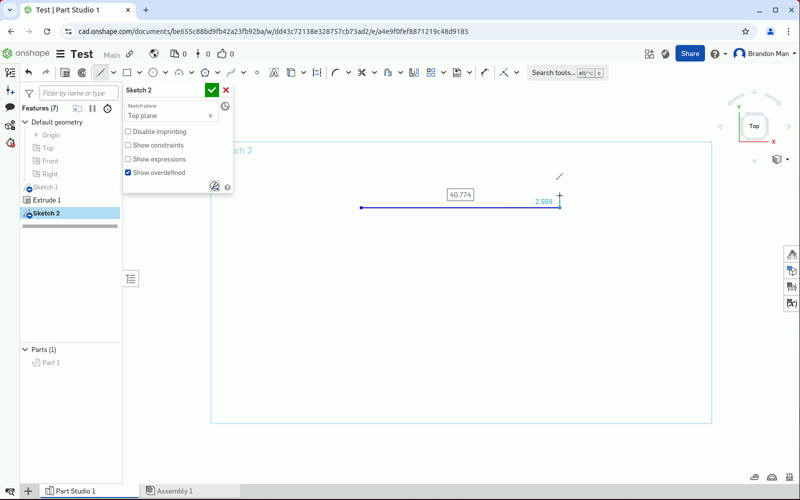
key_up(shift)
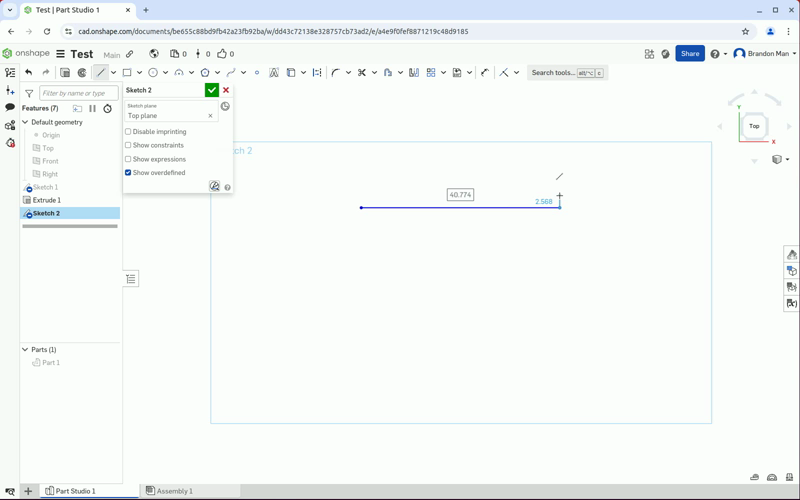
key_down(shift)
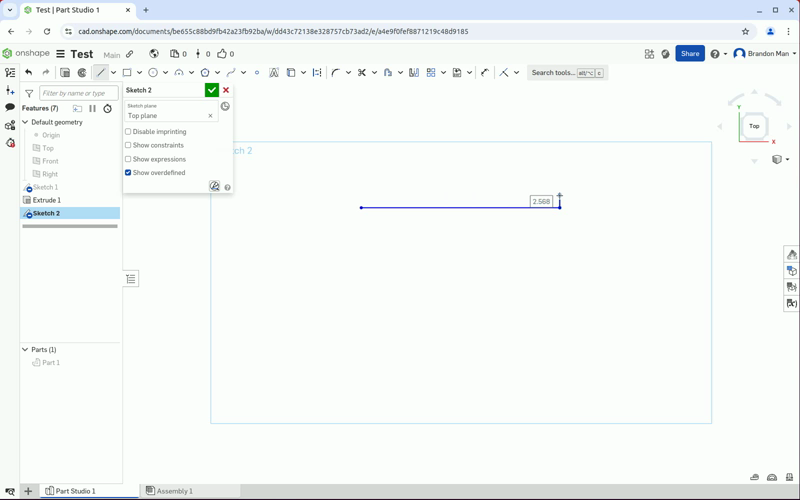
mouse_move(361, 195)
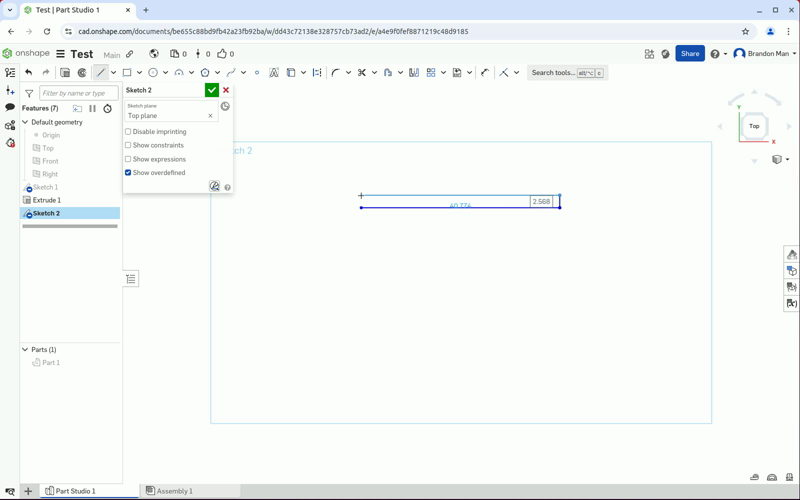
click(361, 195)
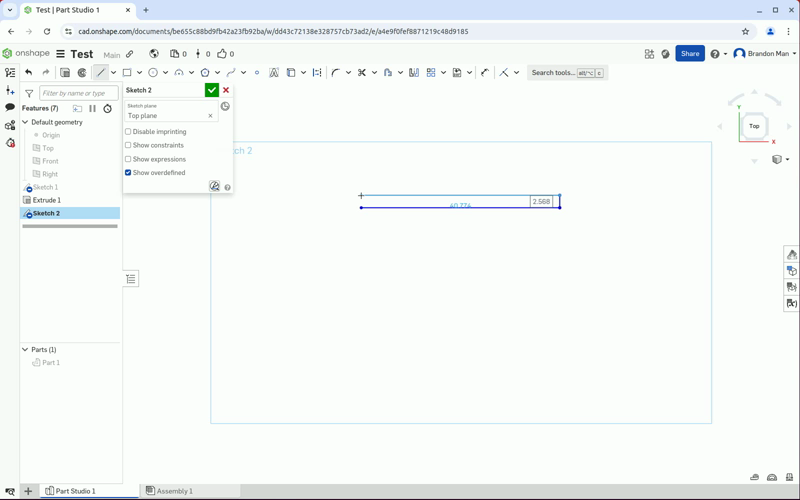
key_up(shift)
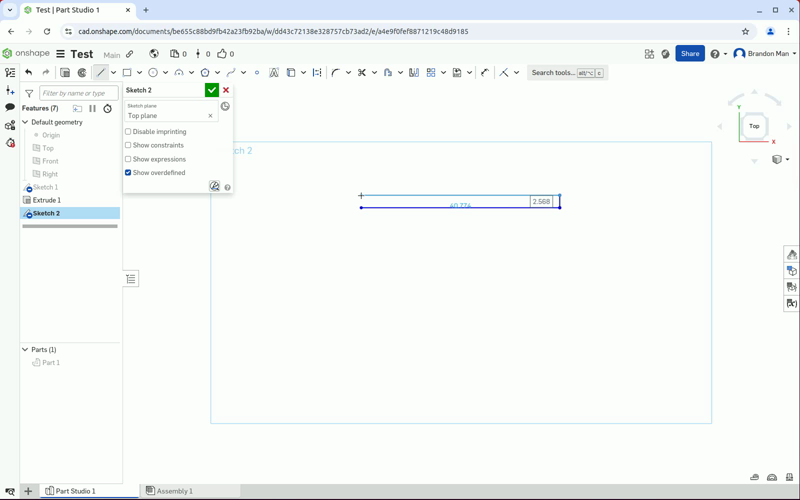
mouse_move(391, 195)
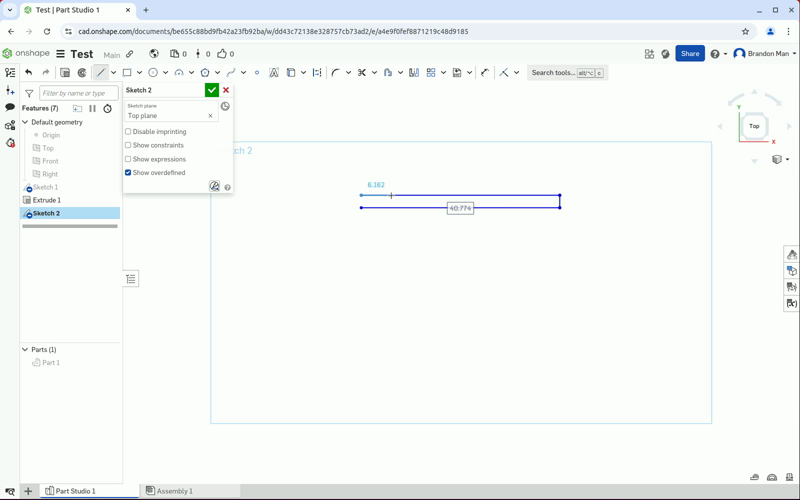
key_down(shift)
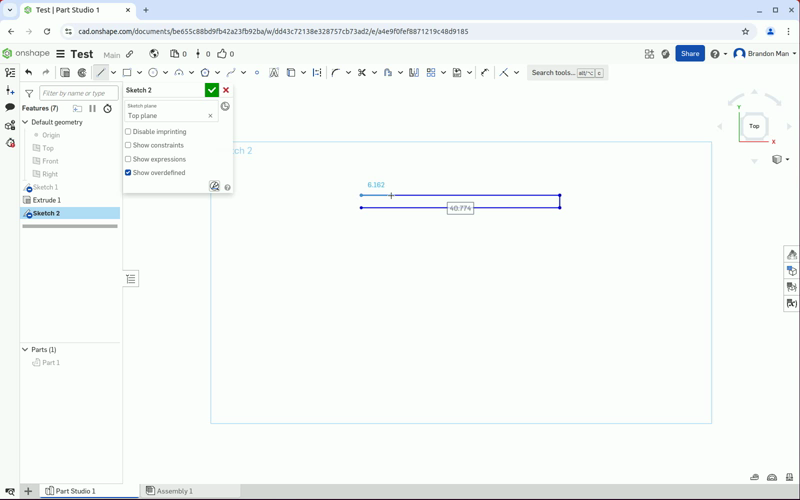
mouse_move(361, 207)
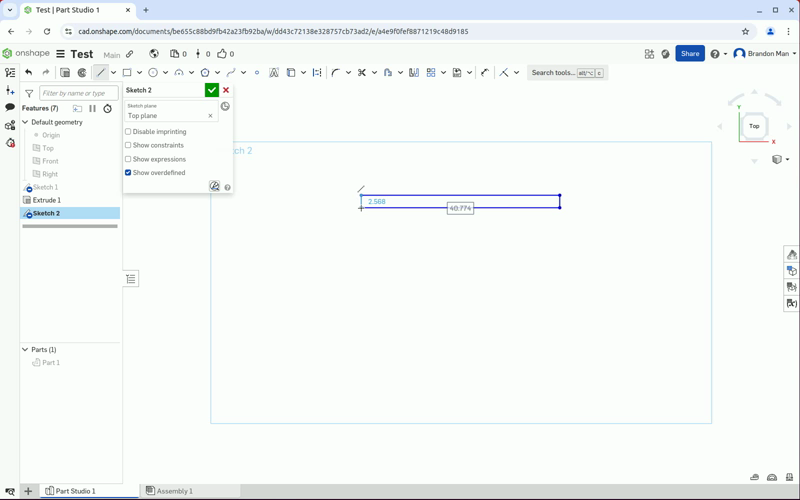
key_up(shift)
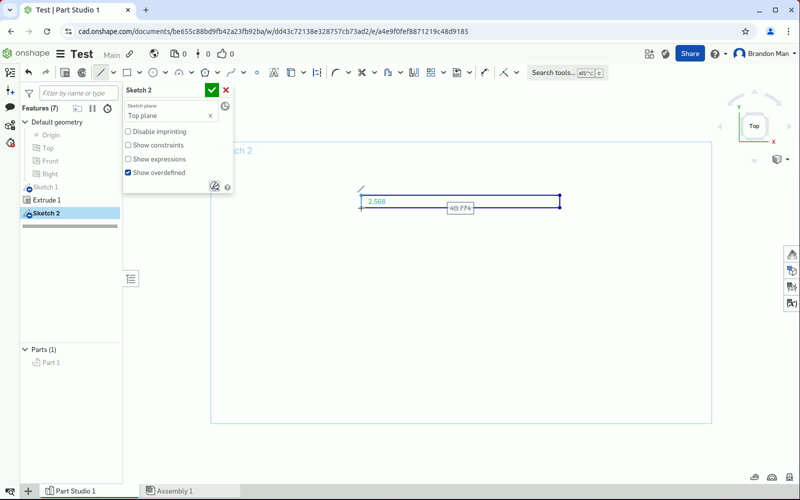
click(361, 207)
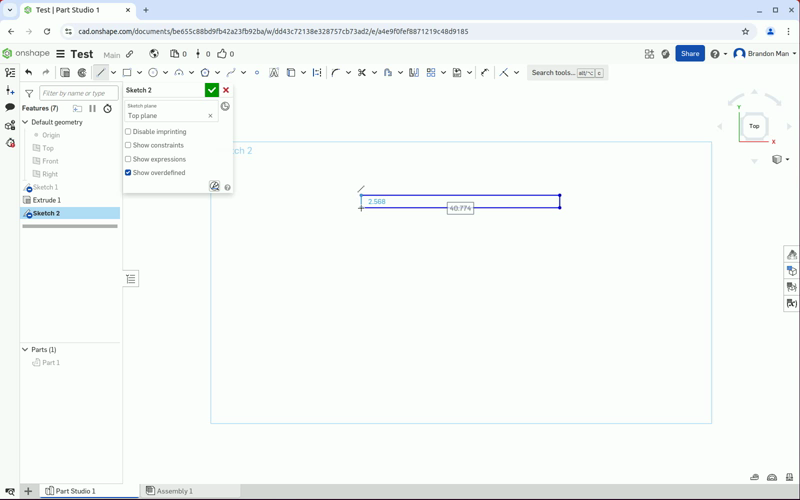
key(esc)
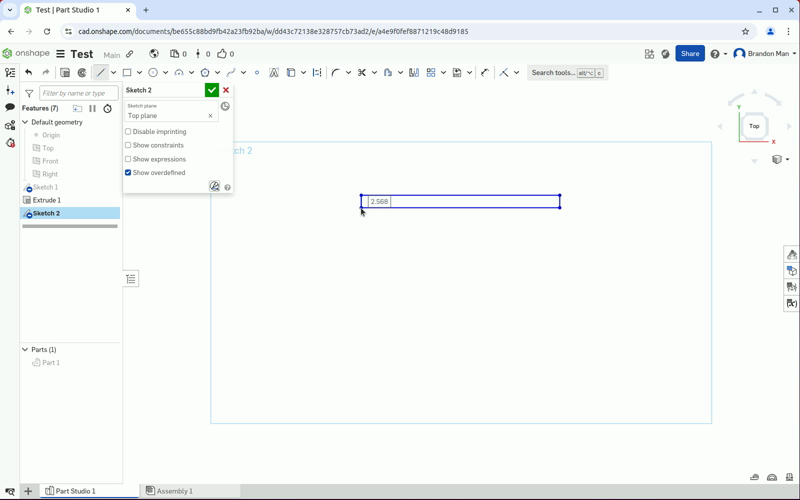
mouse_move(468, 201)
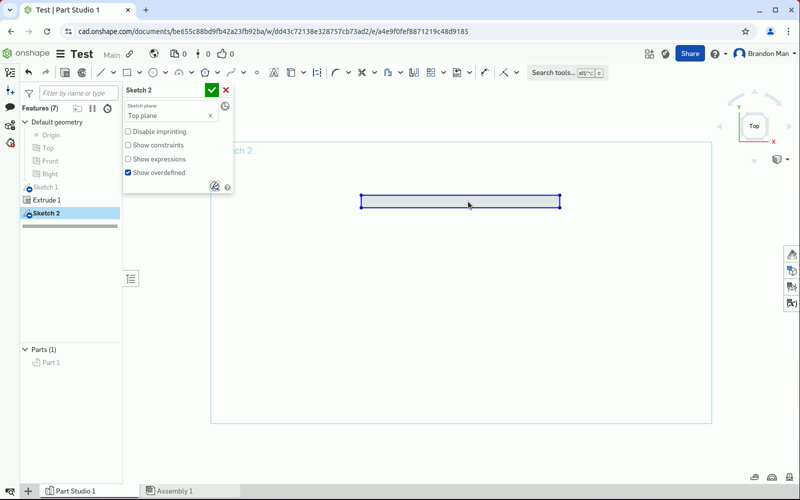
click(468, 201)
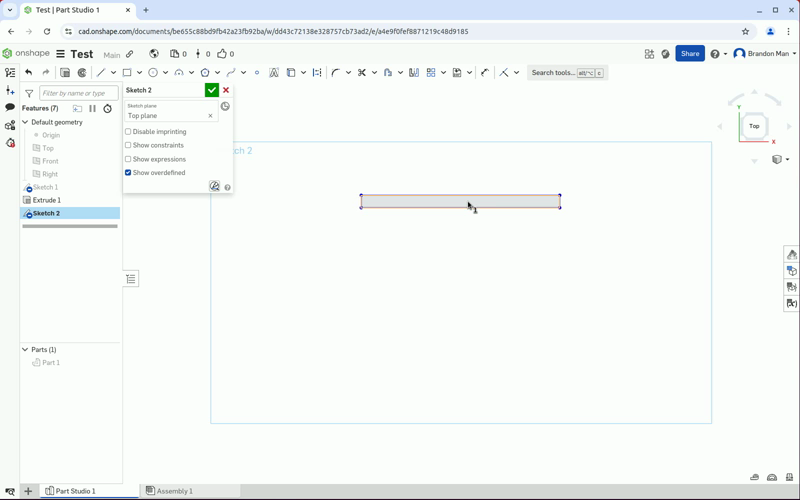
mouse_move(73, 352)
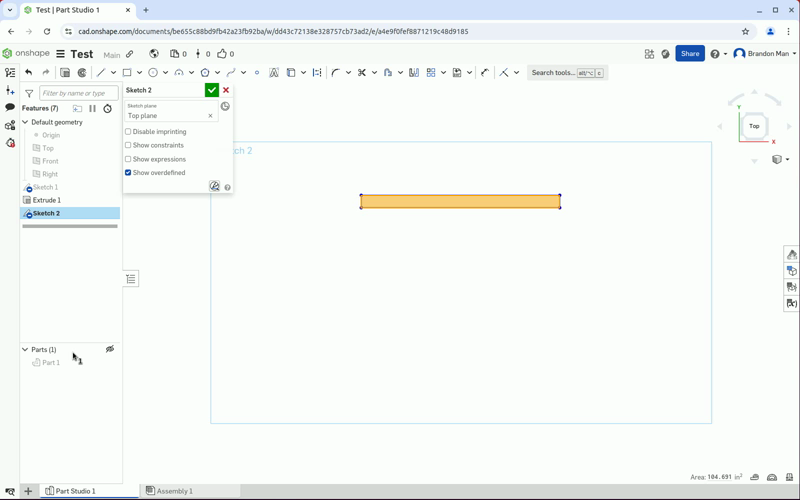
key(shift+y)
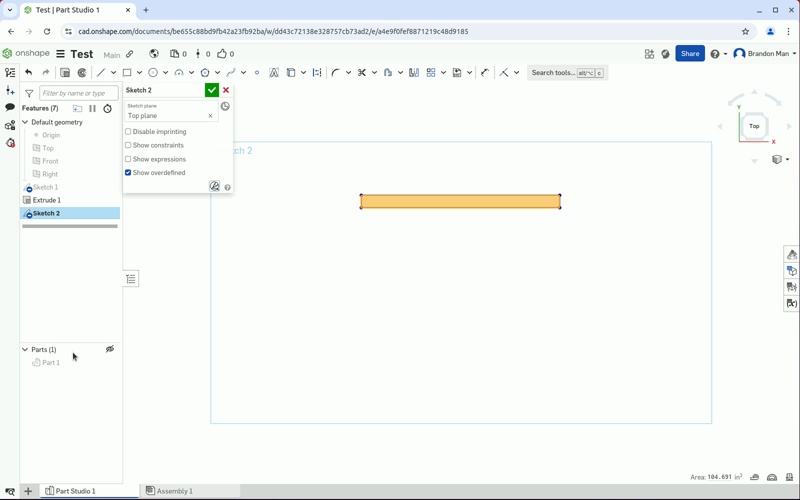
key(shift+e)
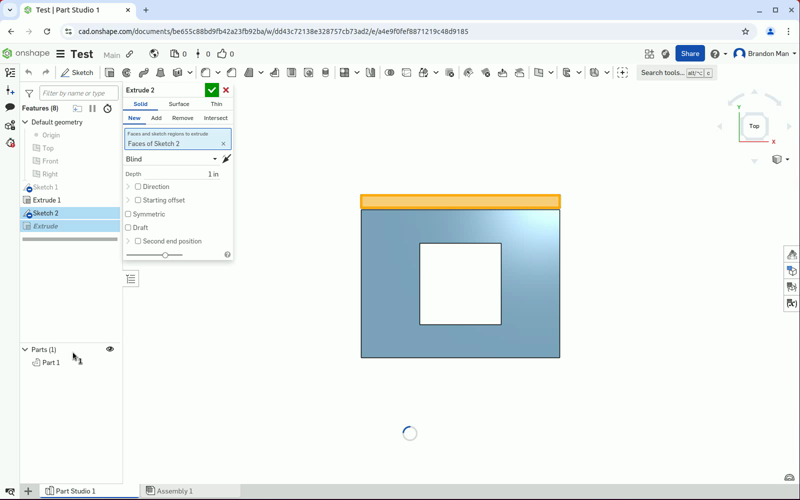
mouse_move(143, 106)
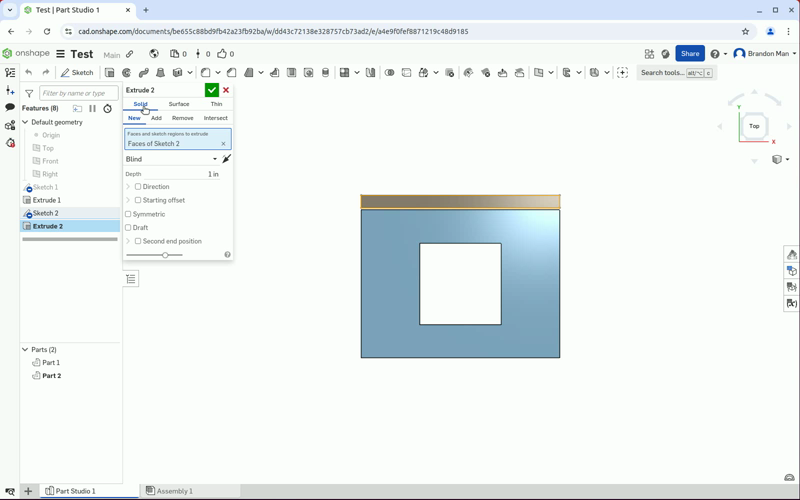
click(143, 106)
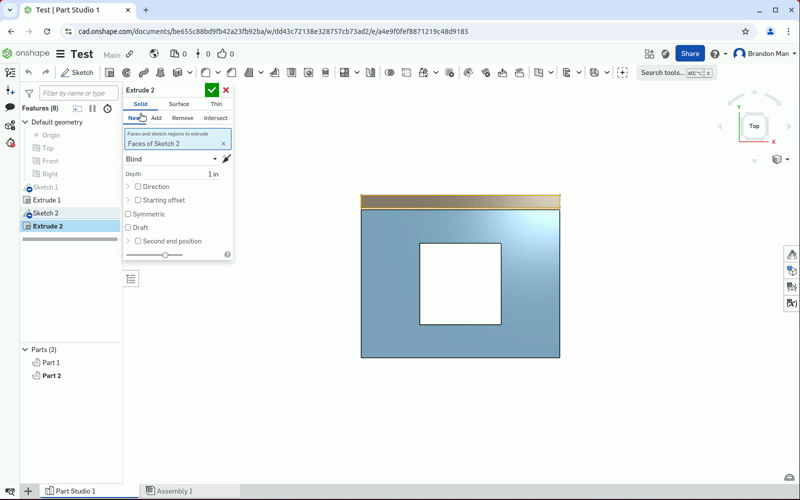
mouse_move(137, 120)
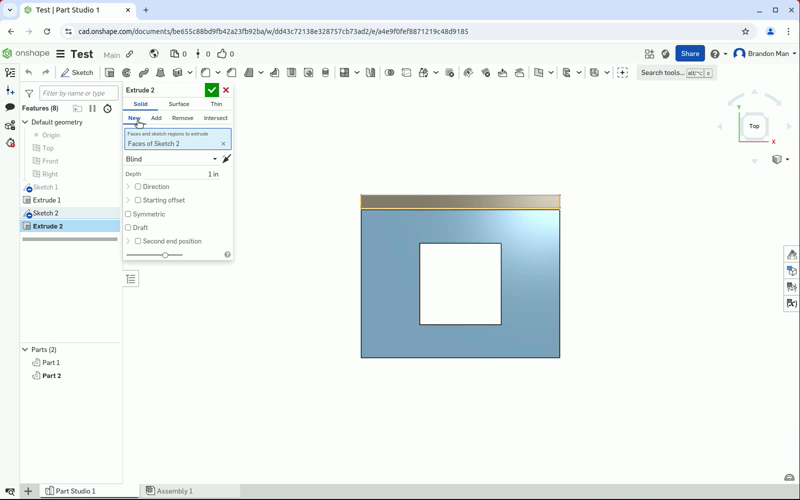
click(137, 120)
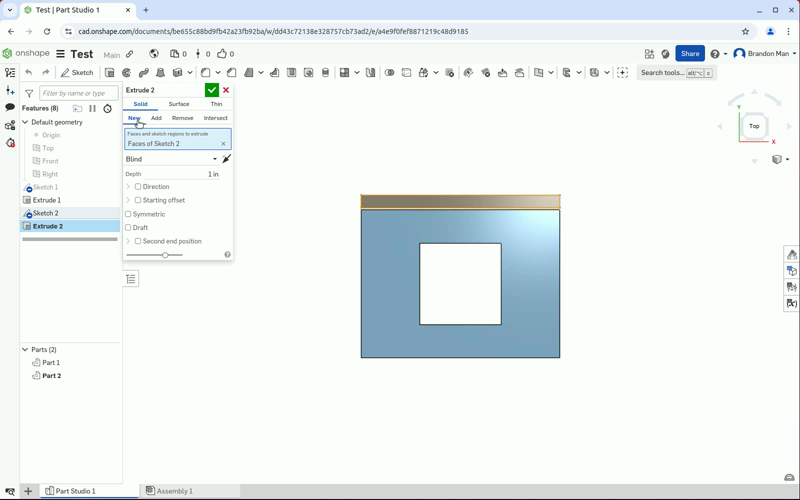
key(tab, 4)
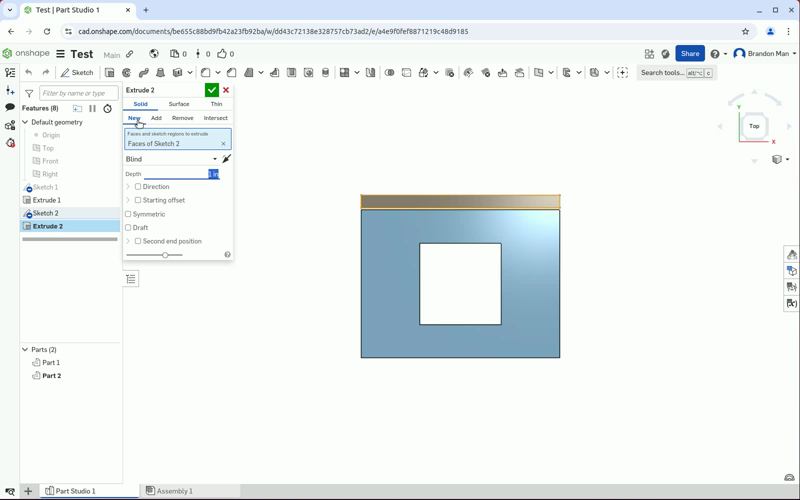
text(2.648)
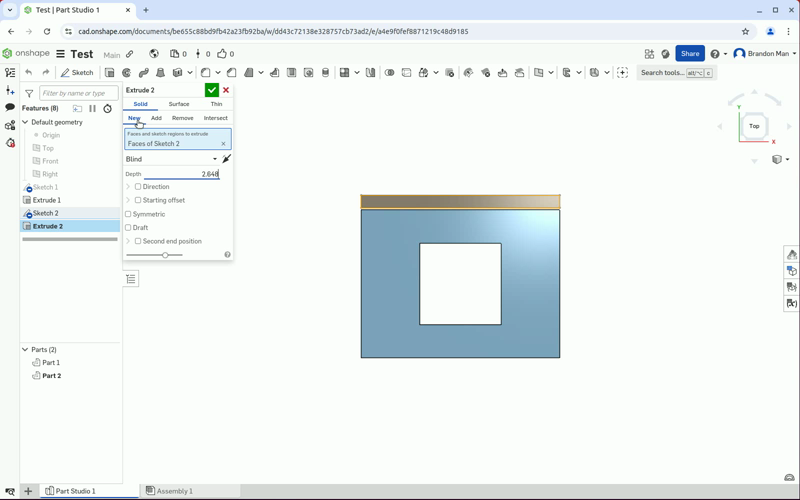
key(enter)
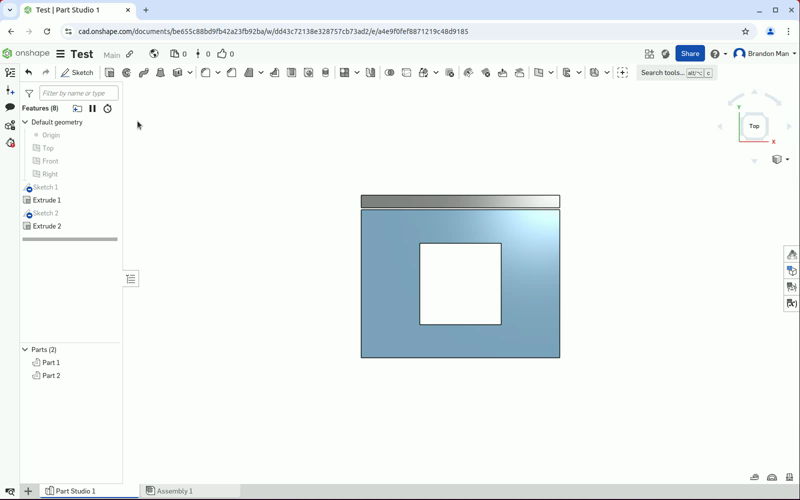
key(shift+h)
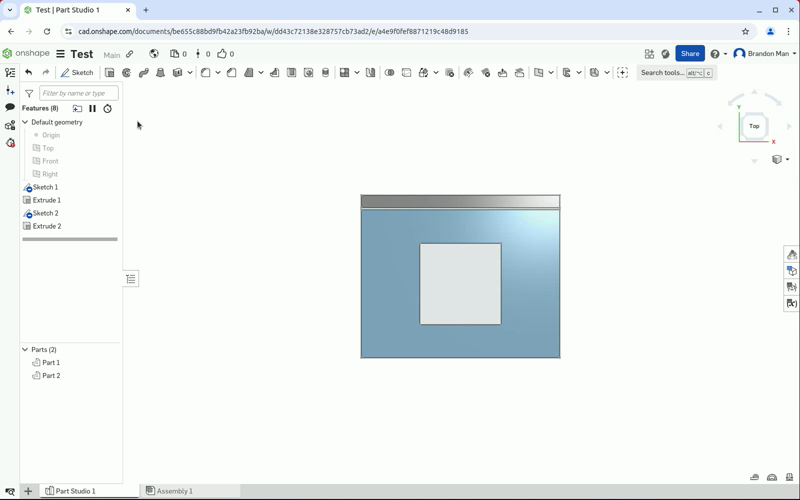
key(shift+h)
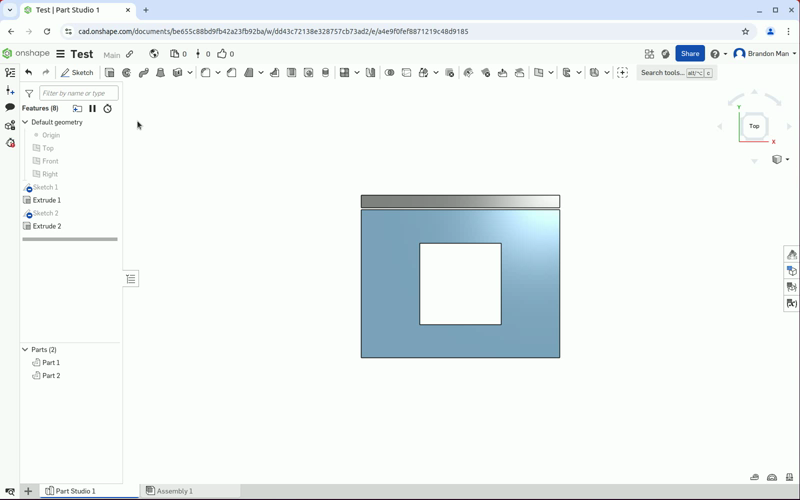
mouse_move(73, 189)
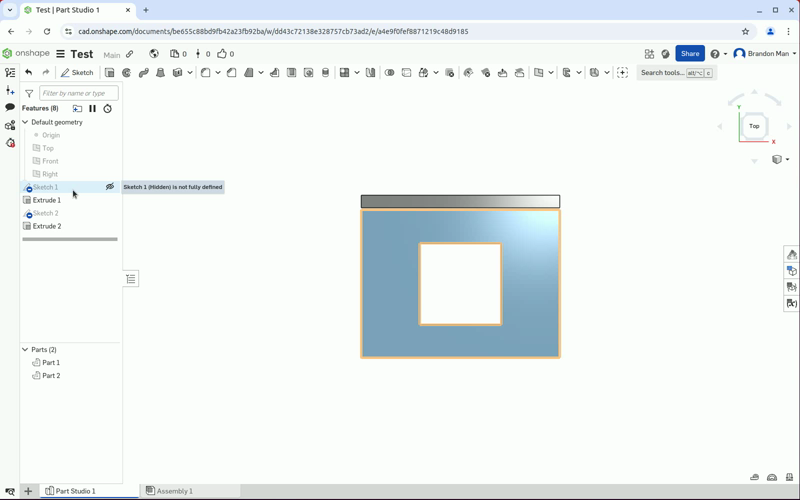
click(73, 189)
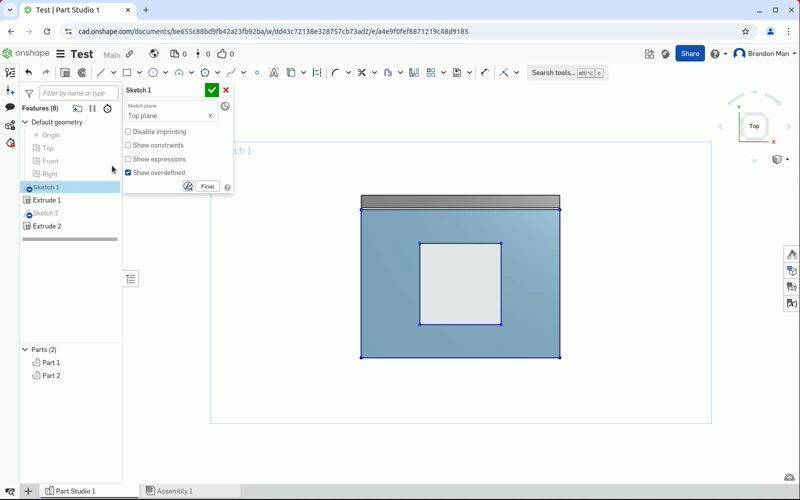
mouse_move(229, 92)
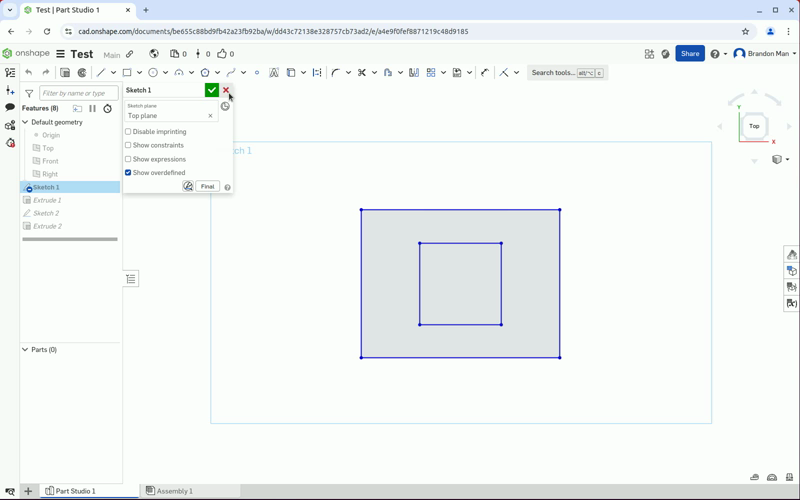
click(229, 92)
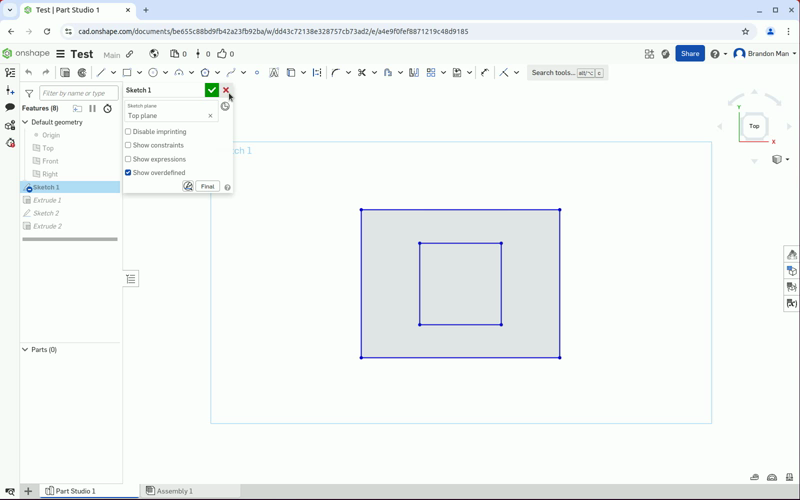
key(shift+s)
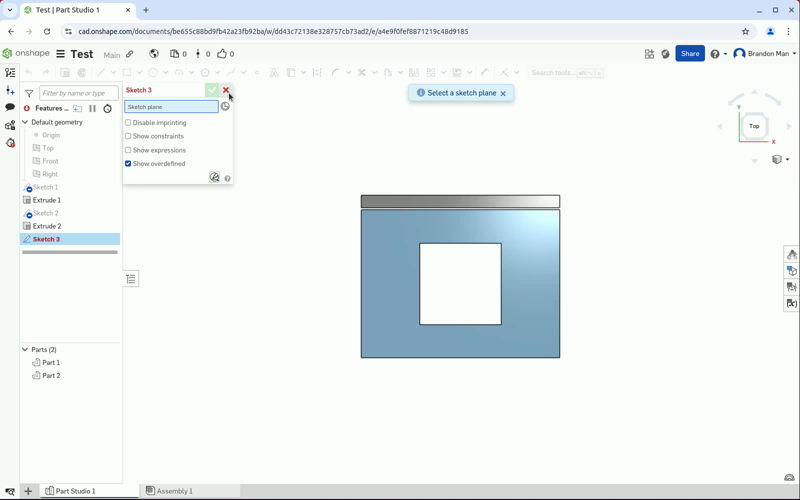
mouse_move(73, 150)
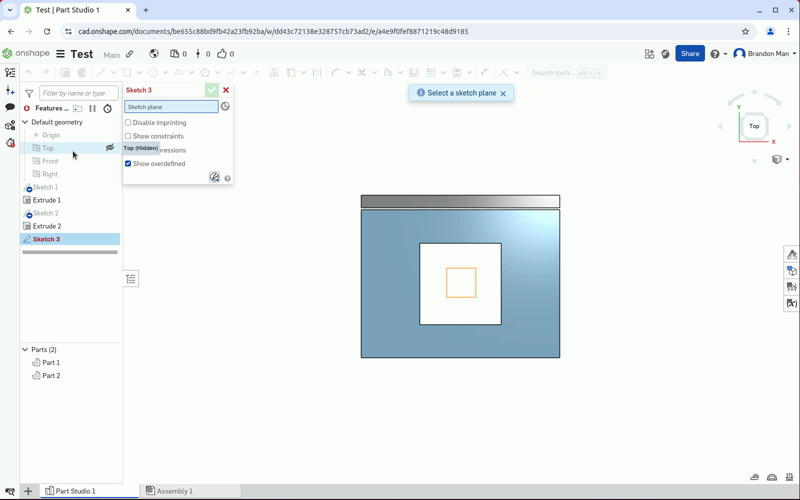
click(73, 150)
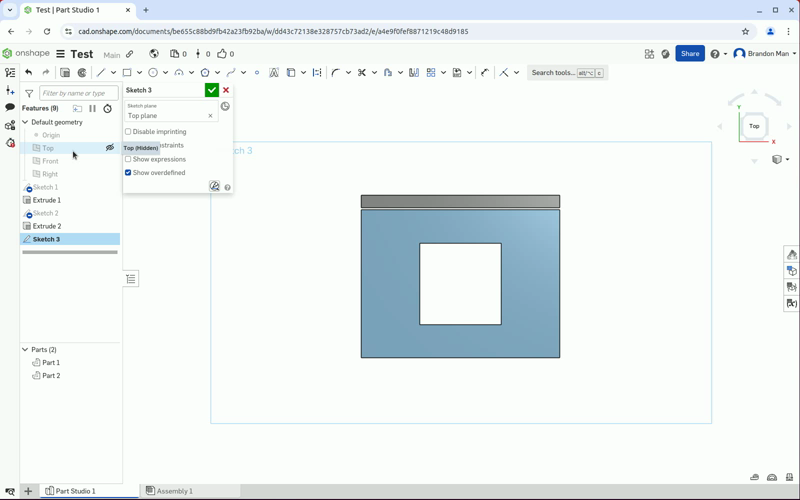
mouse_move(73, 352)
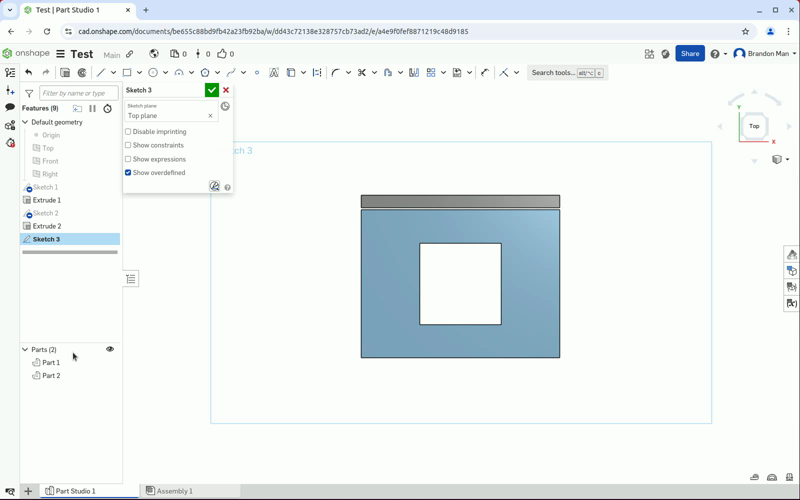
key(y)
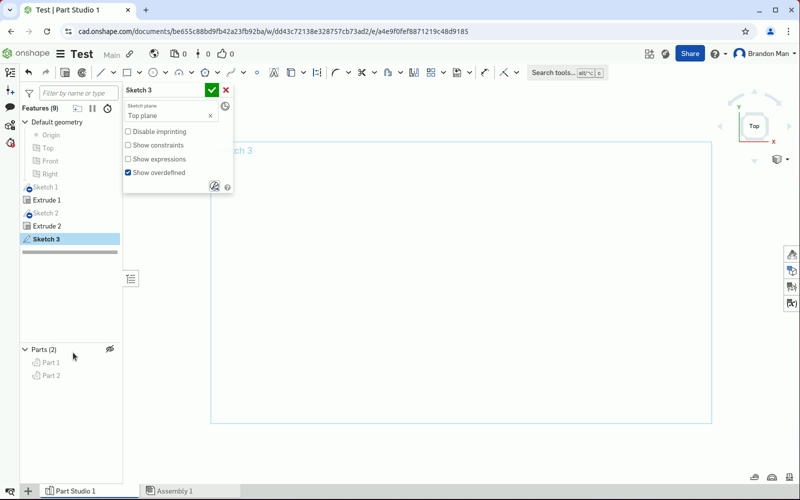
key(l)
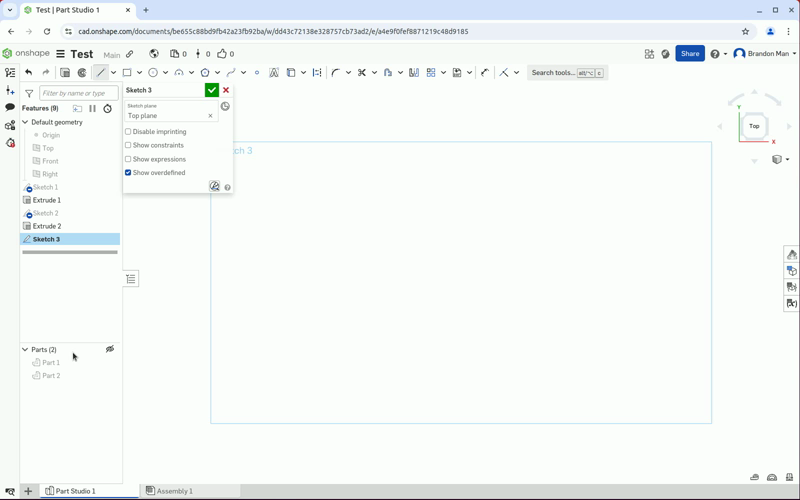
key_down(shift)
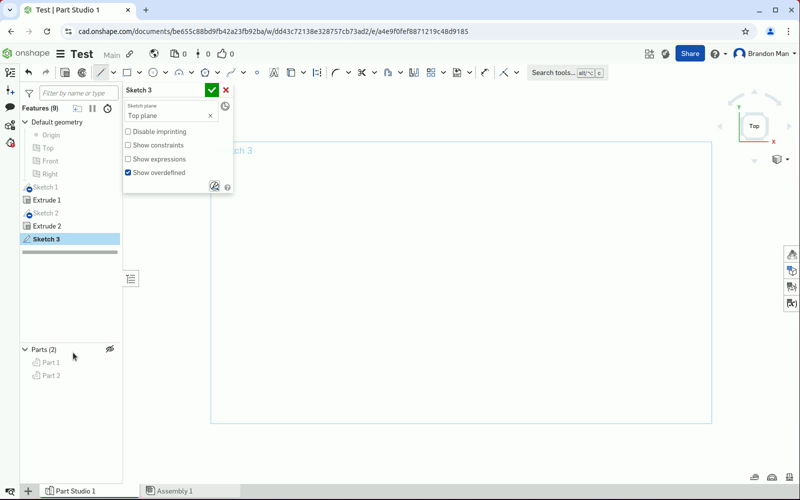
mouse_move(348, 207)
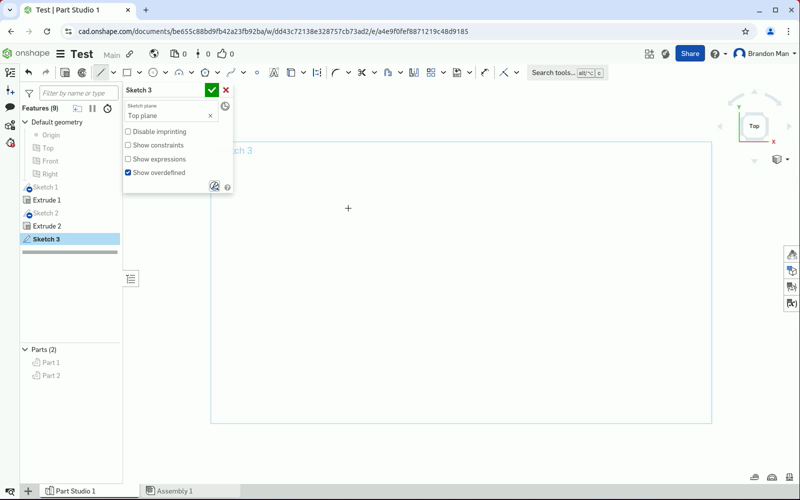
click(348, 207)
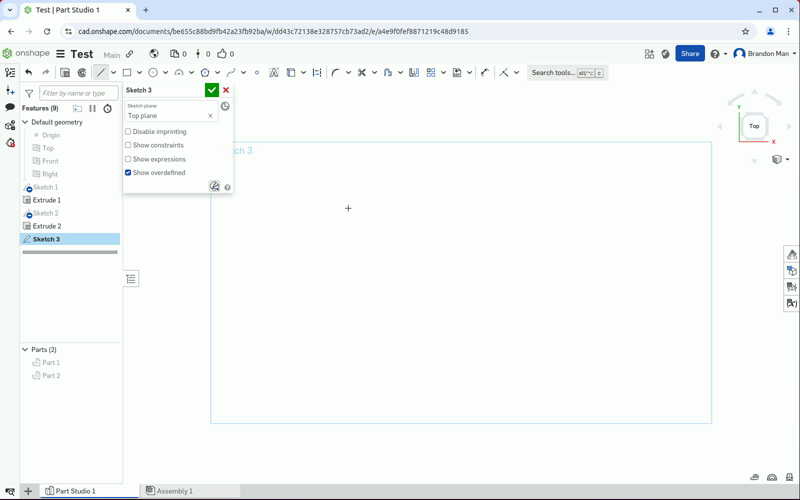
key_up(shift)
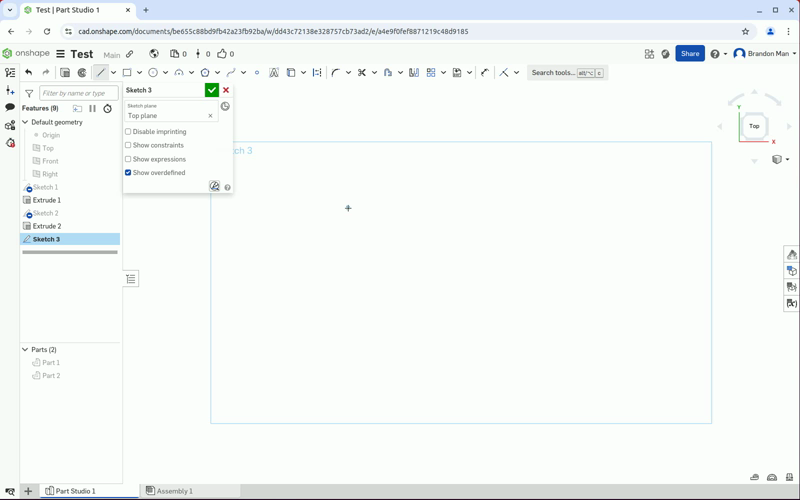
key_down(shift)
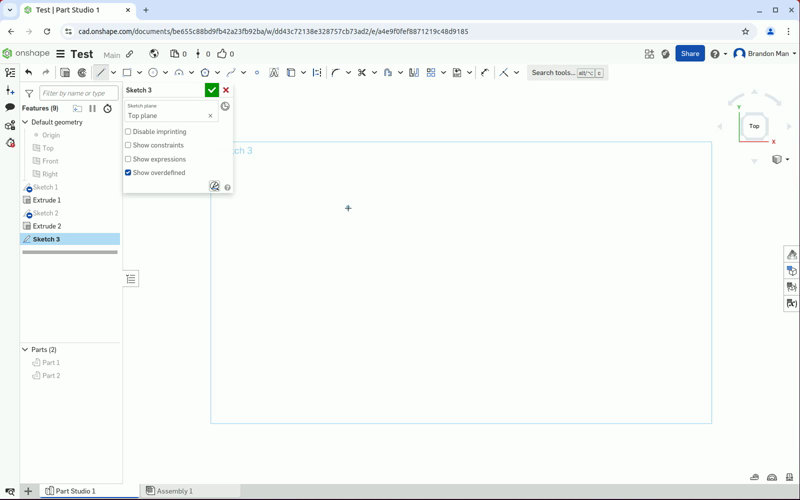
mouse_move(378, 207)
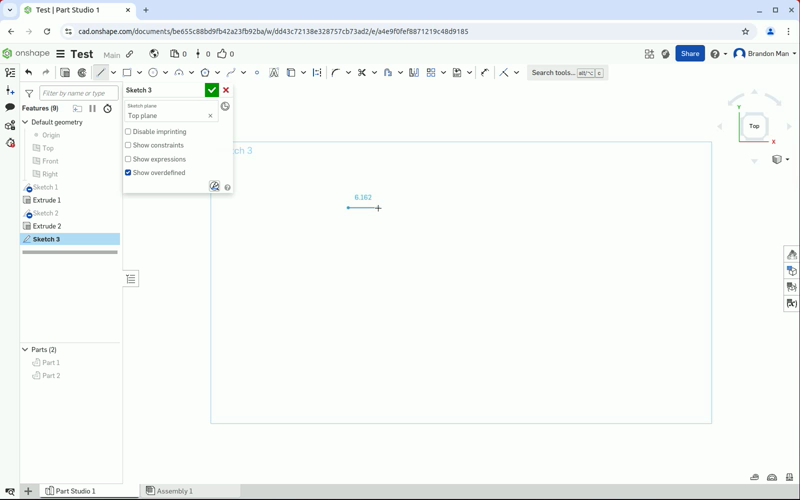
mouse_move(362, 207)
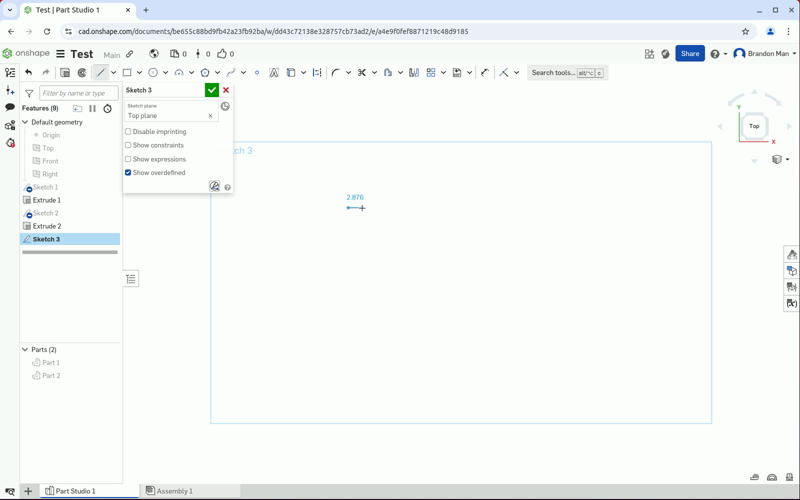
click(362, 207)
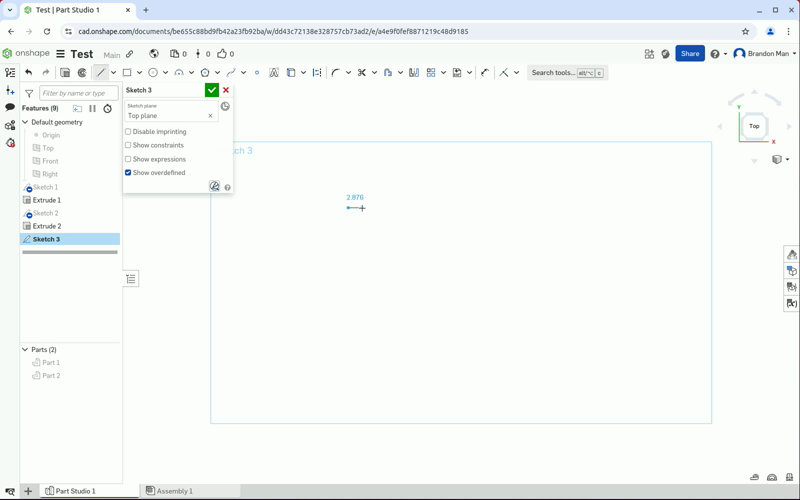
key_up(shift)
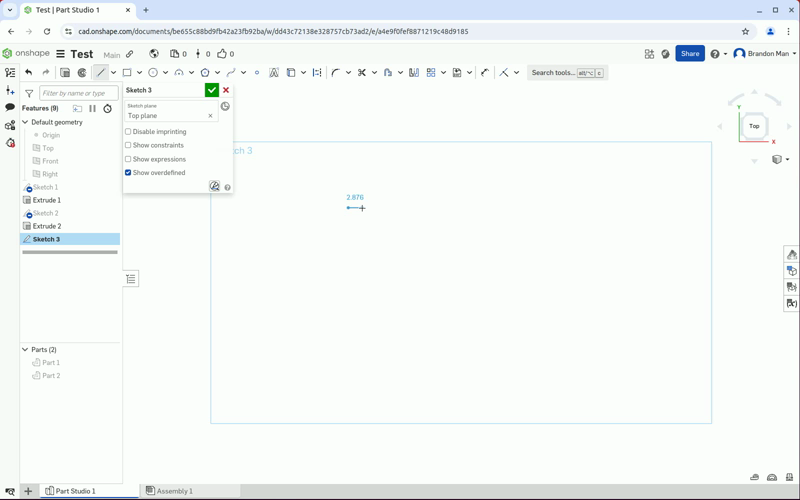
key_down(shift)
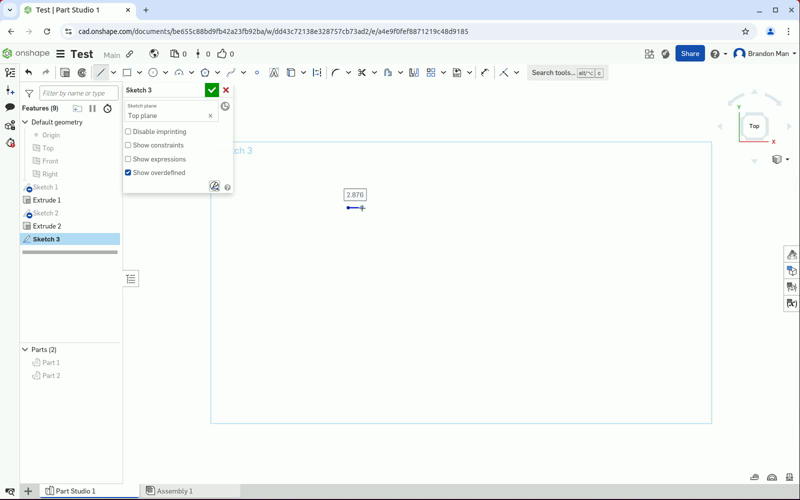
mouse_move(392, 207)
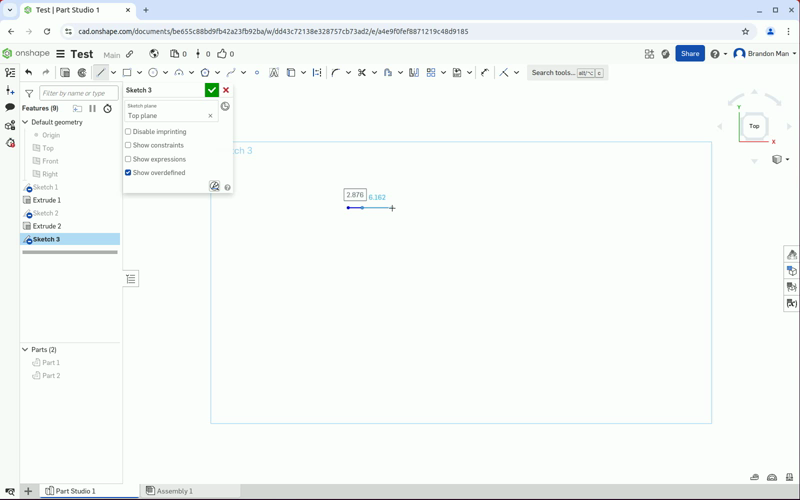
mouse_move(362, 194)
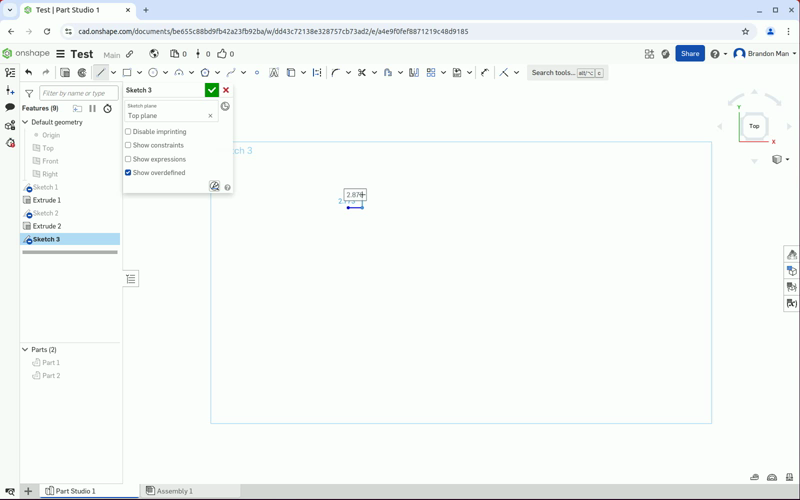
click(362, 194)
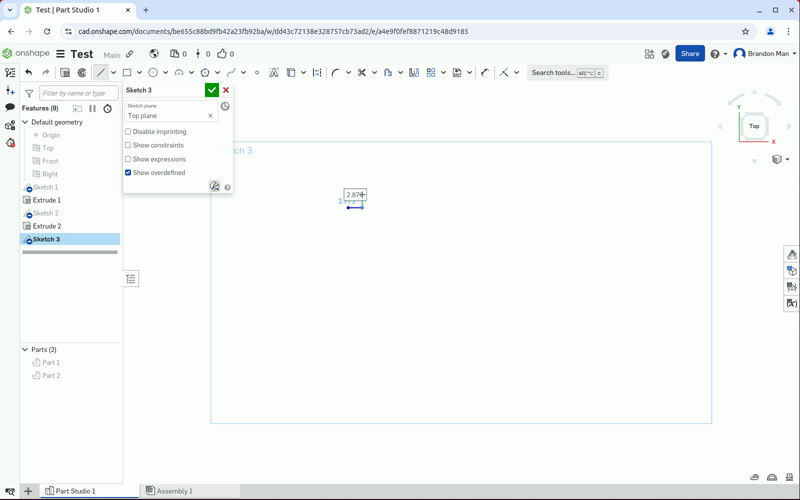
key_up(shift)
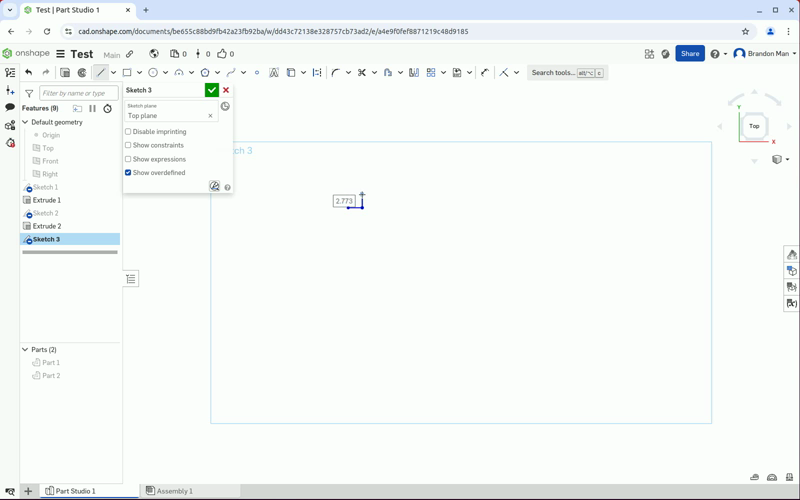
key_down(shift)
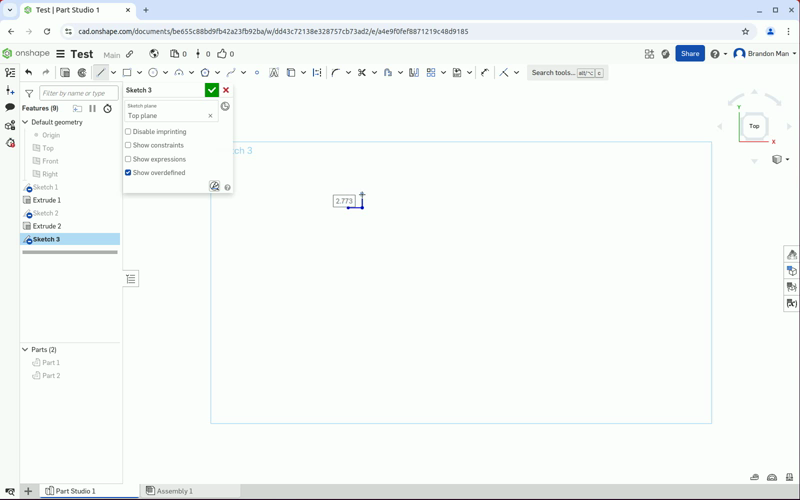
mouse_move(392, 194)
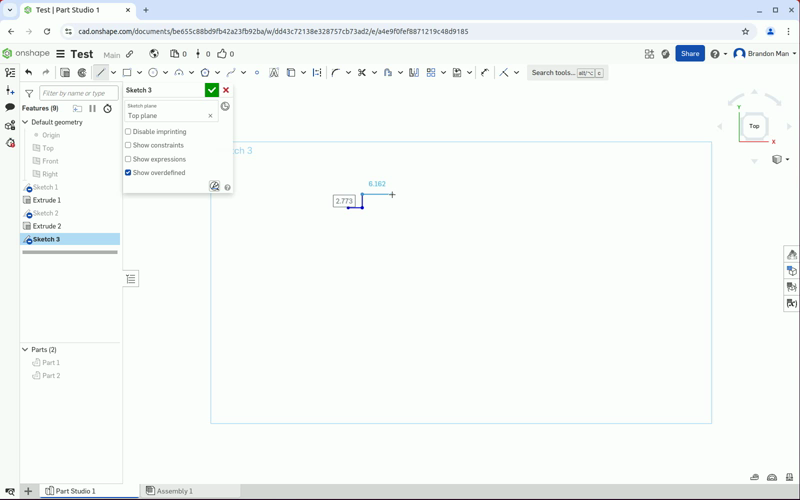
mouse_move(348, 194)
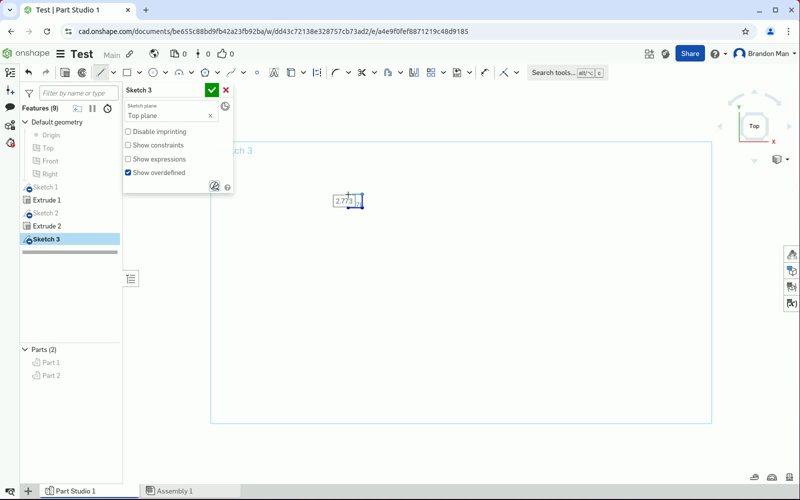
click(348, 194)
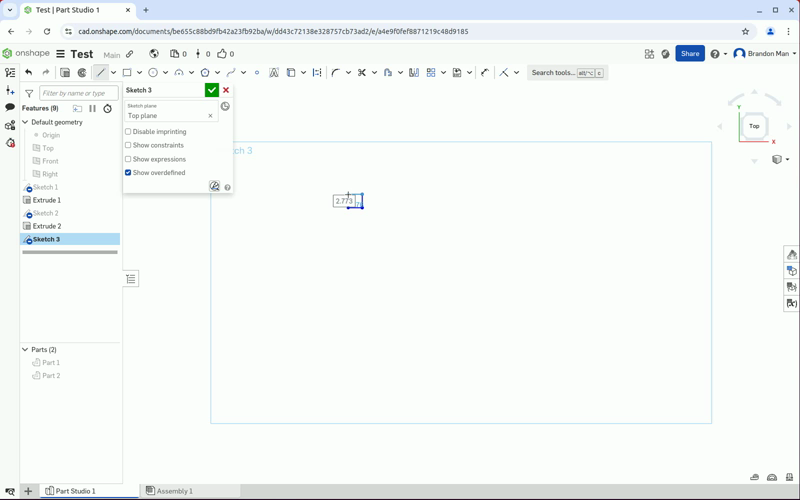
key_up(shift)
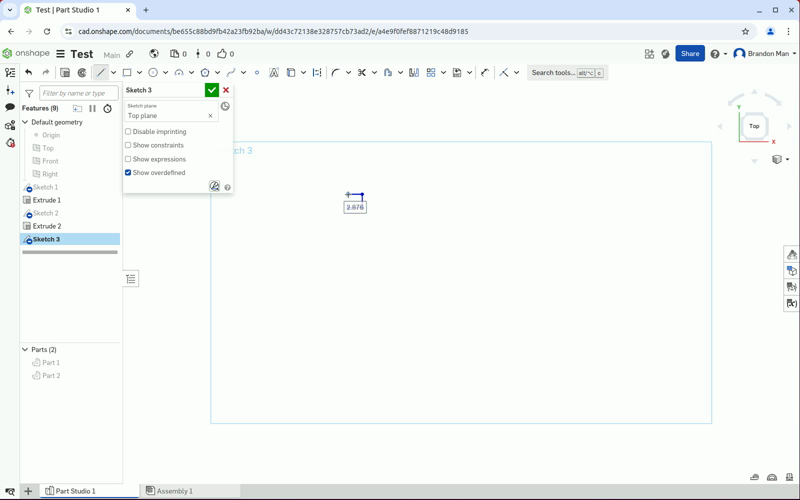
mouse_move(378, 194)
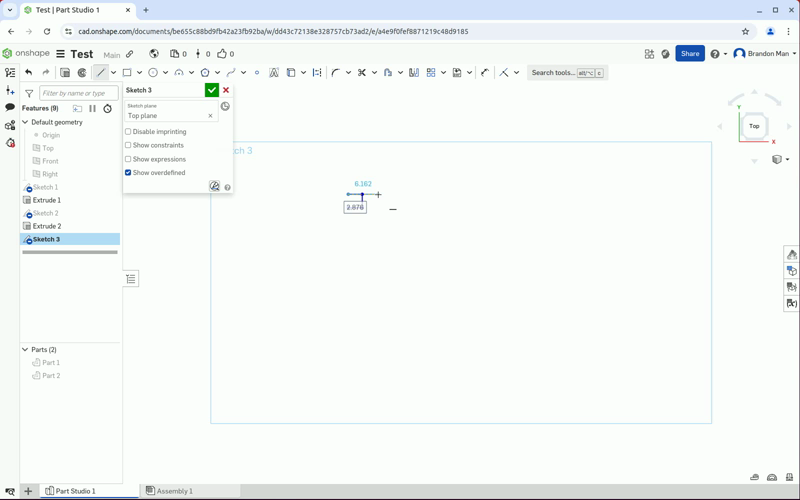
key_down(shift)
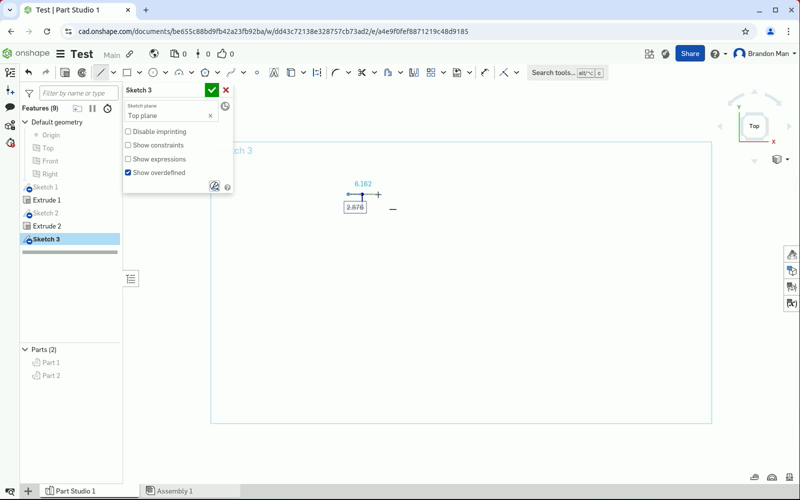
mouse_move(348, 207)
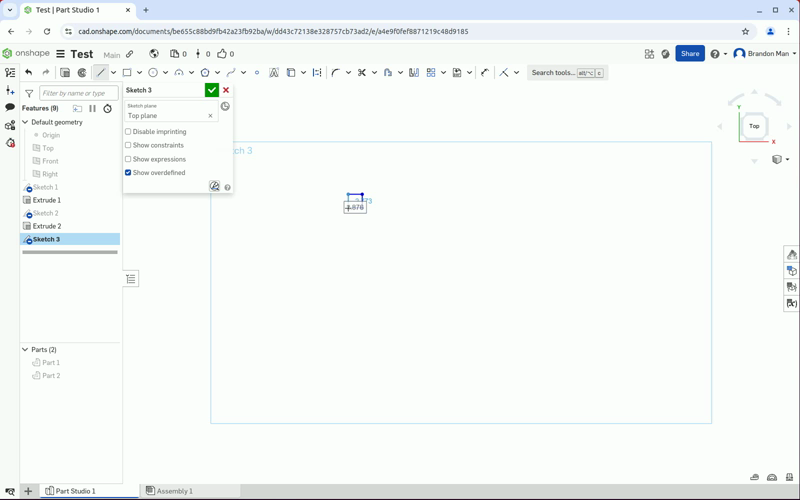
key_up(shift)
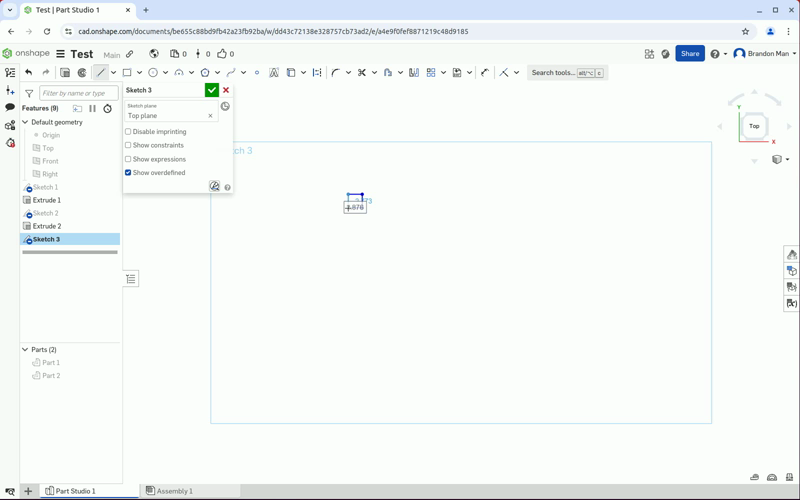
click(348, 207)
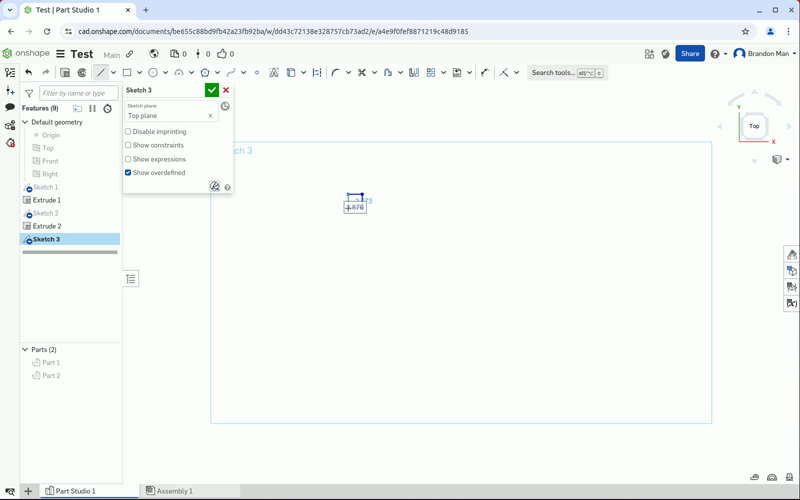
key(esc)
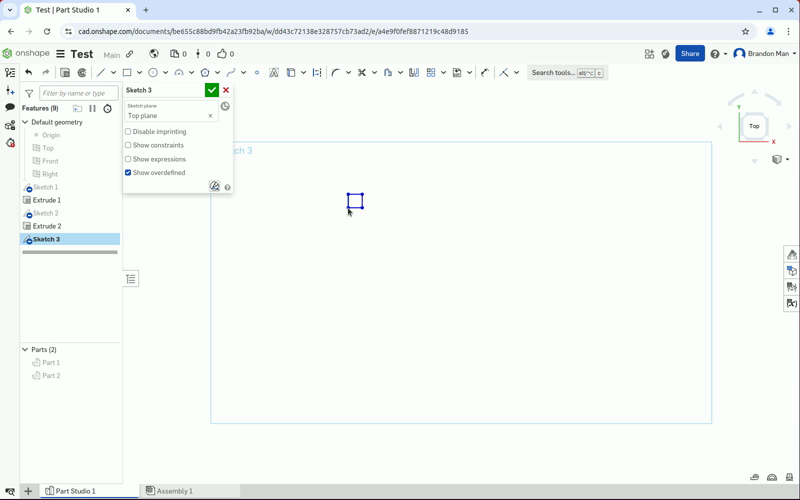
mouse_move(358, 205)
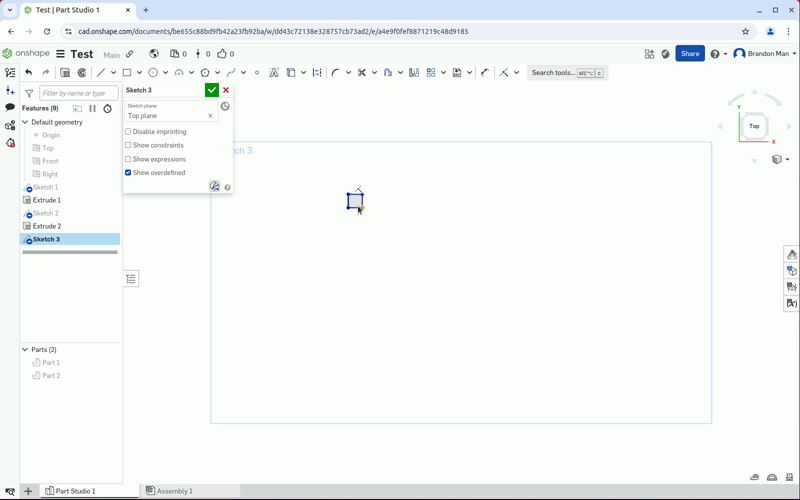
scroll(6)
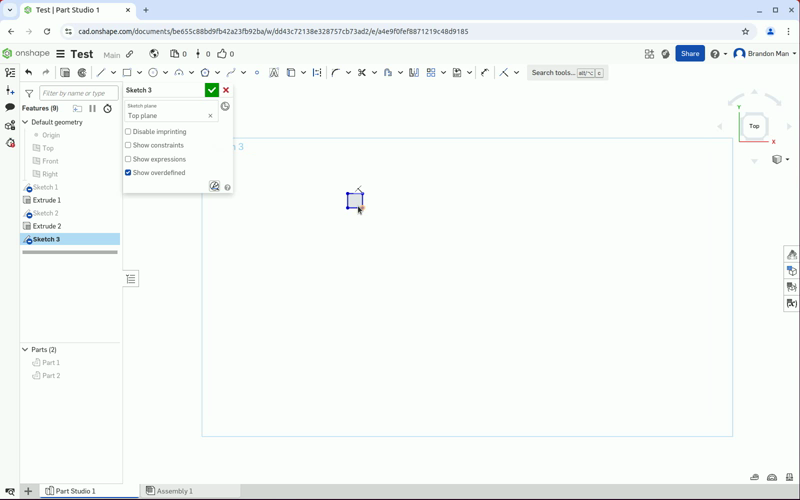
scroll(6)
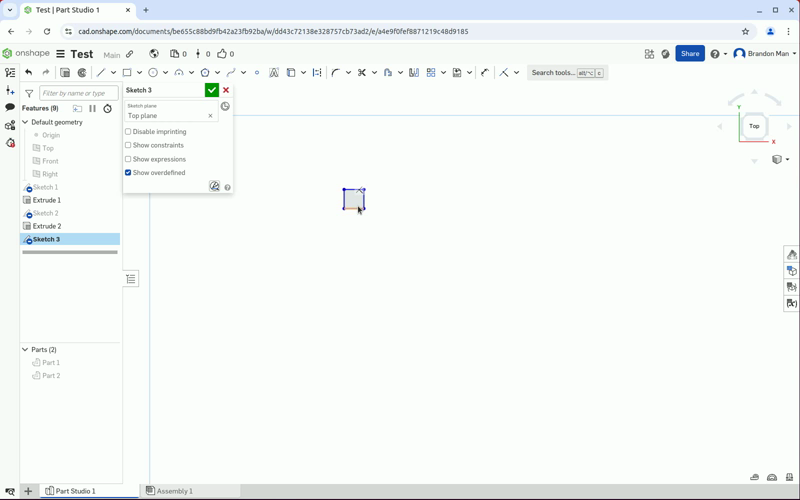
scroll(6)
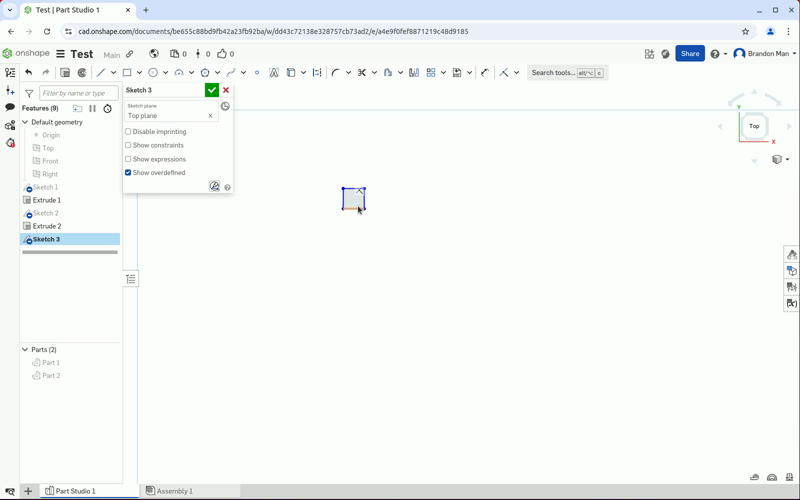
scroll(6)
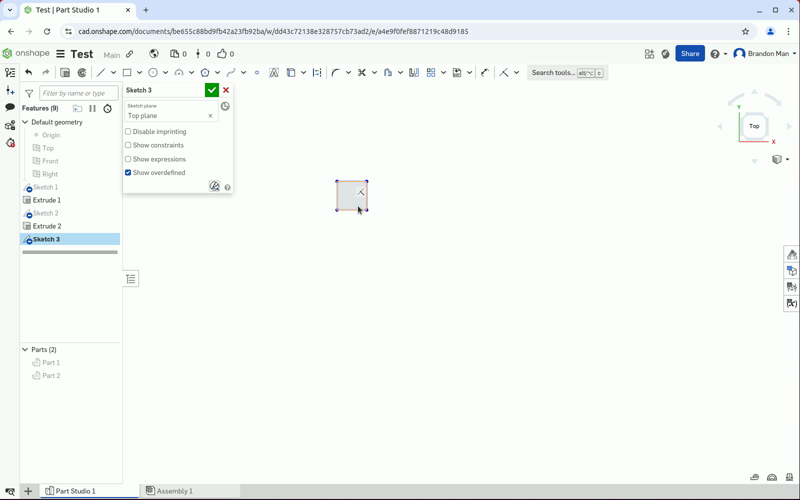
scroll(6)
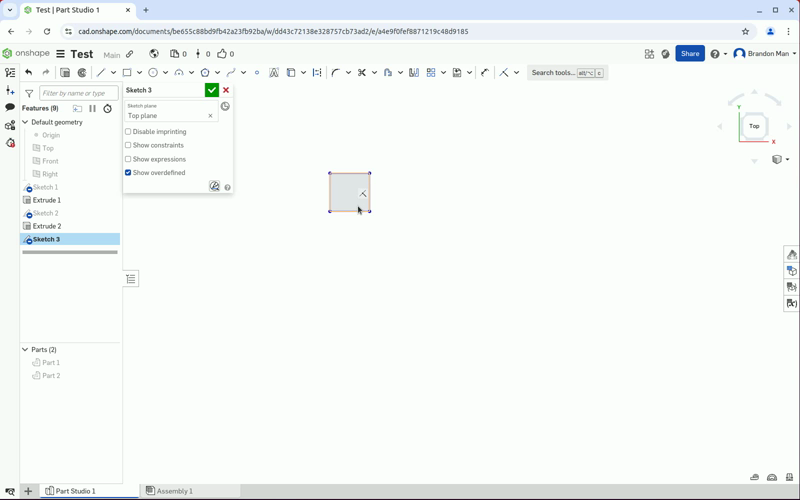
scroll(6)
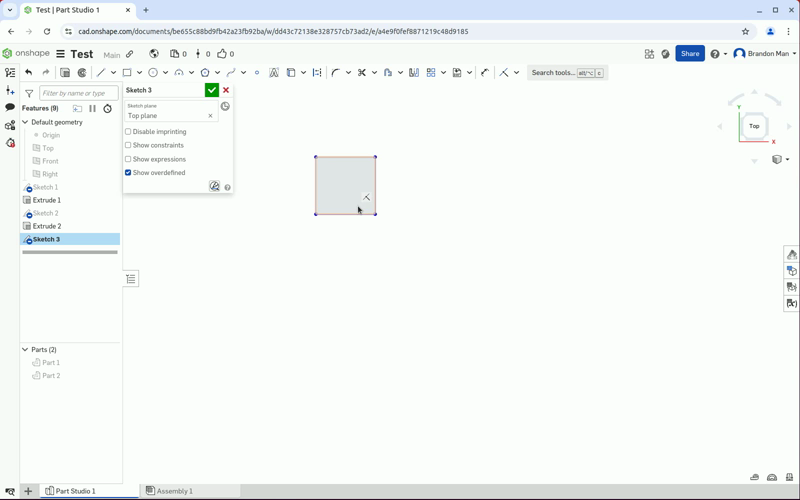
scroll(6)
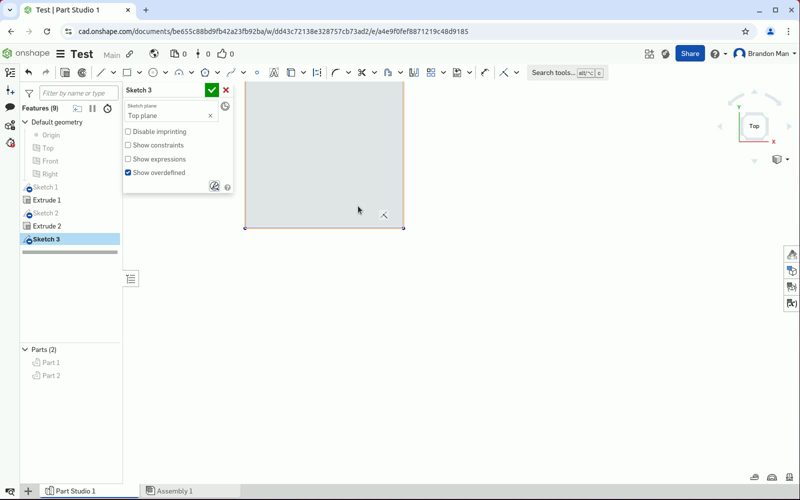
click(358, 205)
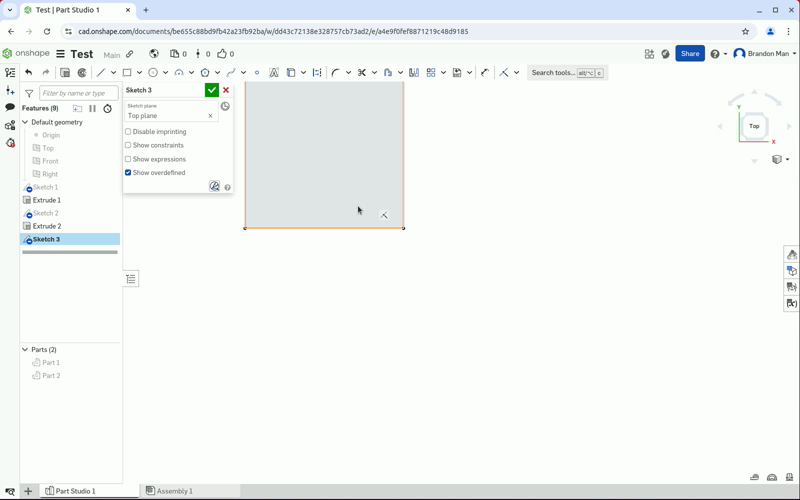
scroll(-6)
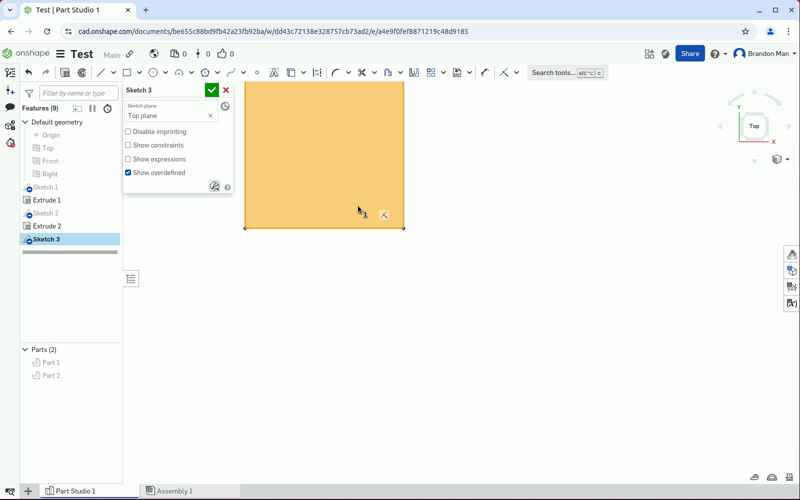
scroll(-6)
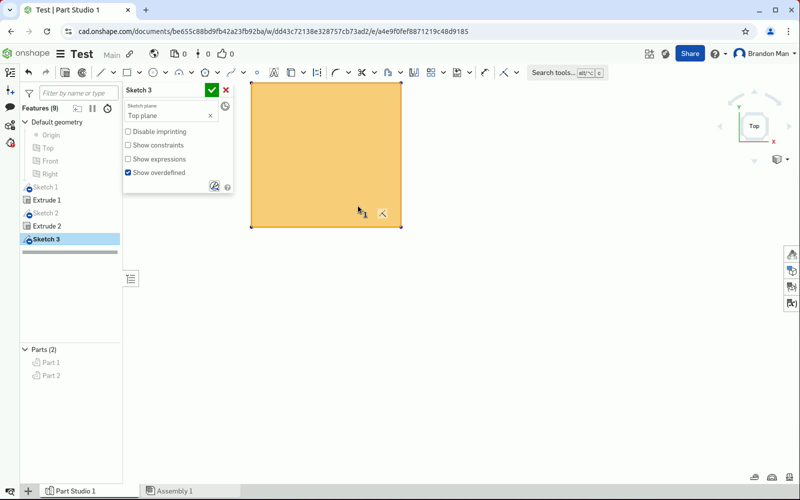
scroll(-6)
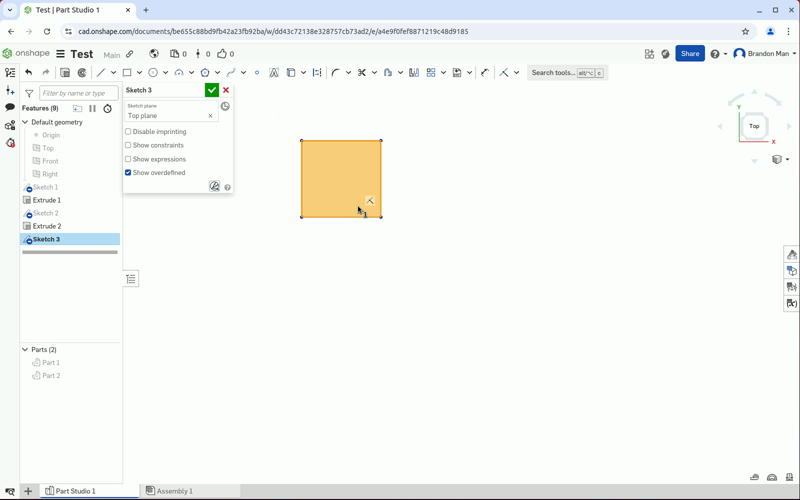
scroll(-6)
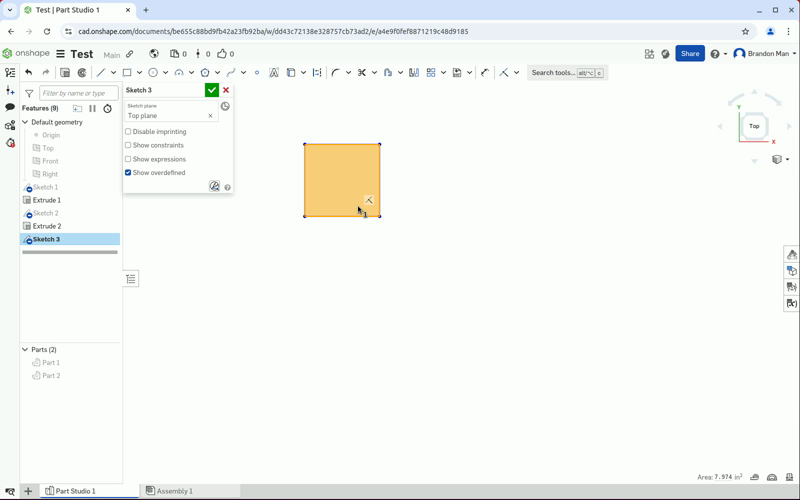
scroll(-6)
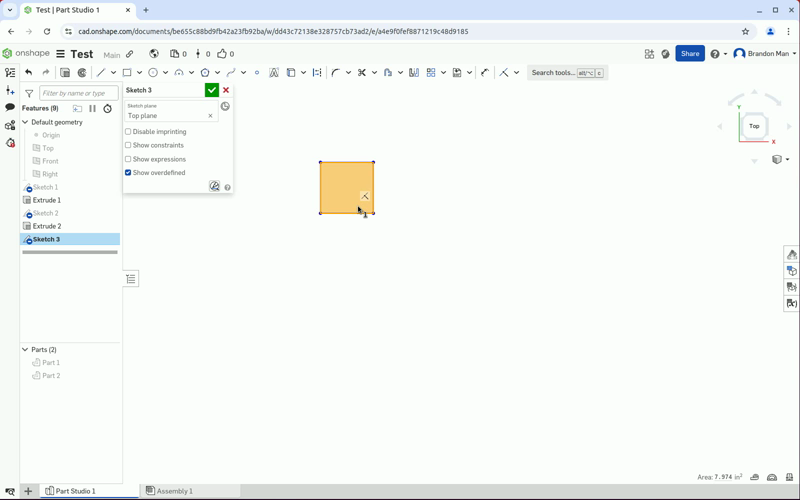
scroll(-6)
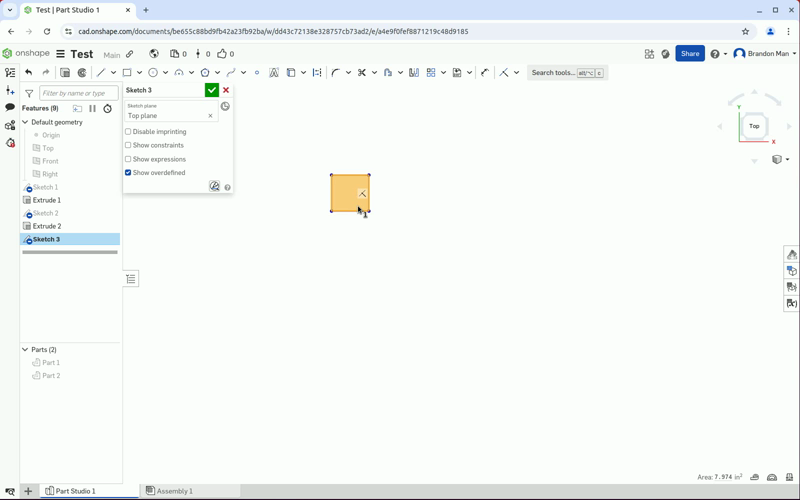
scroll(-6)
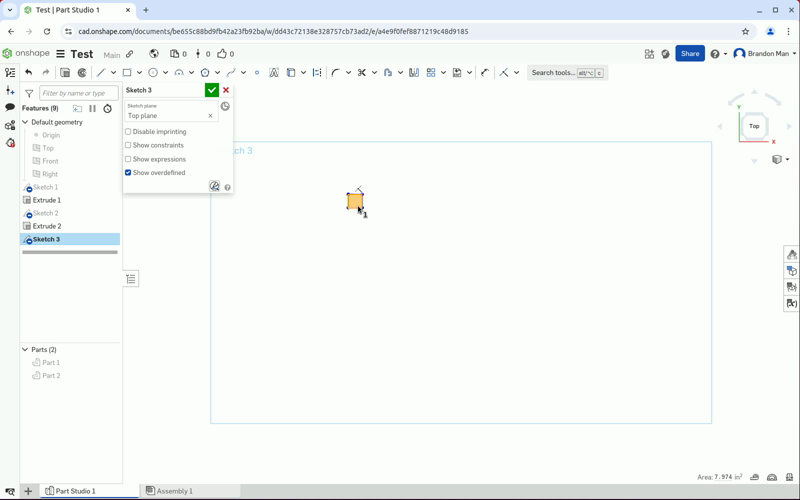
mouse_move(73, 352)
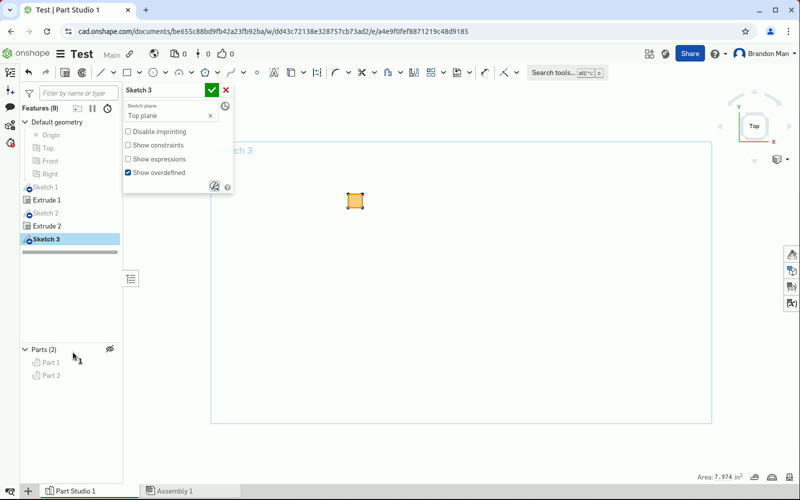
key(shift+y)
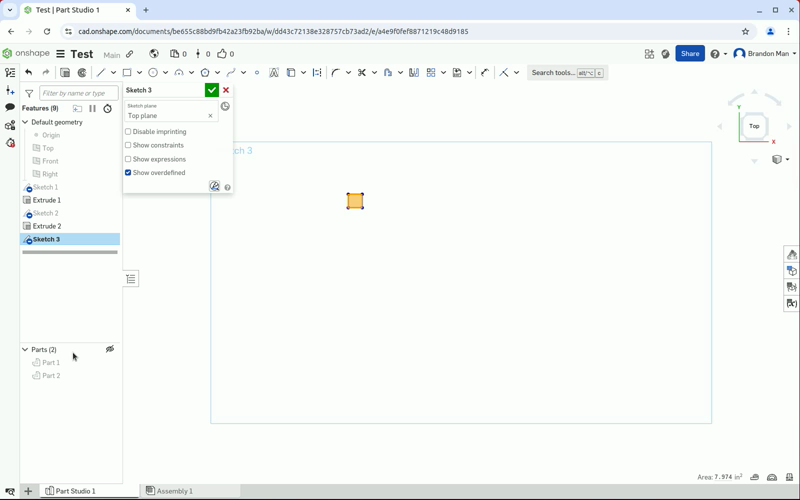
key(shift+e)
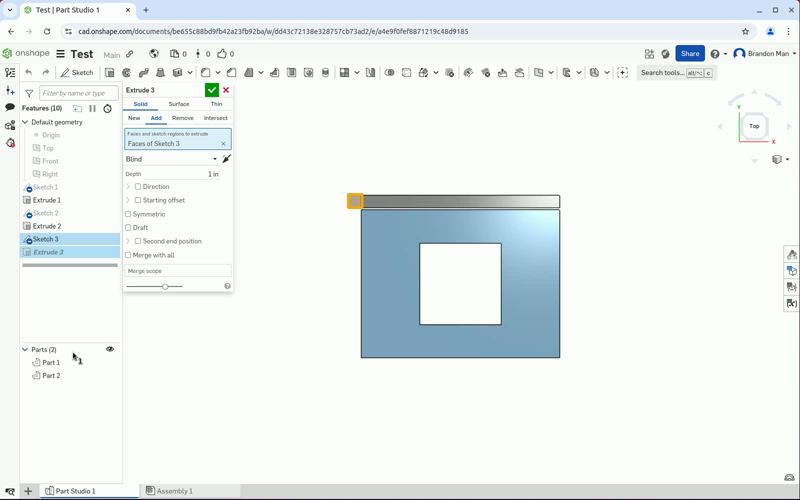
mouse_move(143, 106)
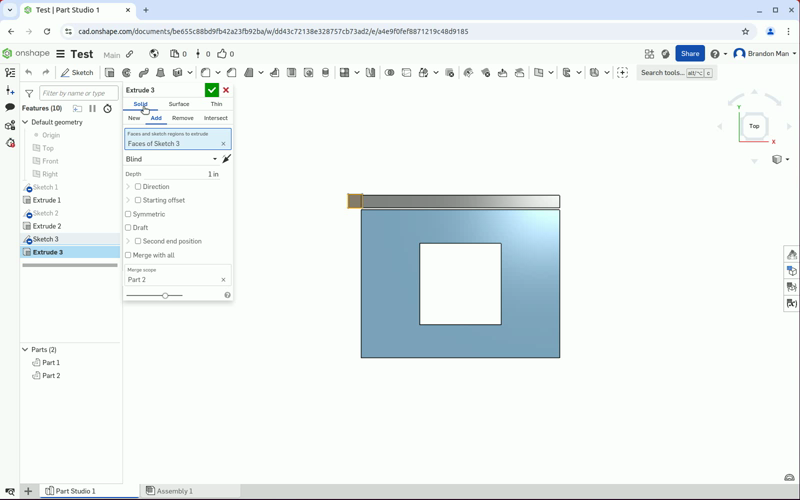
click(143, 106)
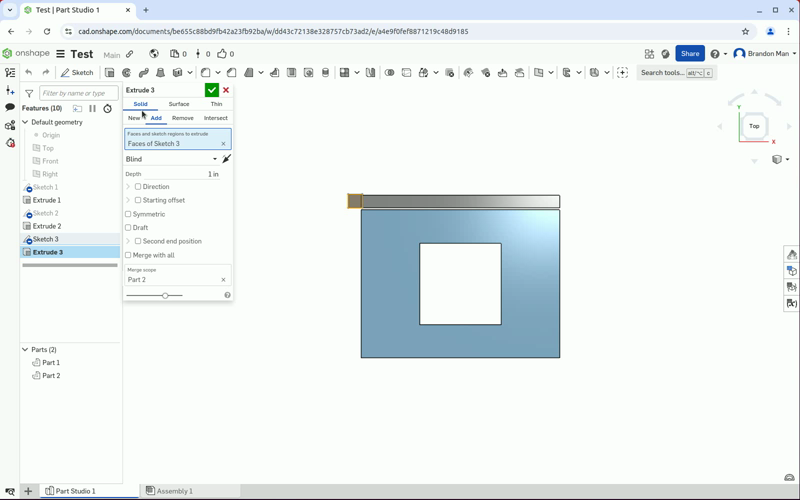
mouse_move(137, 120)
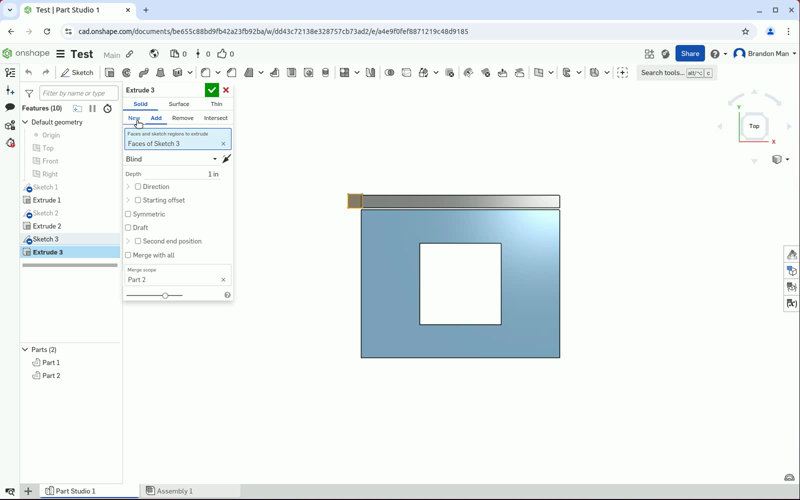
click(137, 120)
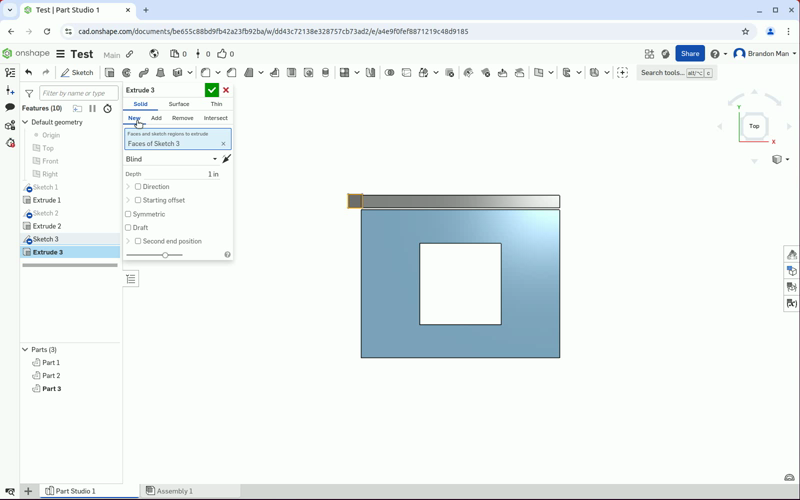
key(tab, 4)
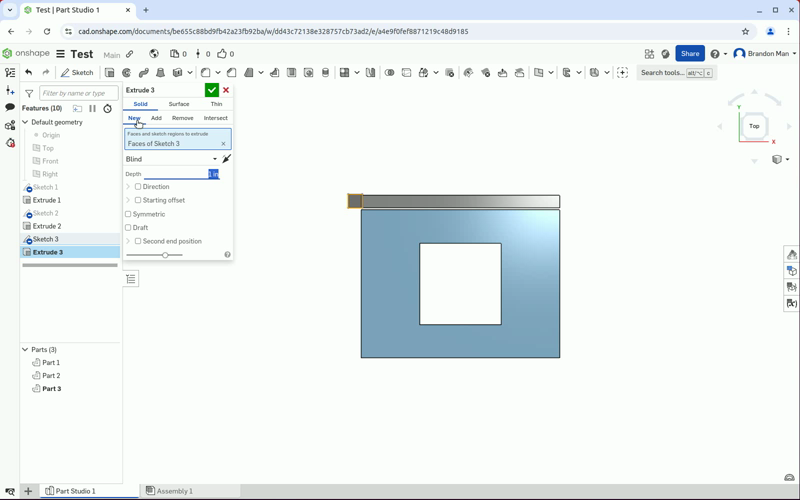
text(2.648)
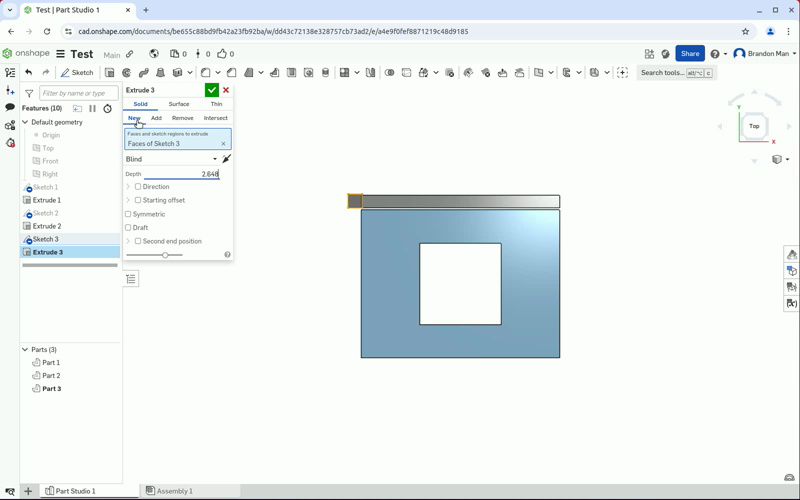
key(enter)
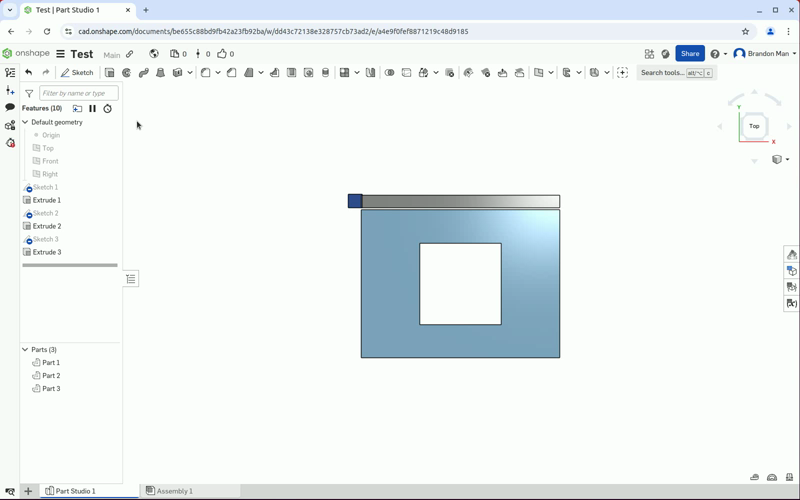
key(shift+h)
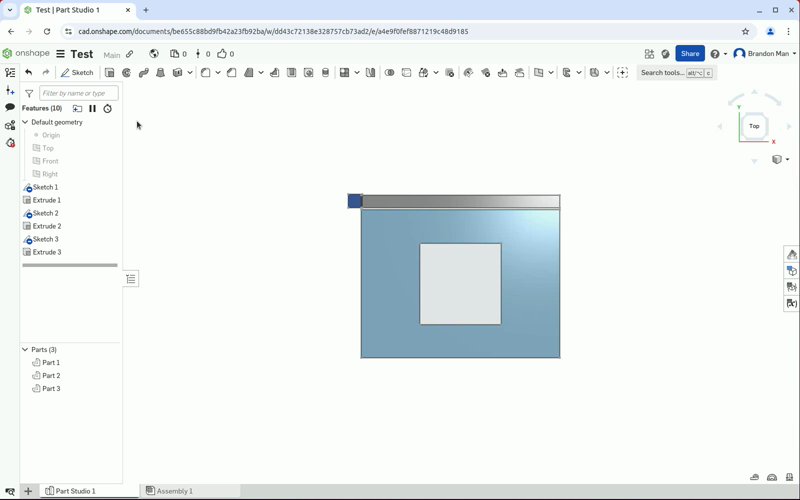
key(shift+h)
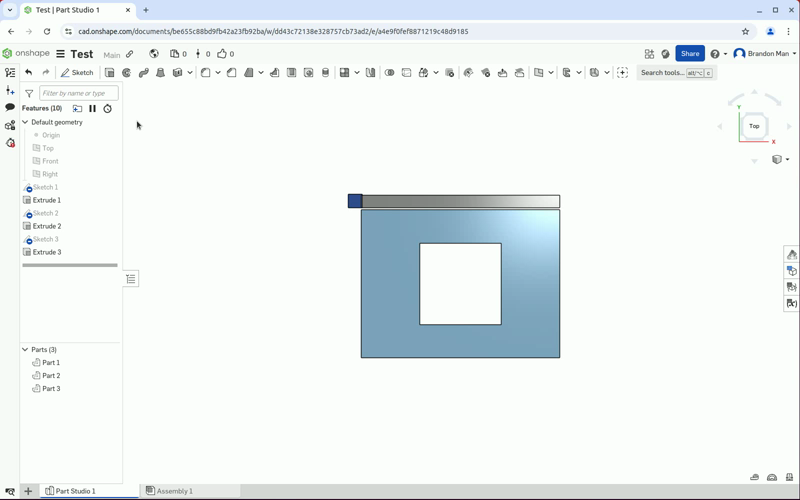
mouse_move(73, 189)
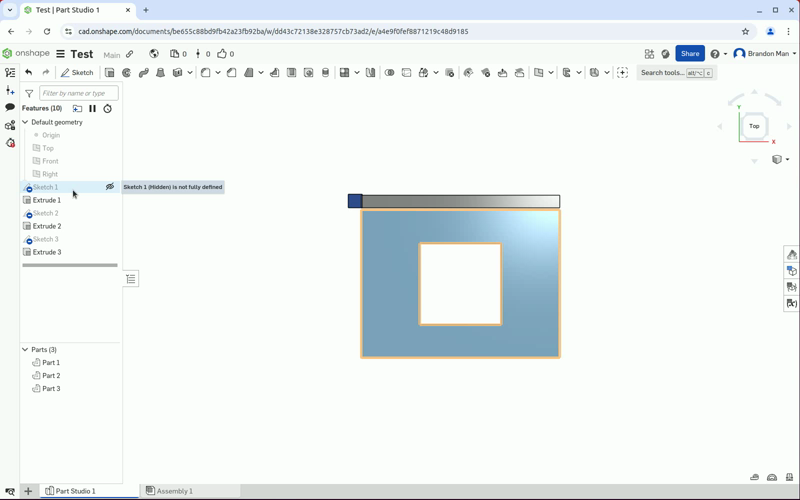
click(73, 189)
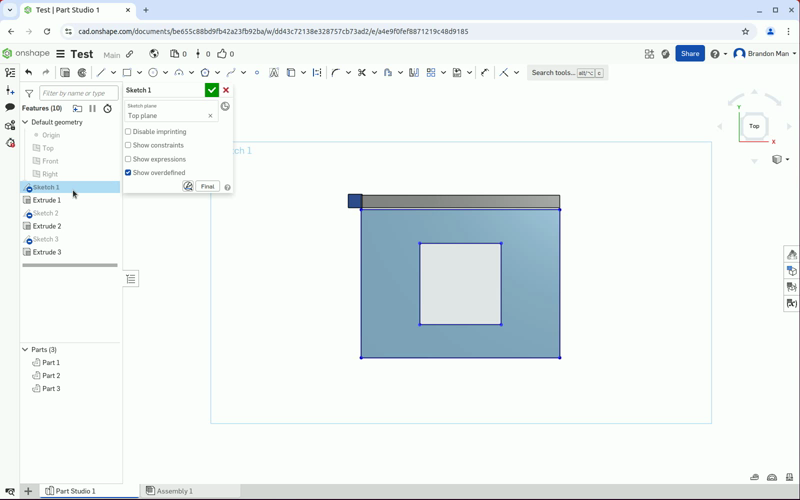
mouse_move(229, 92)
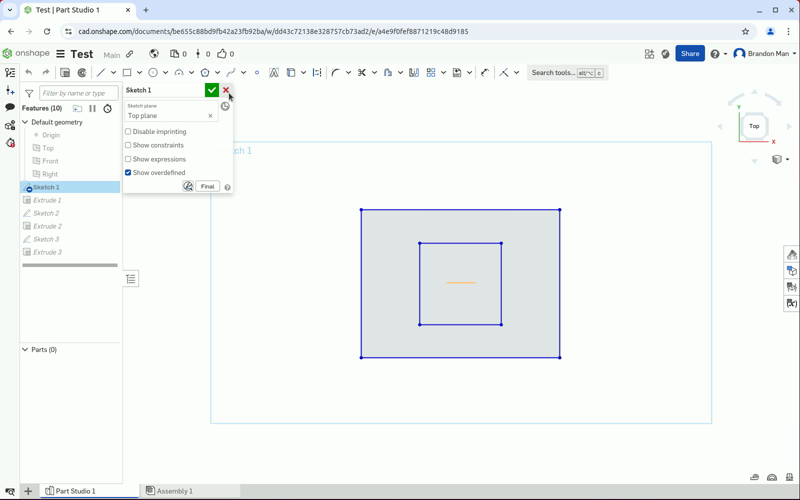
click(229, 92)
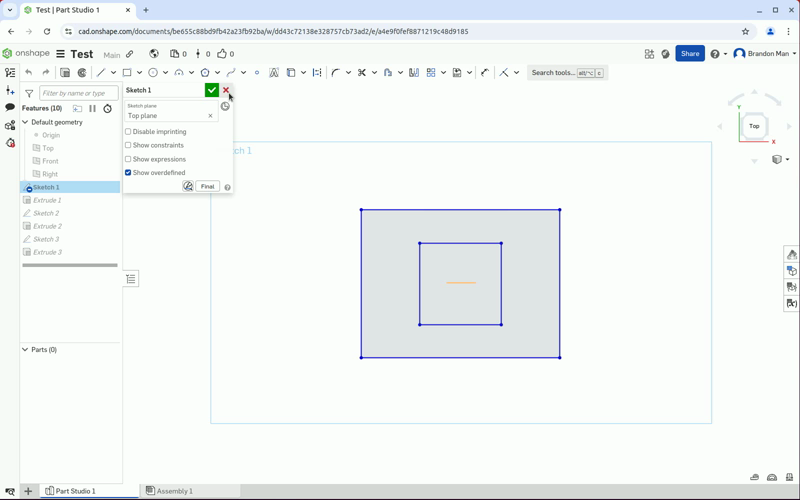
key(shift+s)
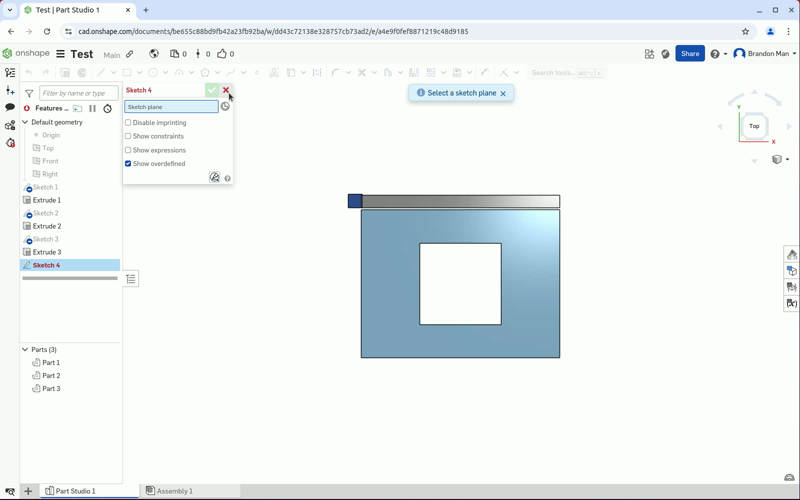
mouse_move(73, 150)
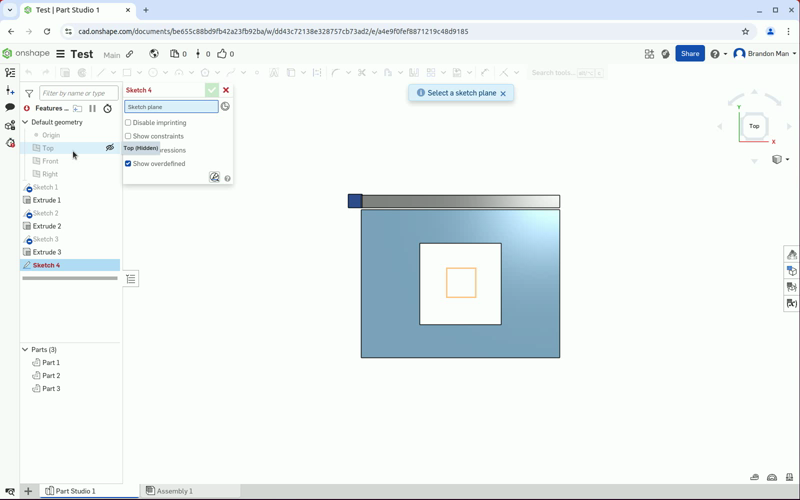
click(73, 150)
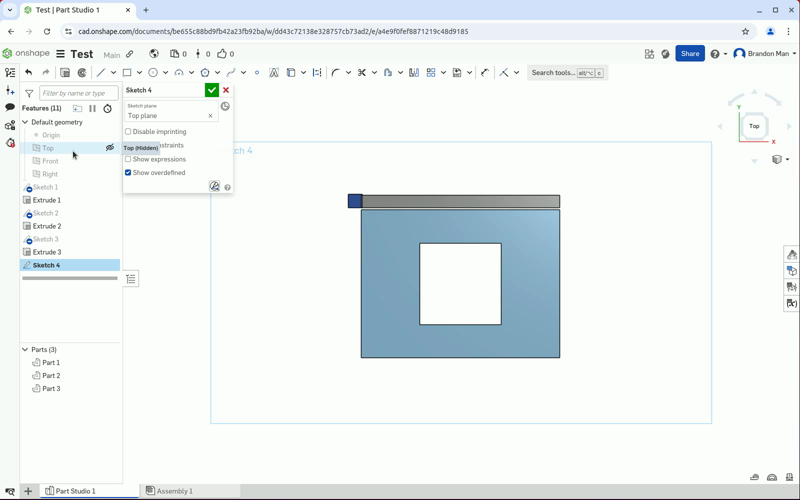
mouse_move(73, 352)
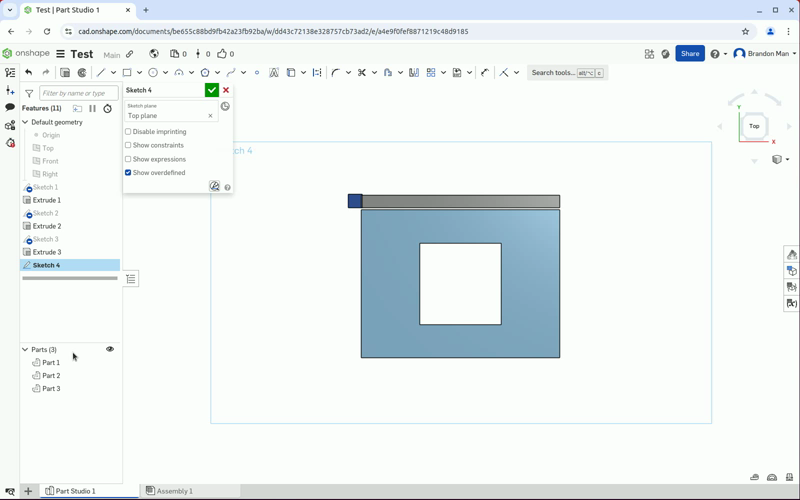
key(y)
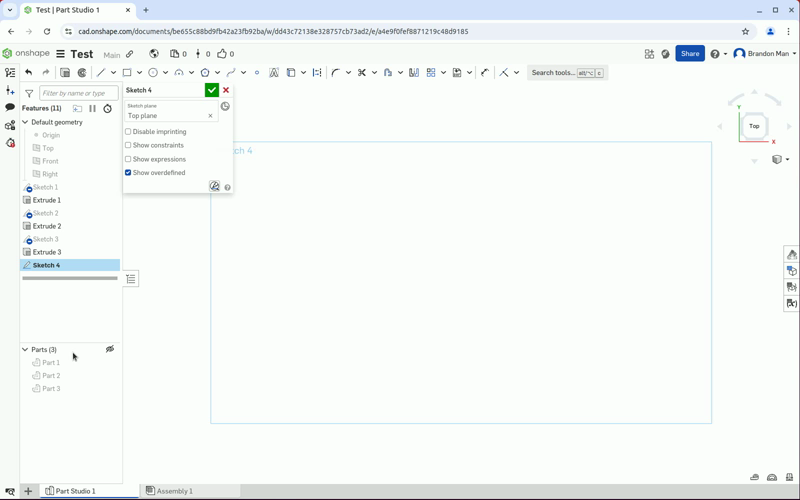
key(l)
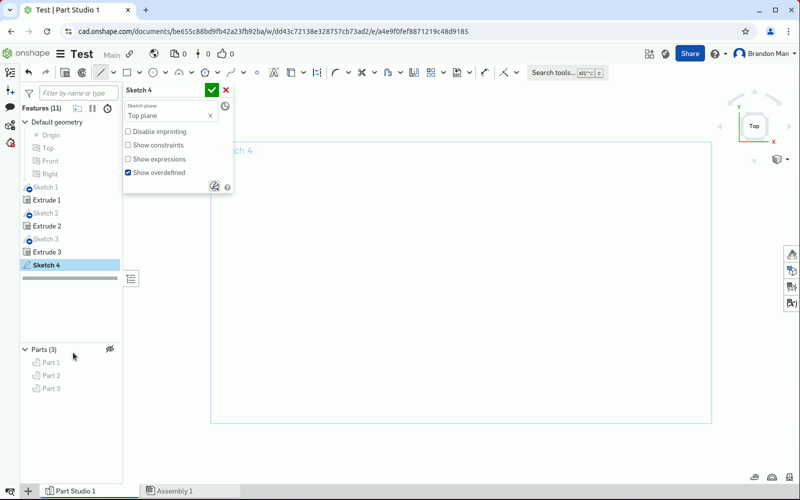
key_down(shift)
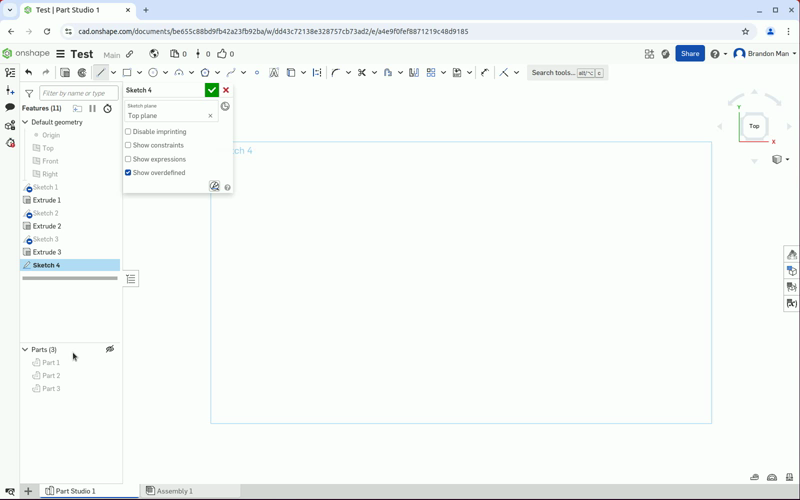
mouse_move(361, 370)
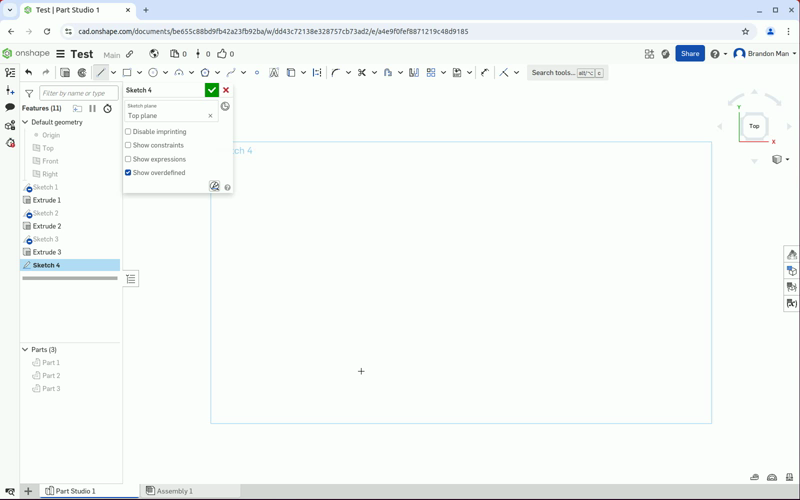
click(361, 370)
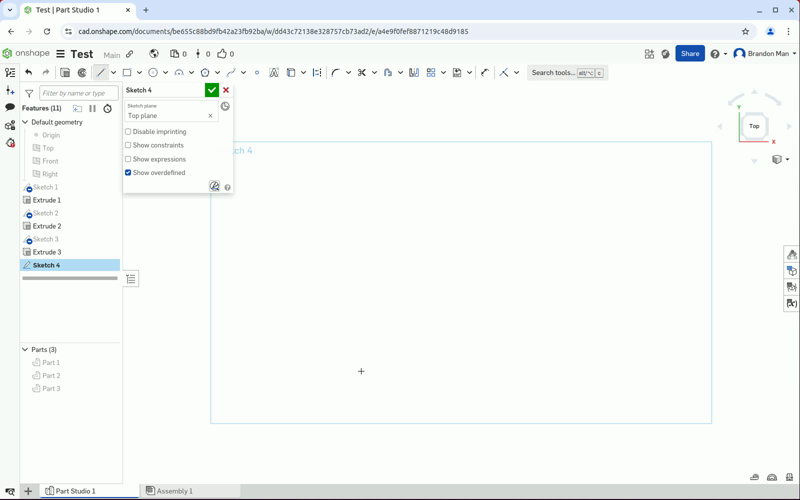
key_up(shift)
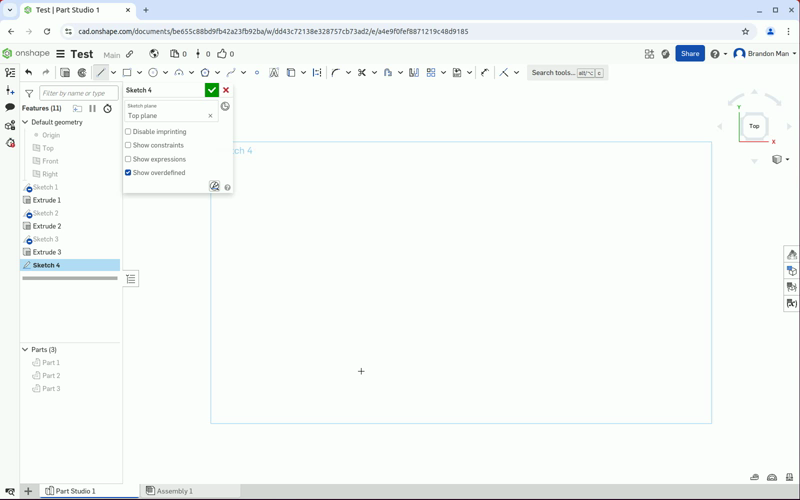
key_down(shift)
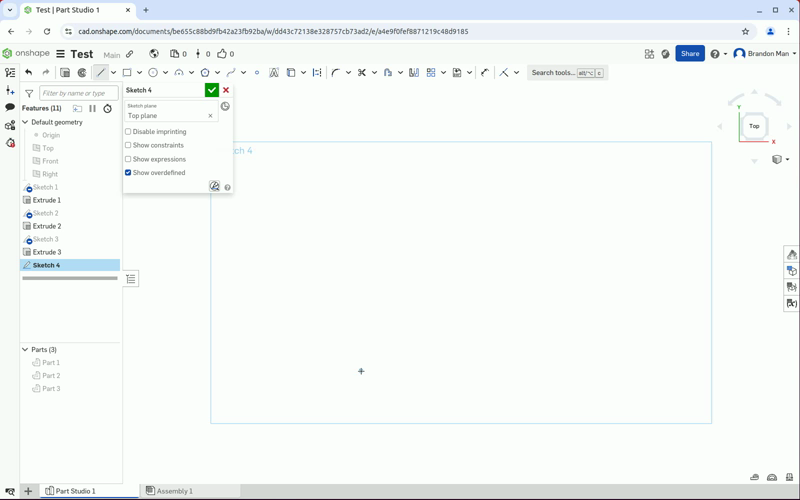
mouse_move(559, 370)
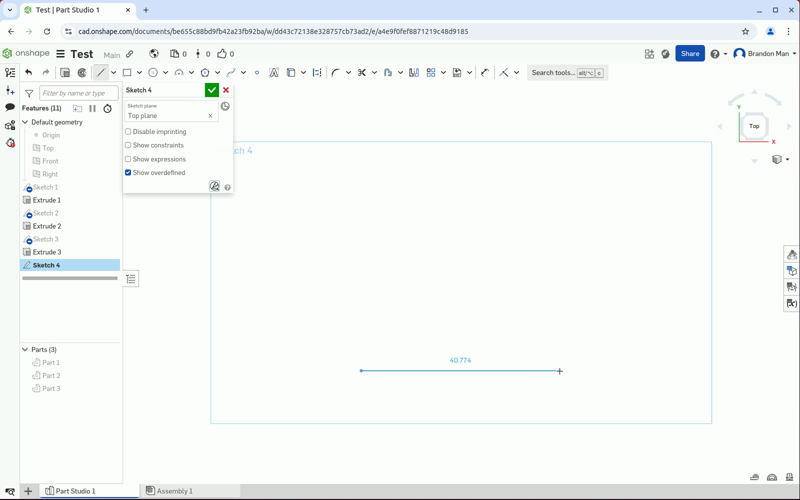
click(559, 370)
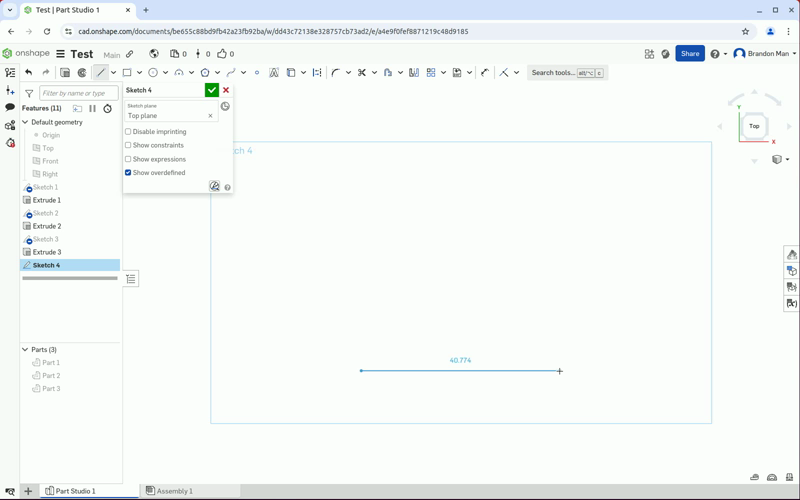
key_up(shift)
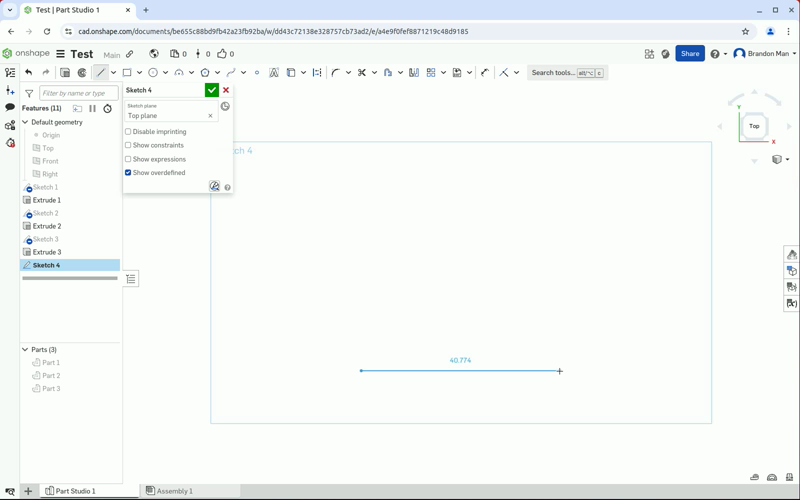
key_down(shift)
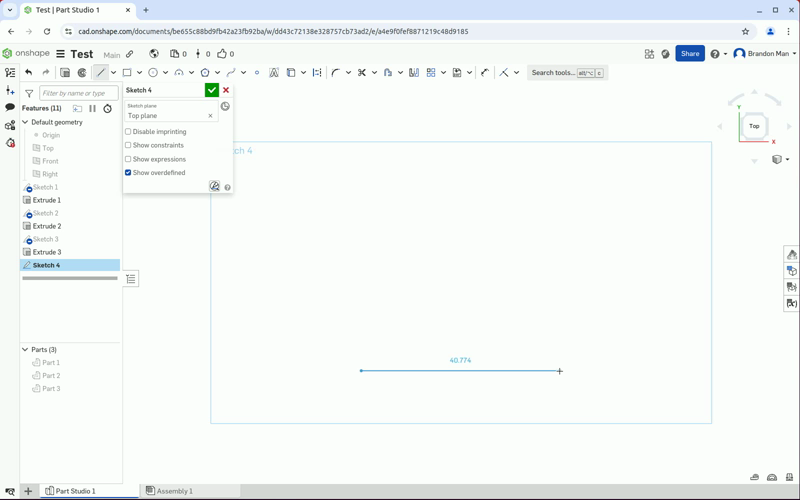
mouse_move(589, 370)
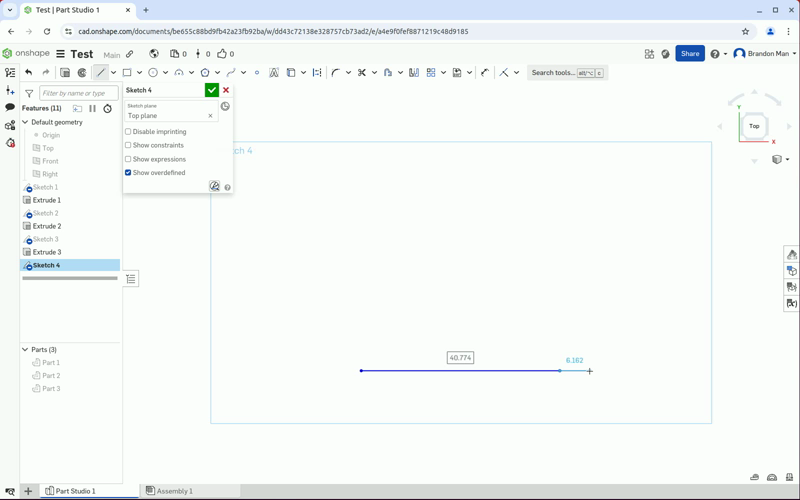
mouse_move(559, 358)
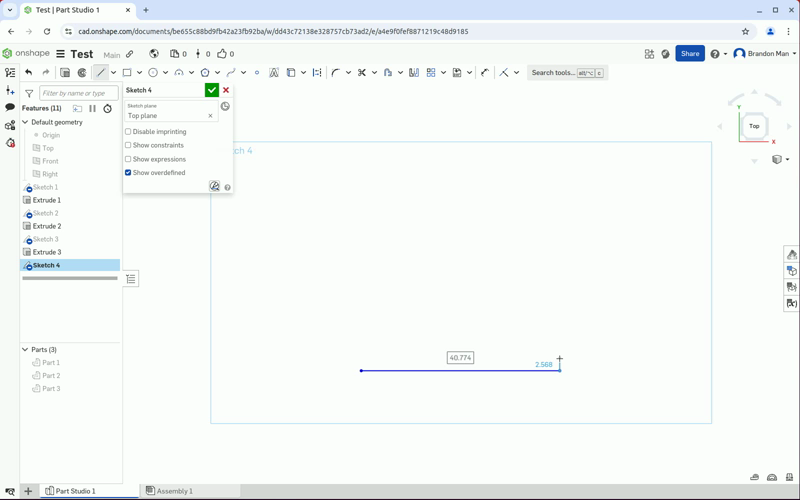
click(559, 358)
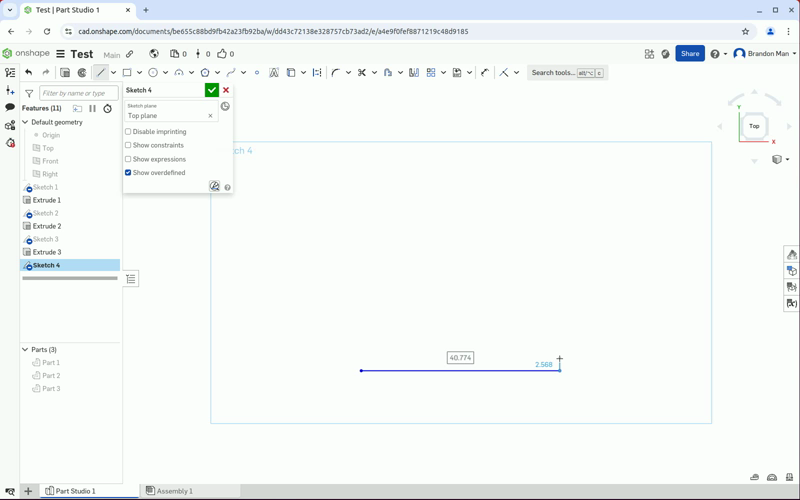
key_up(shift)
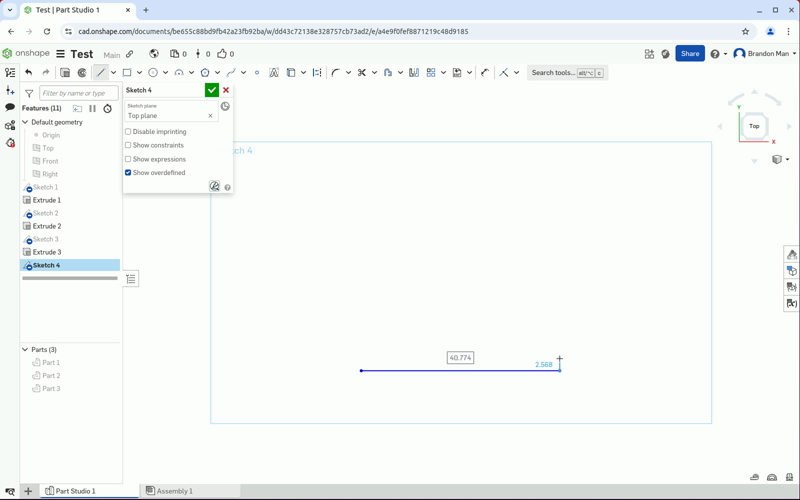
key_down(shift)
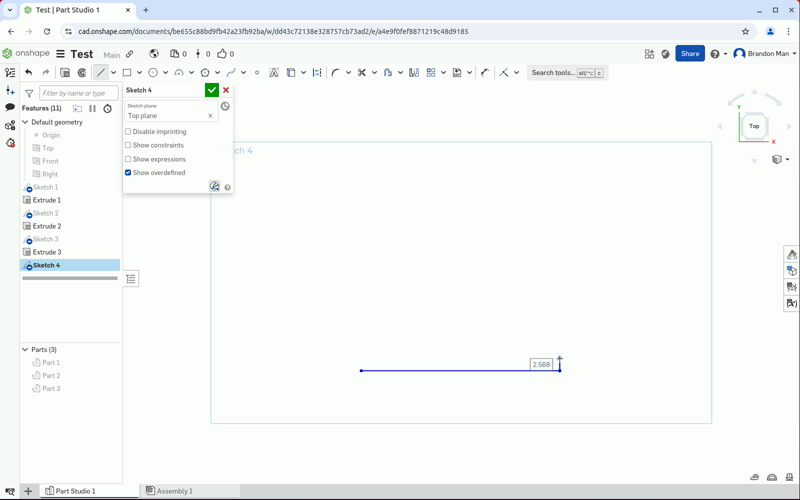
mouse_move(361, 358)
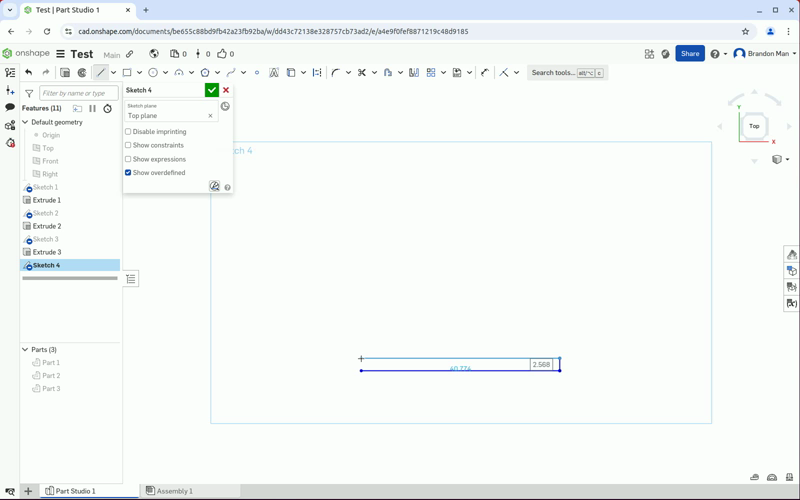
click(361, 358)
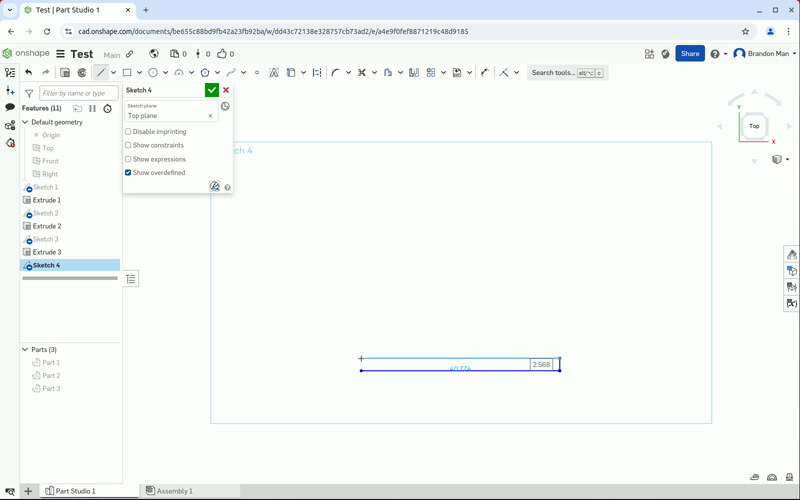
key_up(shift)
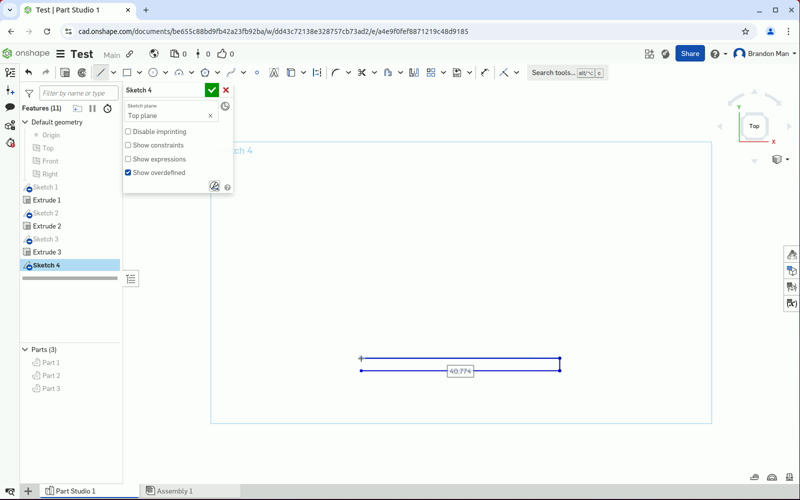
mouse_move(391, 358)
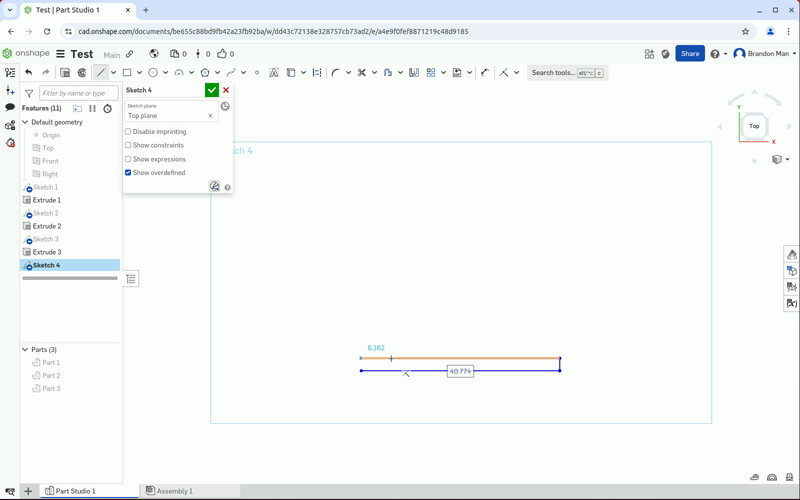
key_down(shift)
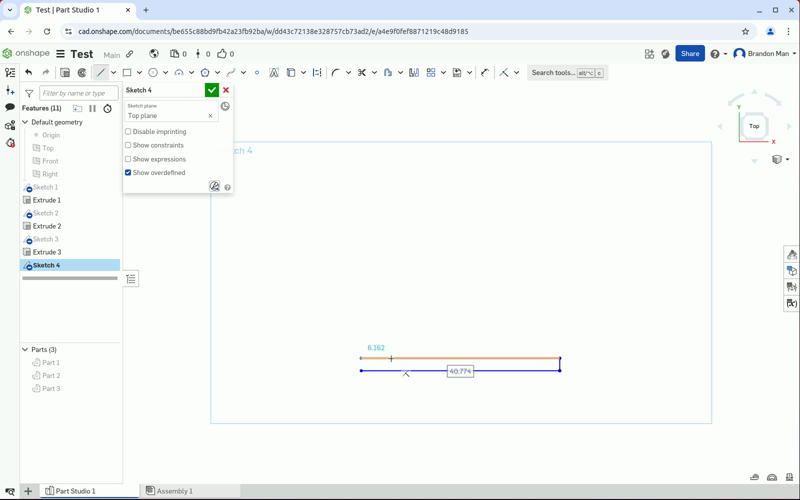
mouse_move(361, 370)
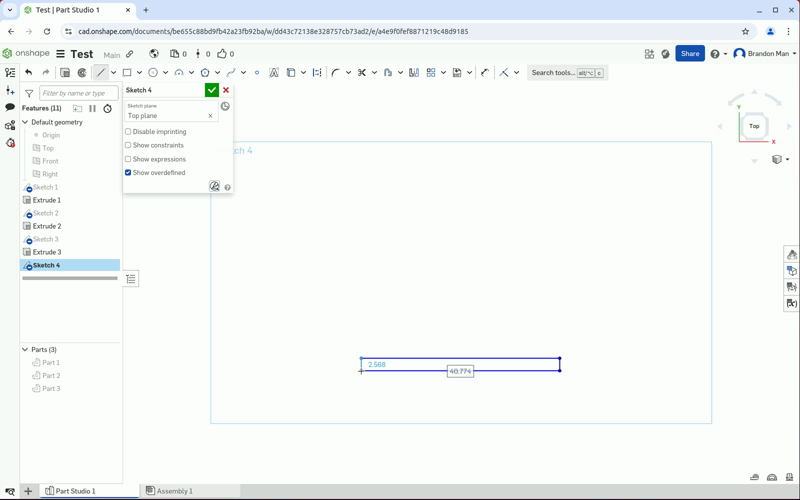
key_up(shift)
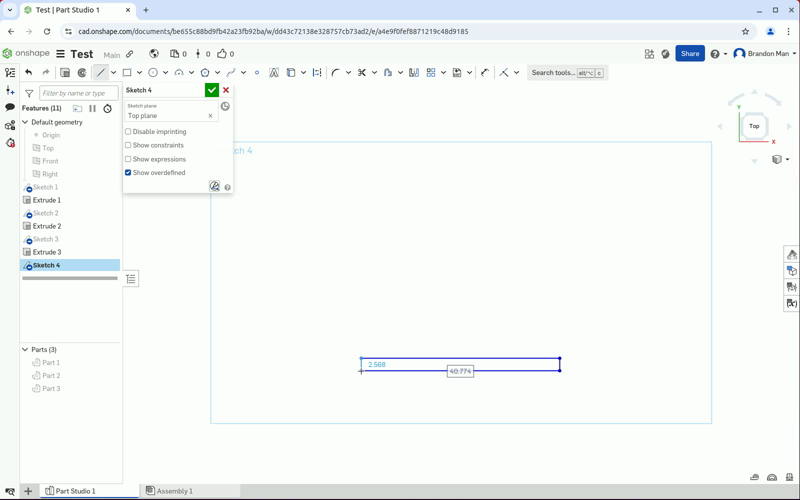
click(361, 370)
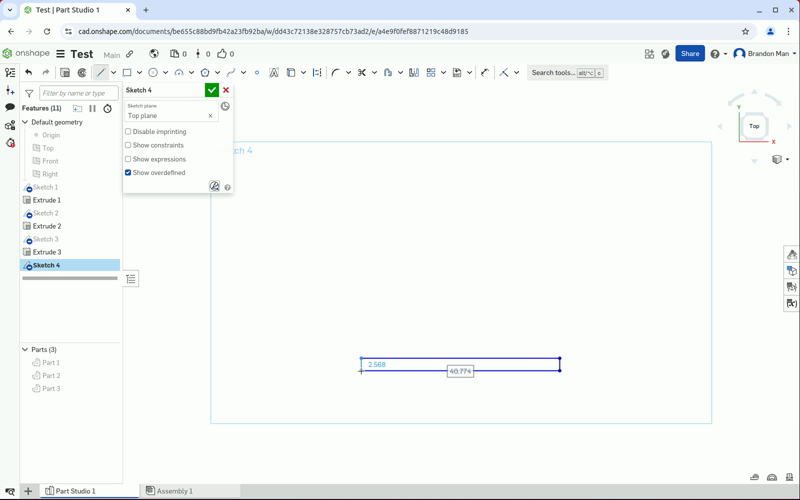
key(esc)
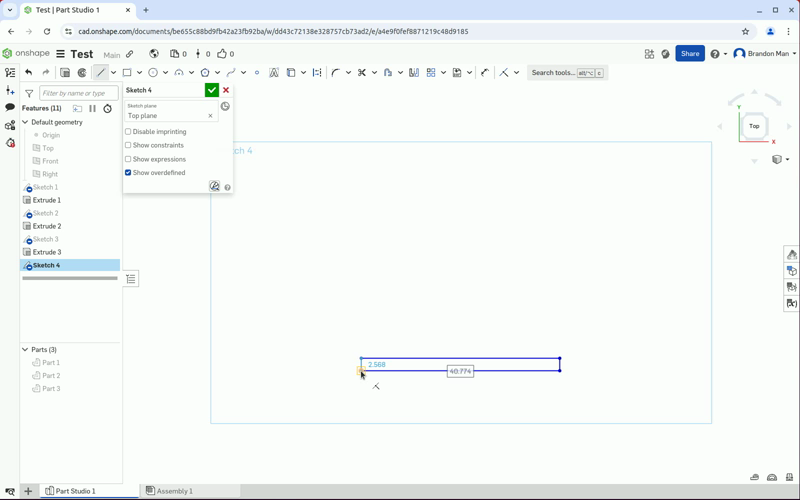
mouse_move(463, 366)
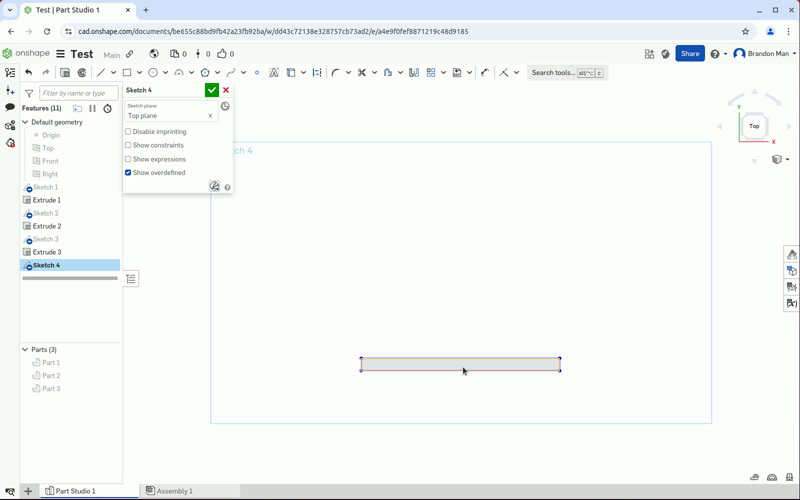
click(463, 366)
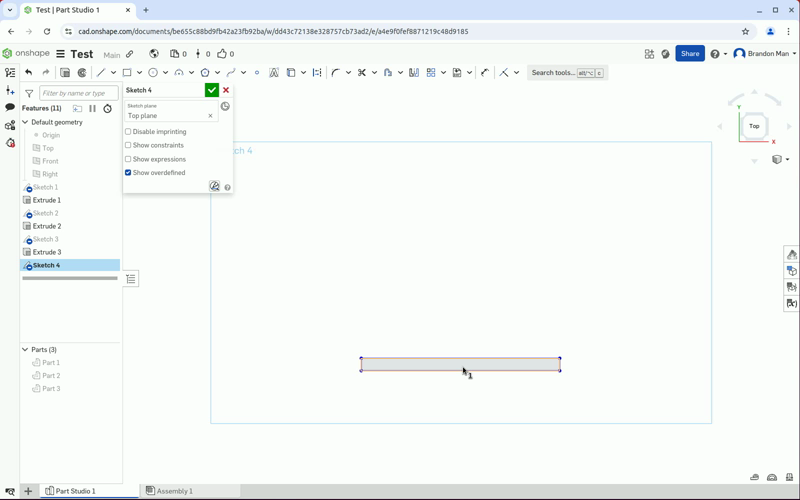
mouse_move(73, 352)
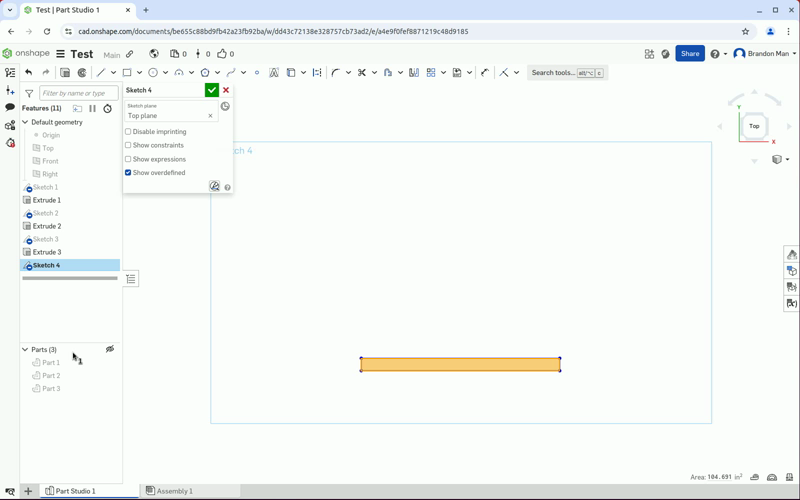
key(shift+y)
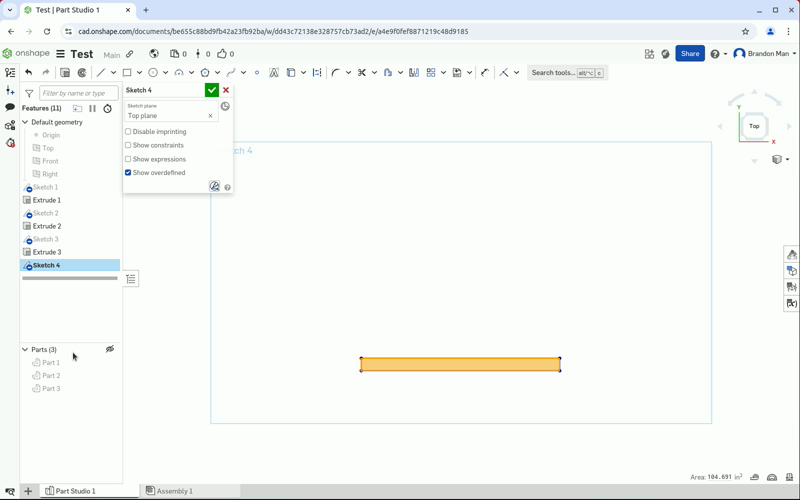
key(shift+e)
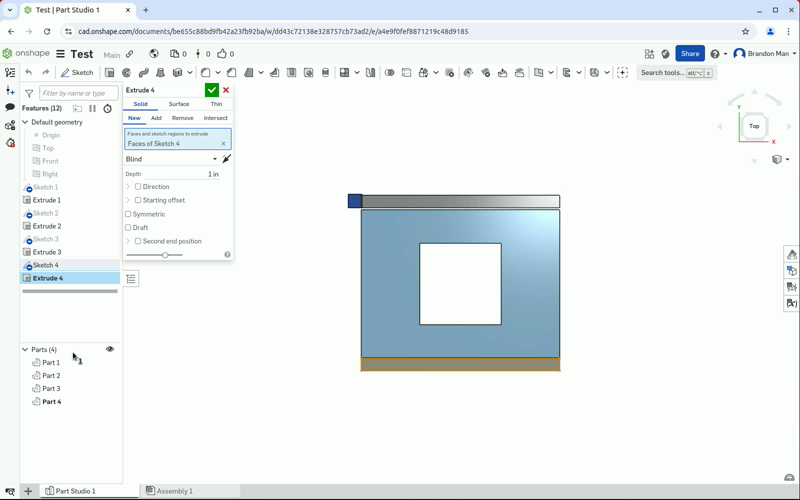
mouse_move(143, 106)
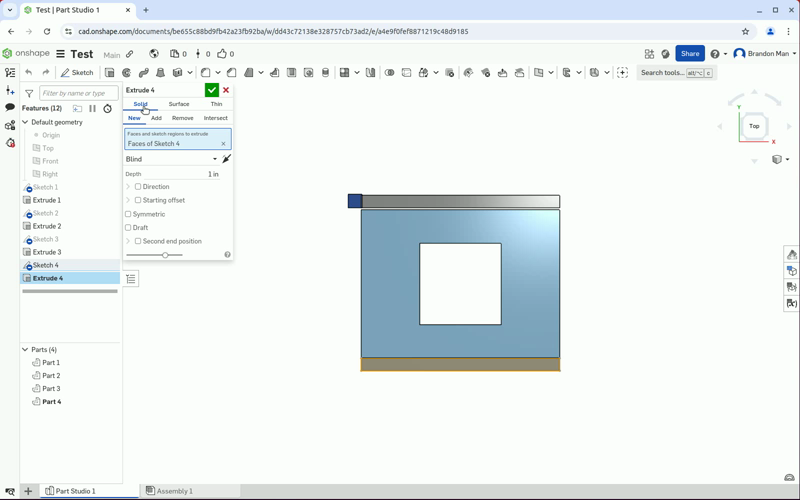
click(143, 106)
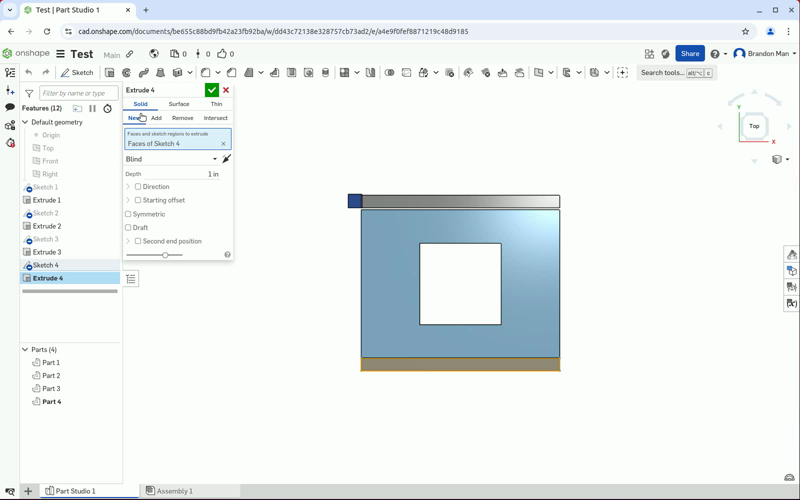
mouse_move(137, 120)
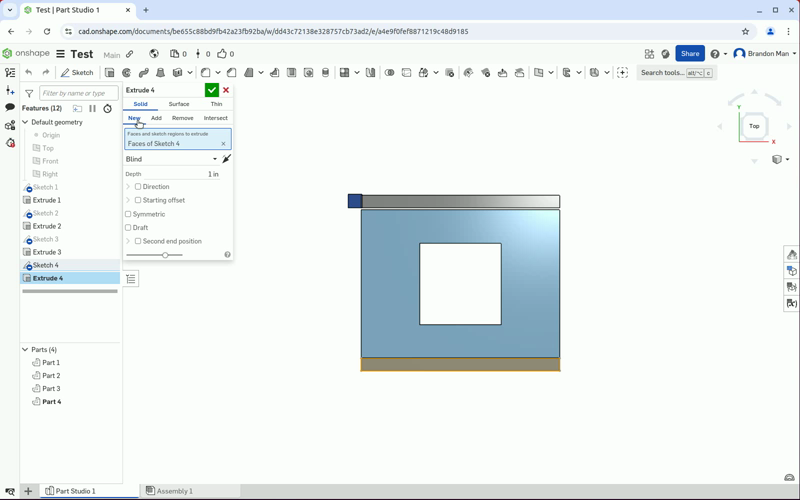
click(137, 120)
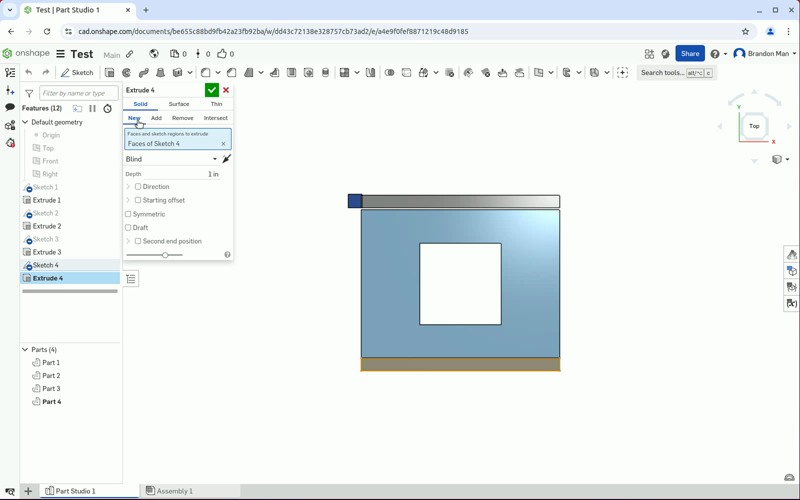
key(tab, 4)
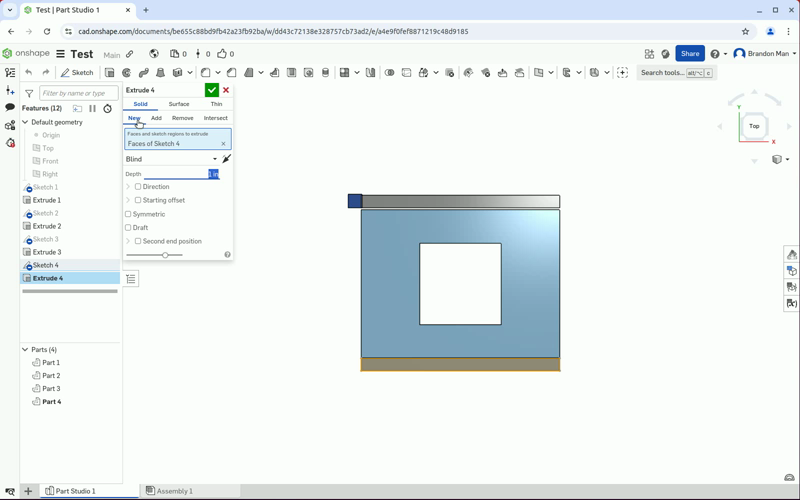
text(2.648)
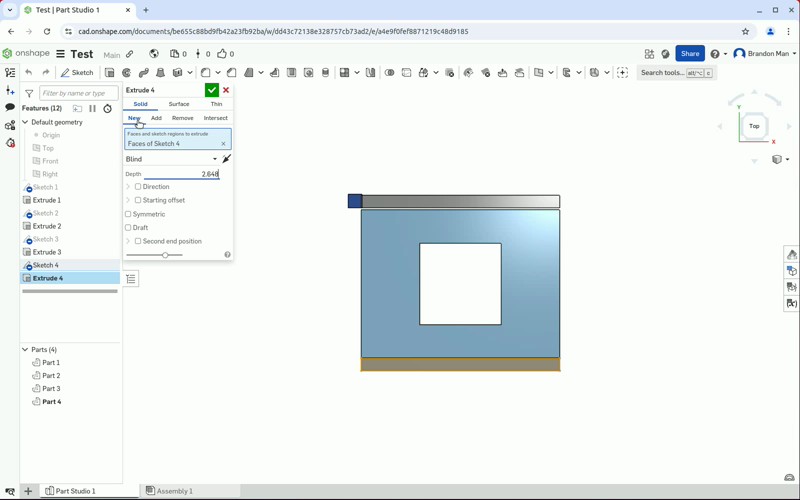
key(enter)
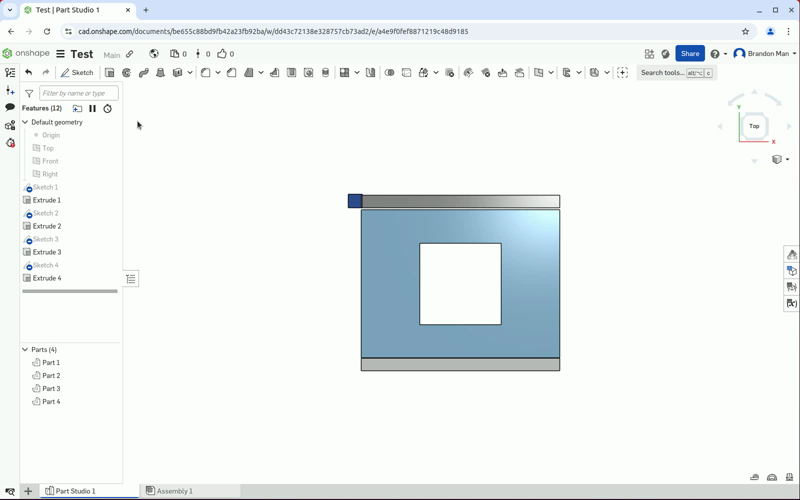
key(shift+h)
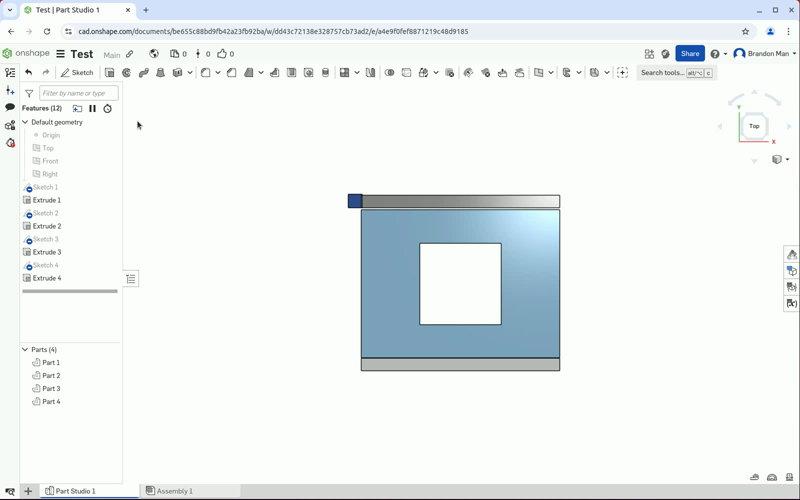
key(shift+h)
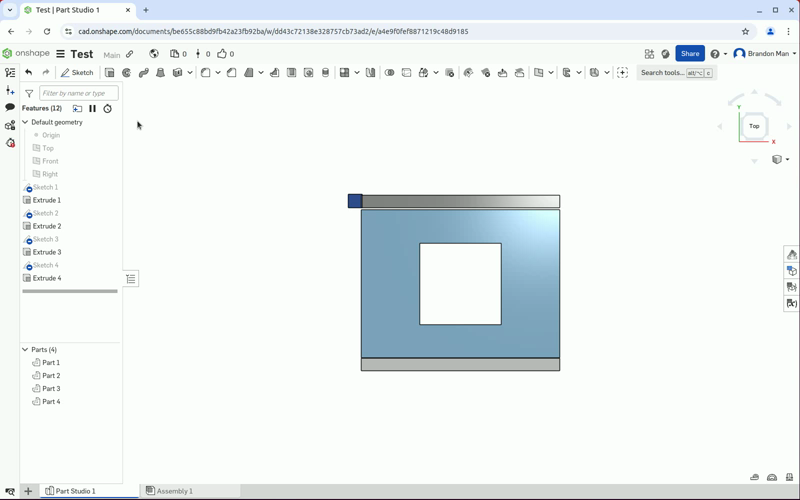
mouse_move(73, 189)
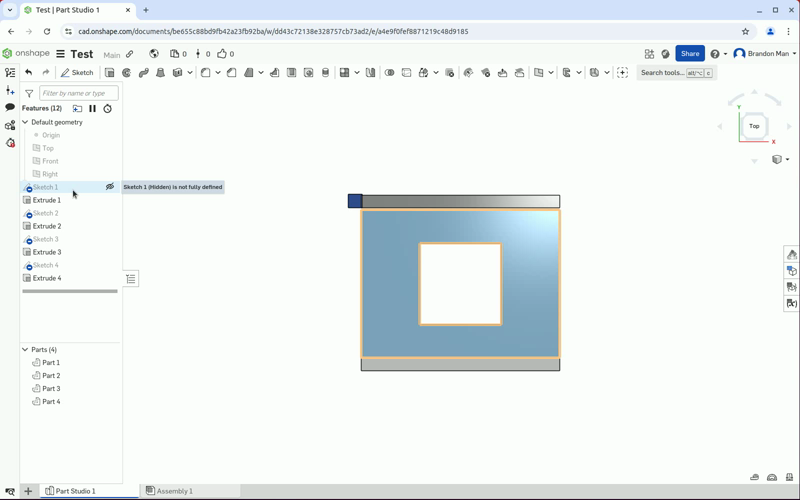
click(73, 189)
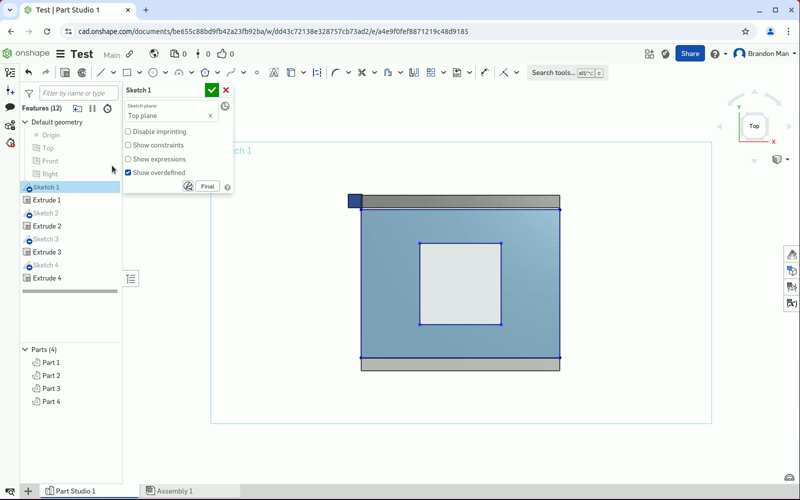
mouse_move(229, 92)
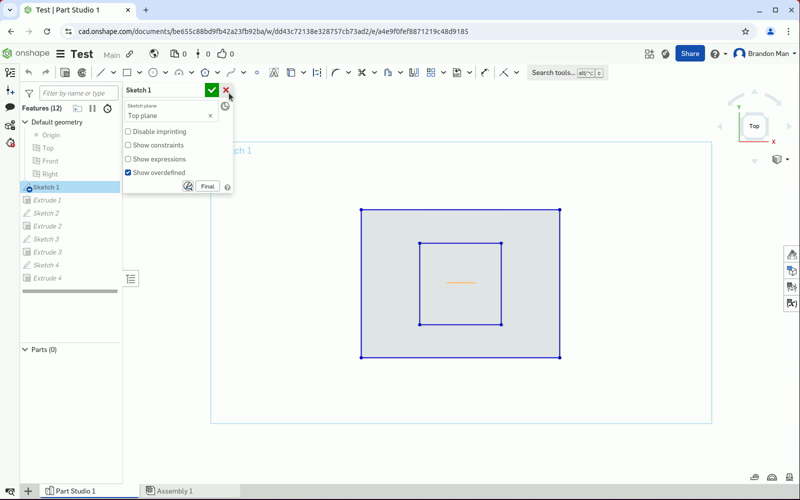
click(229, 92)
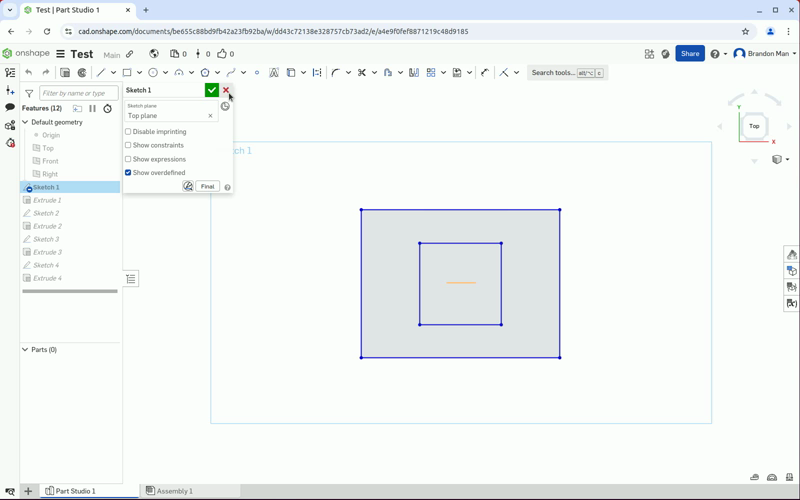
key(shift+s)
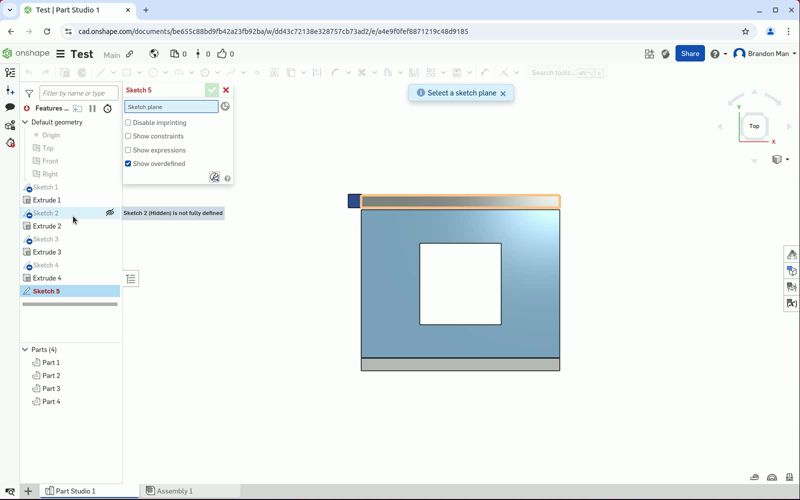
scroll(3)
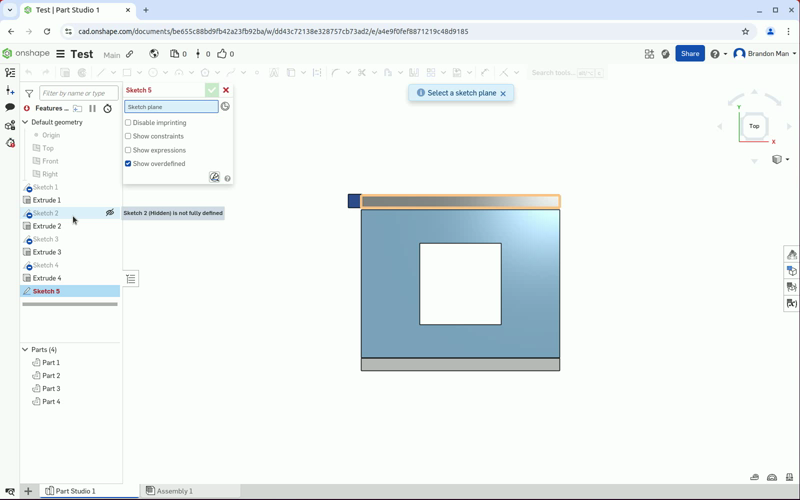
mouse_move(73, 150)
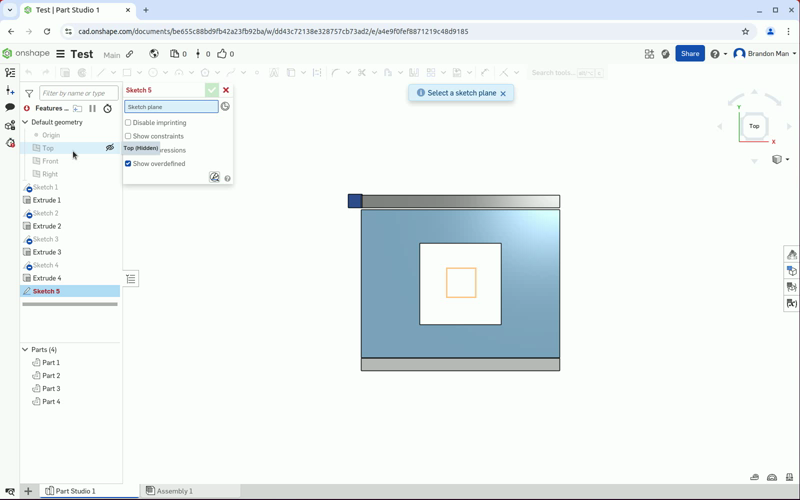
click(73, 150)
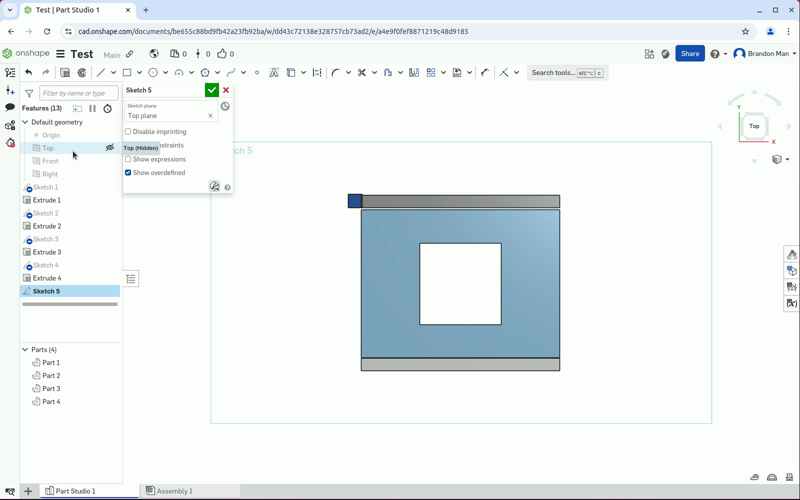
mouse_move(73, 352)
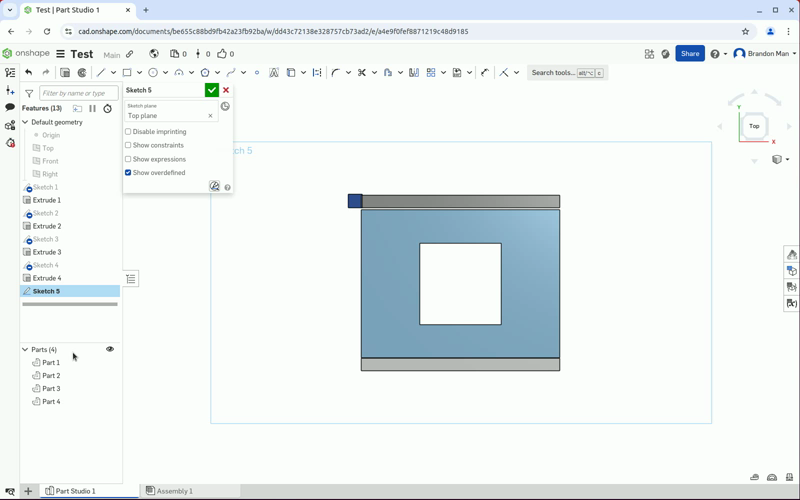
key(y)
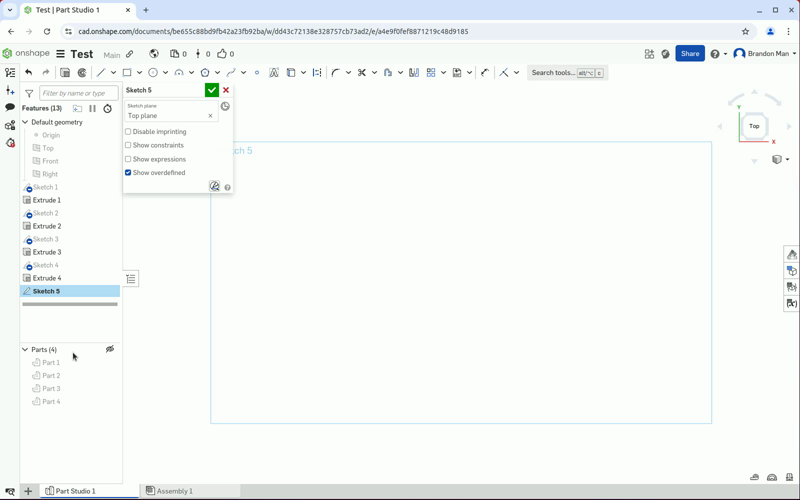
key(l)
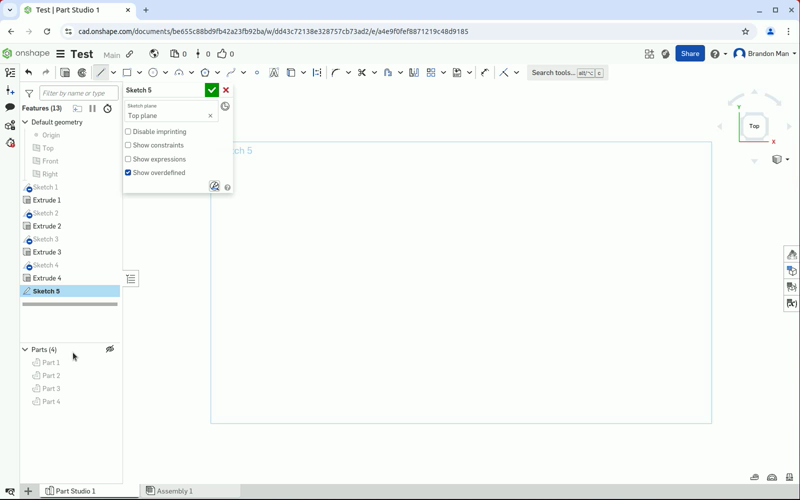
key_down(shift)
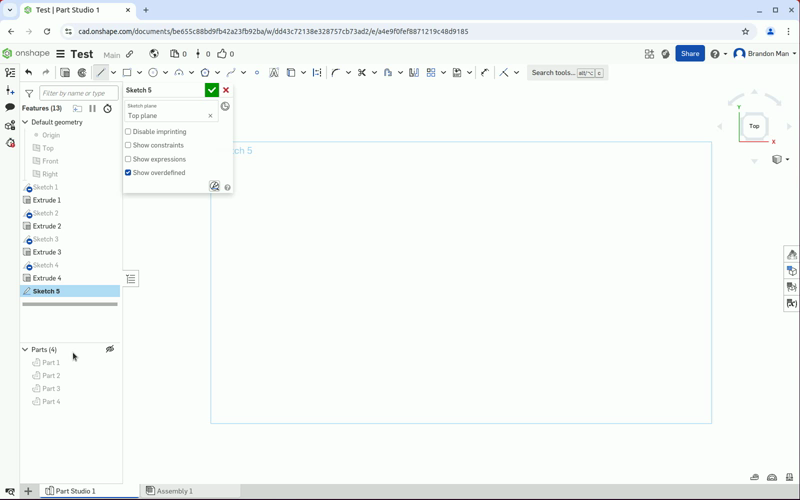
mouse_move(560, 370)
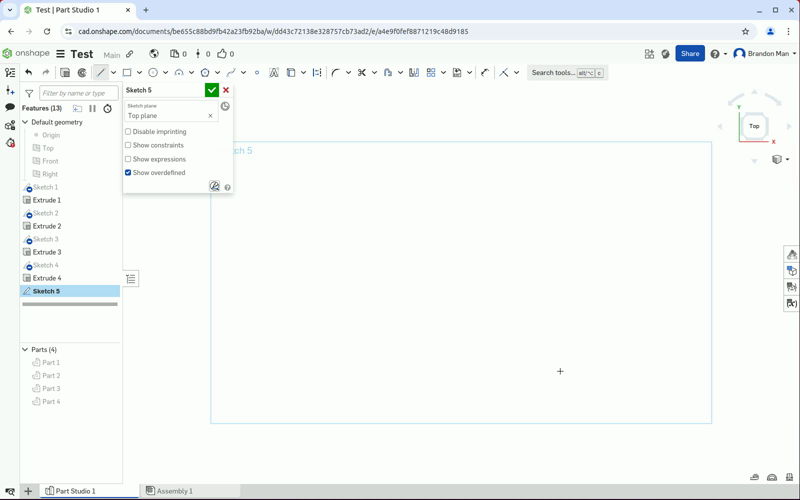
click(560, 370)
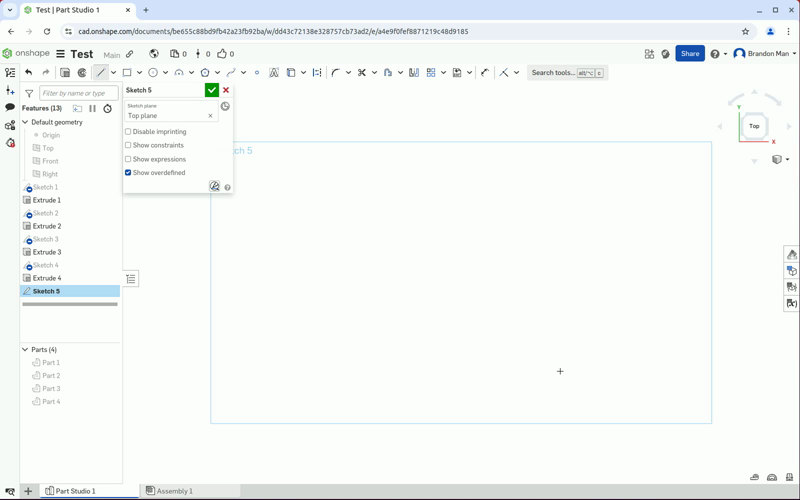
key_up(shift)
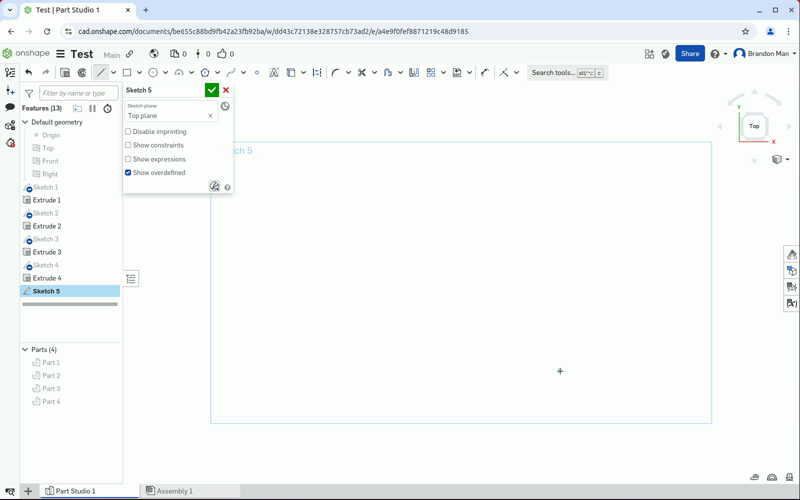
key_down(shift)
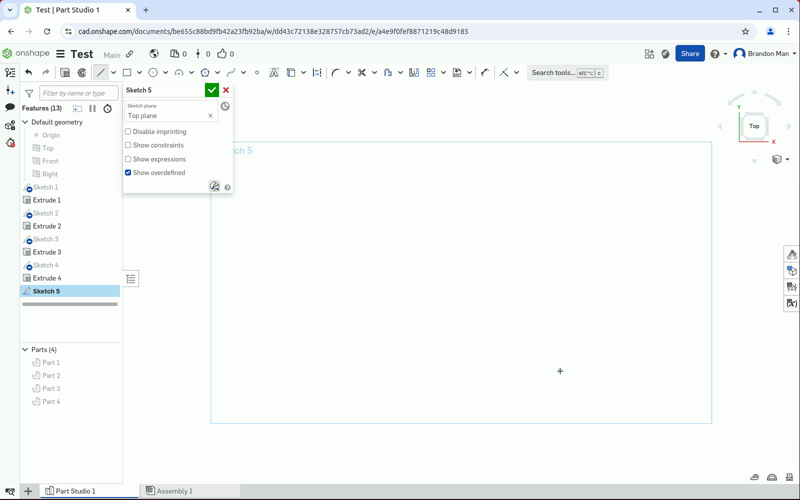
mouse_move(589, 370)
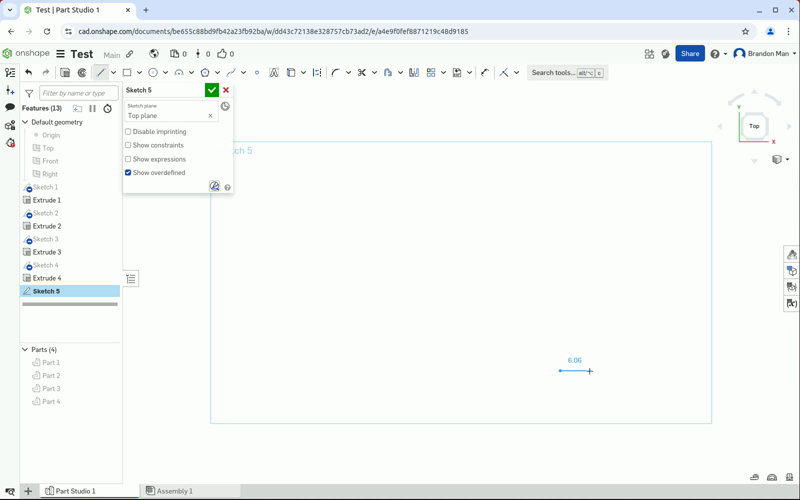
mouse_move(574, 370)
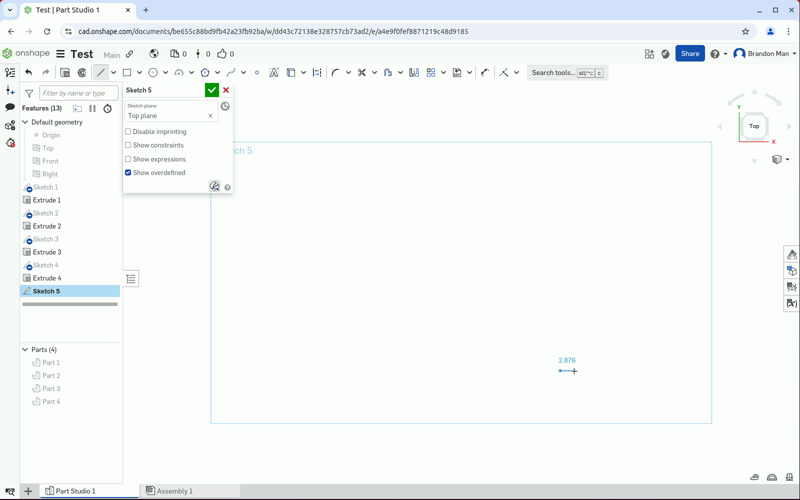
click(574, 370)
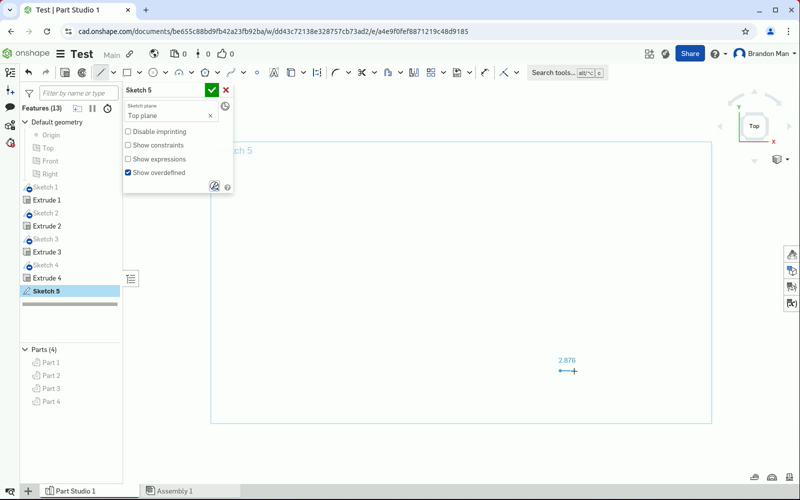
key_up(shift)
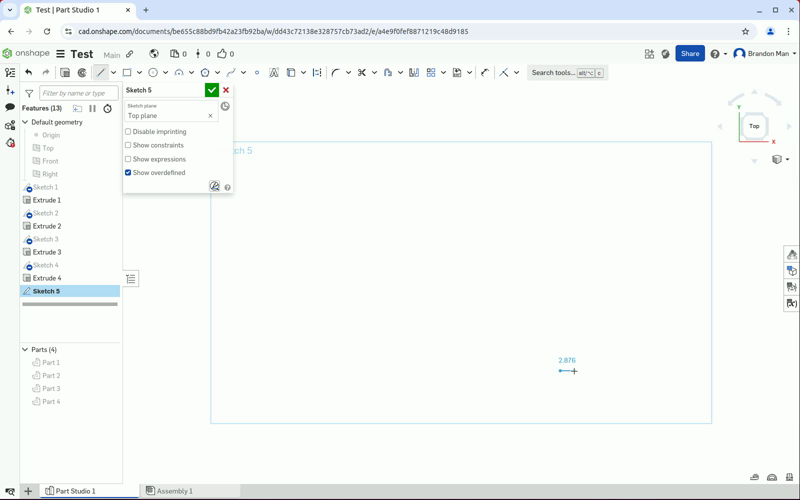
key_down(shift)
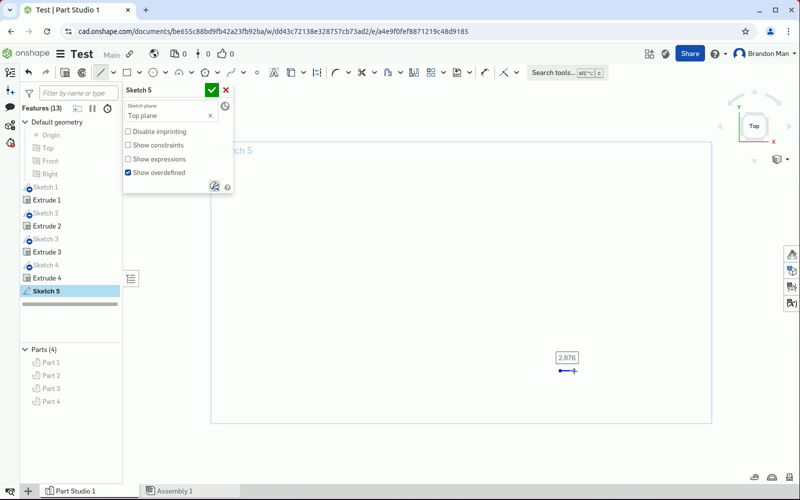
mouse_move(589, 370)
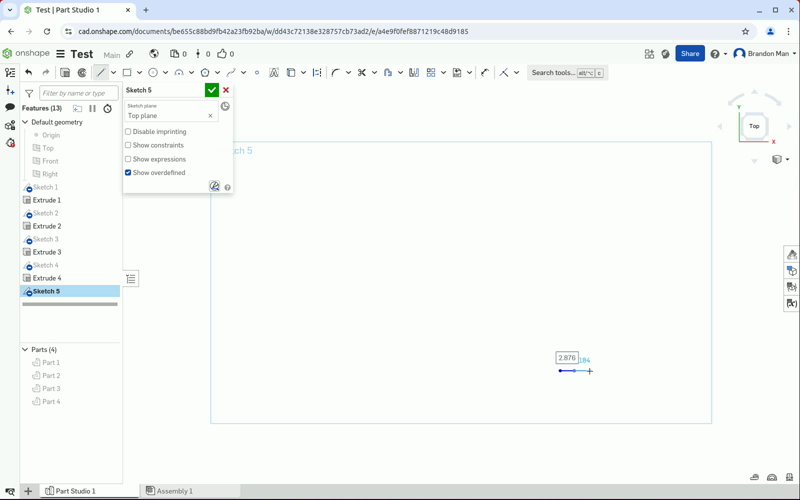
mouse_move(574, 357)
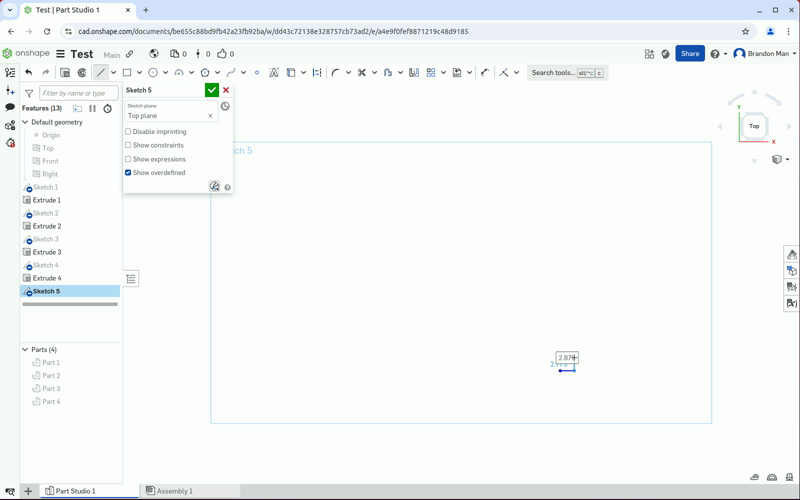
click(574, 357)
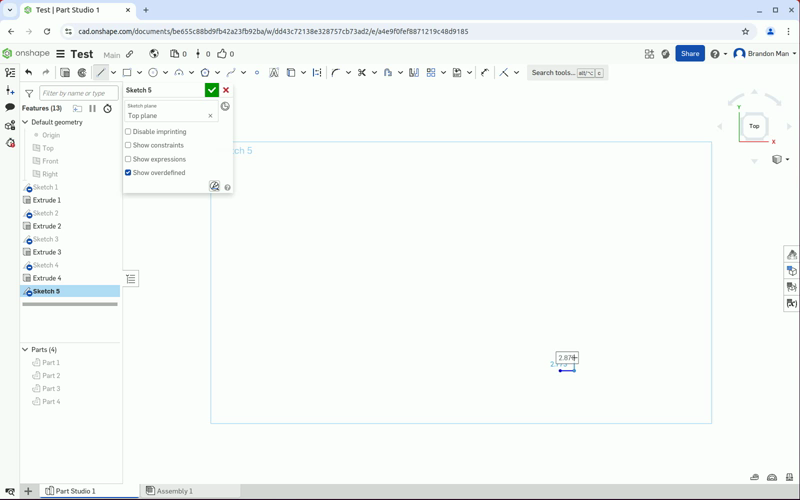
key_up(shift)
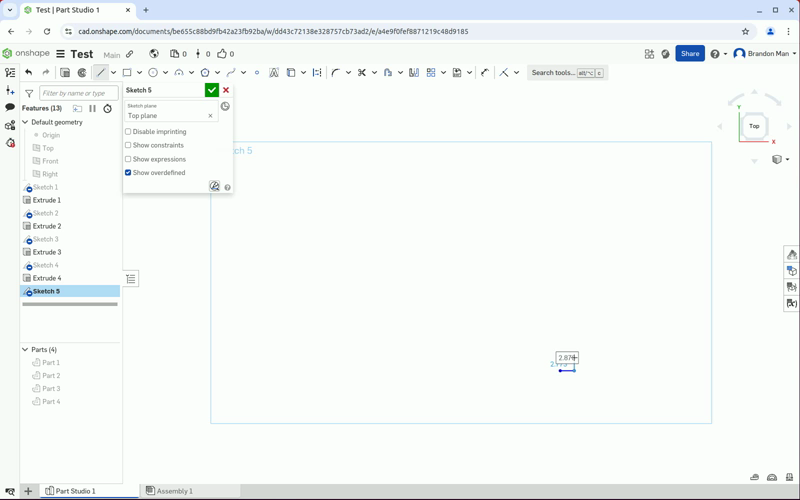
key_down(shift)
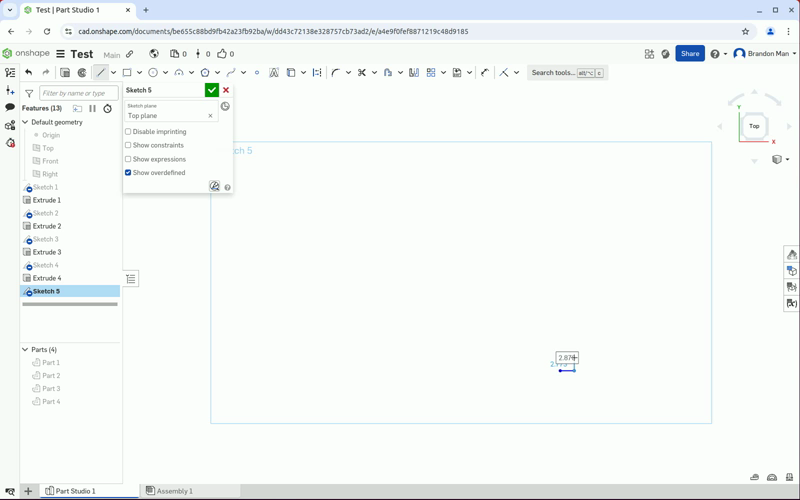
mouse_move(589, 357)
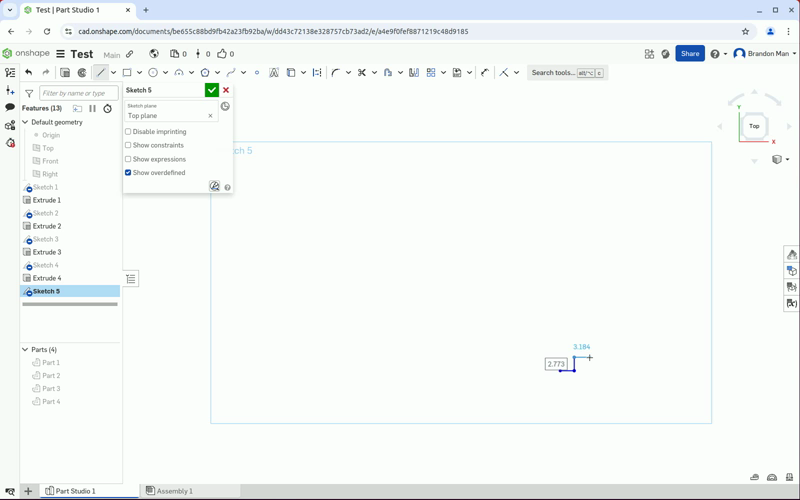
mouse_move(560, 357)
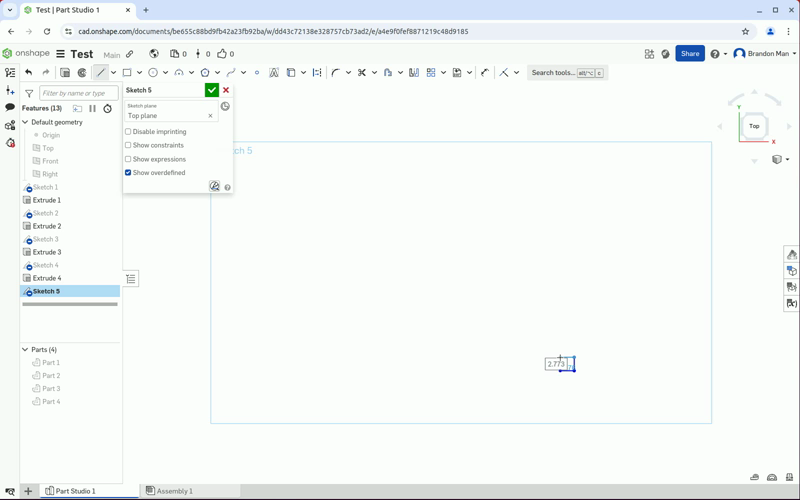
click(560, 357)
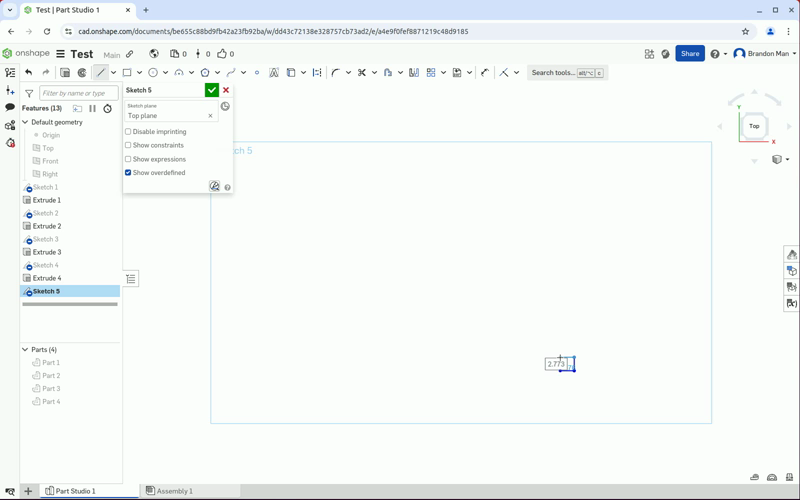
key_up(shift)
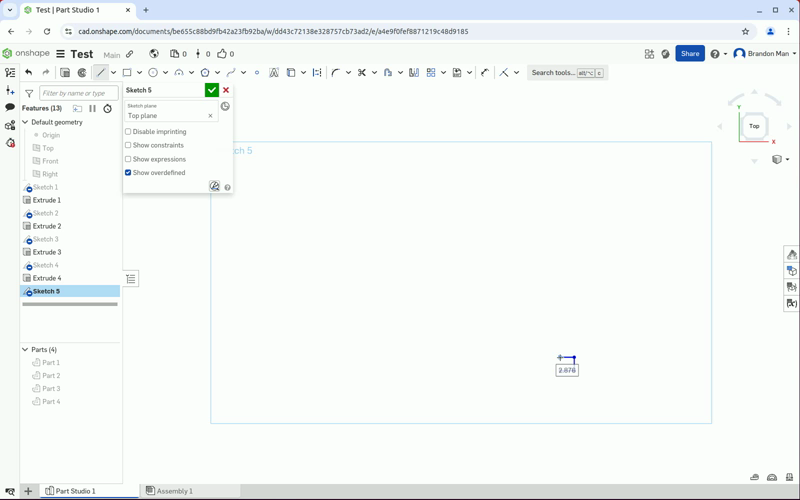
mouse_move(589, 357)
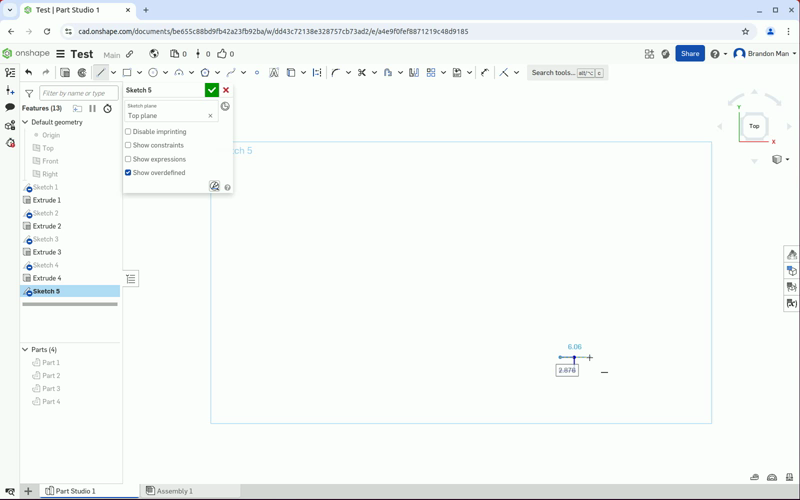
key_down(shift)
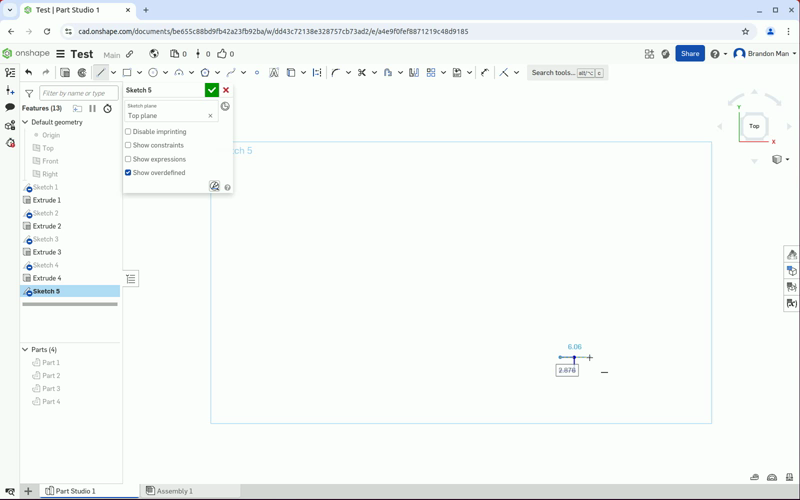
mouse_move(560, 370)
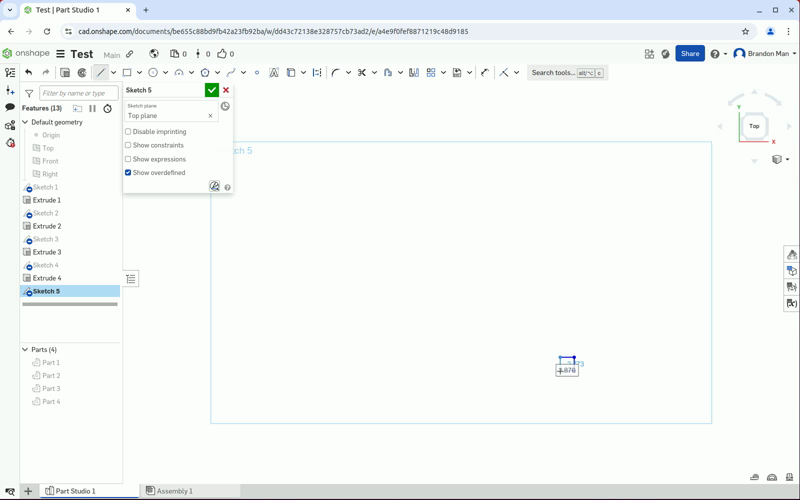
key_up(shift)
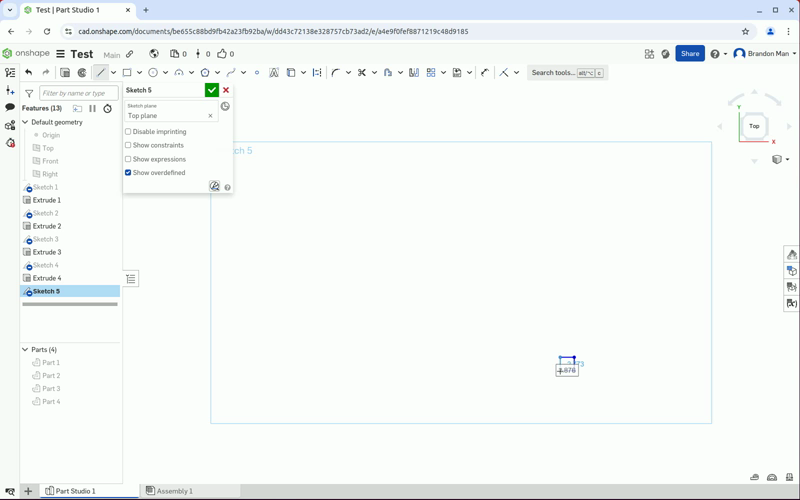
click(560, 370)
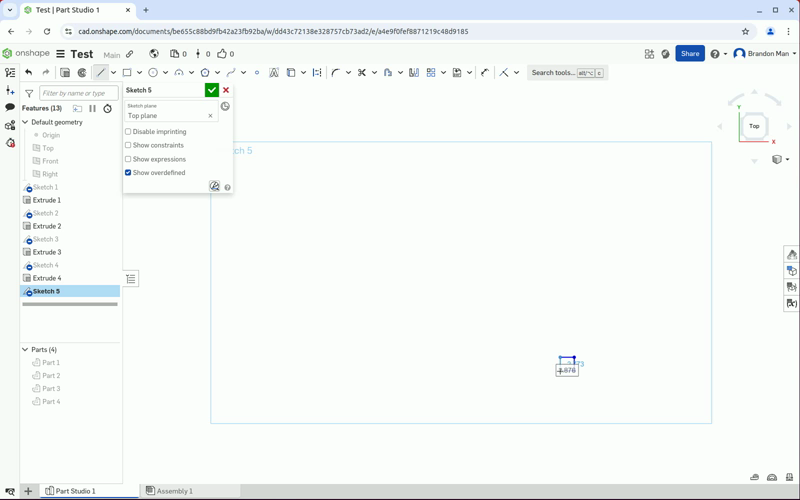
key(esc)
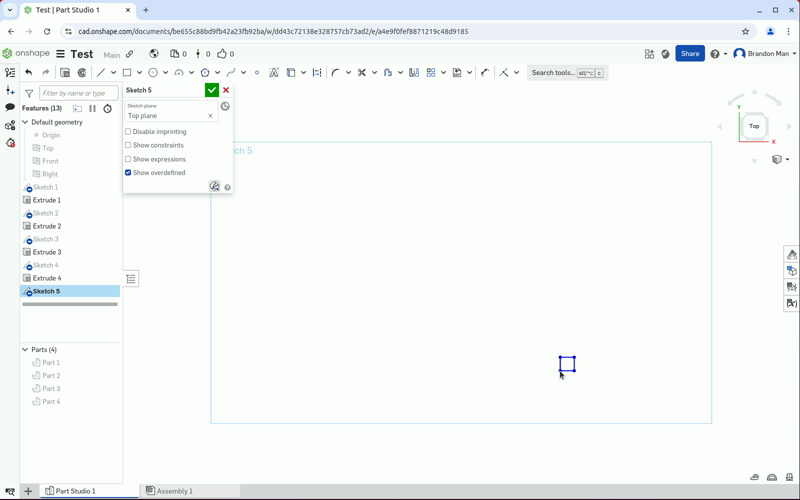
mouse_move(565, 369)
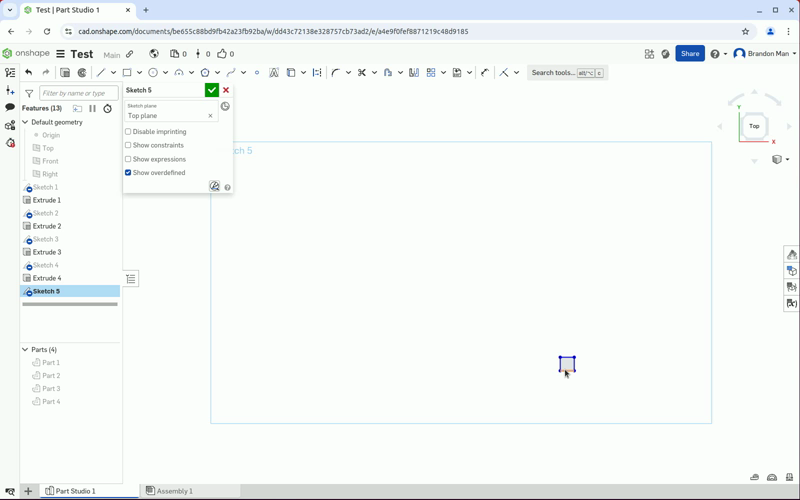
scroll(6)
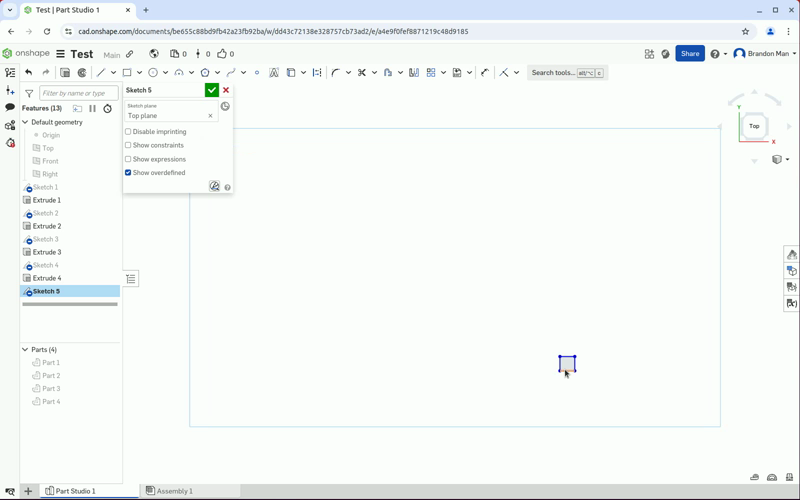
scroll(6)
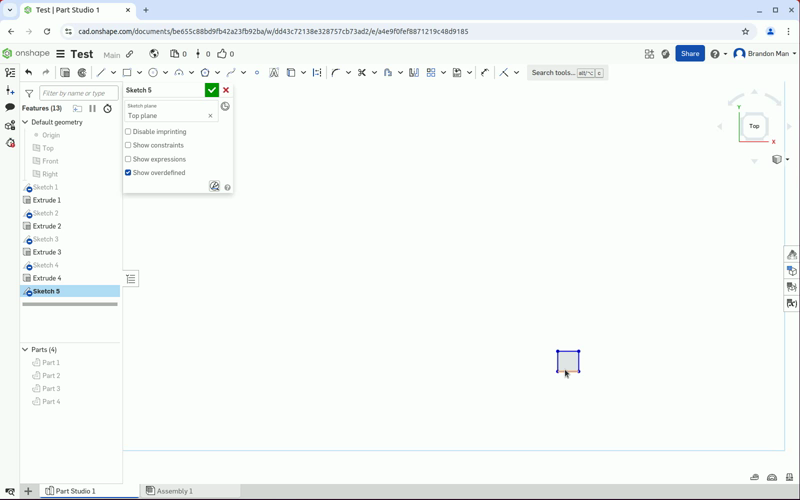
scroll(6)
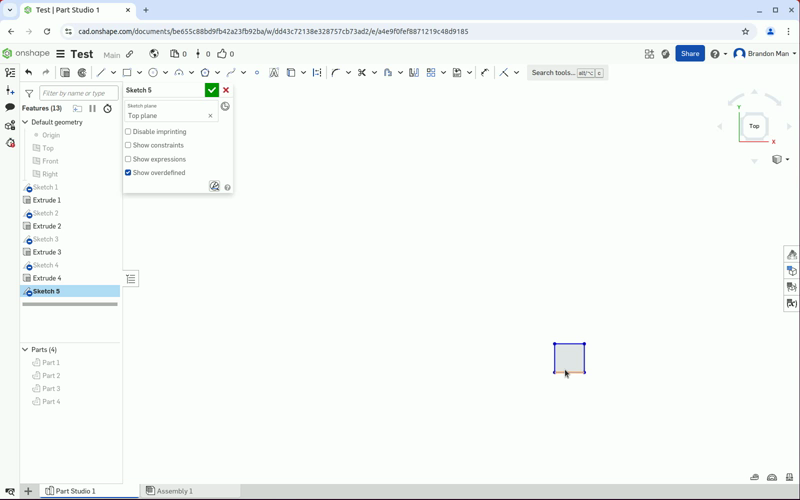
scroll(6)
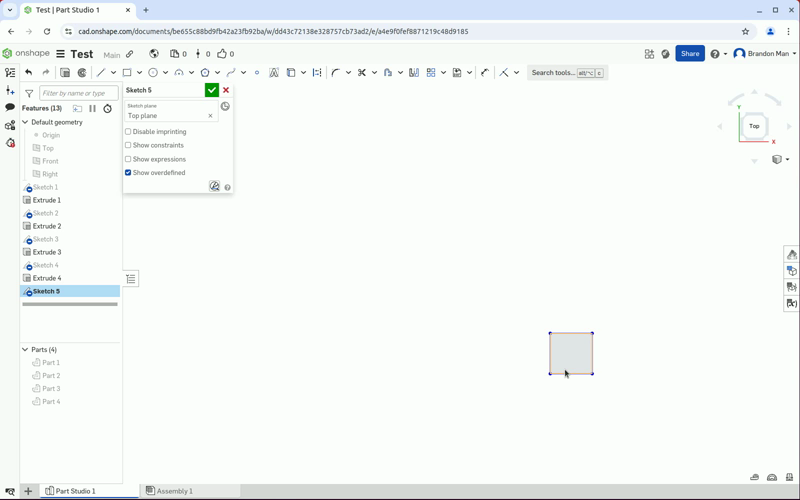
scroll(6)
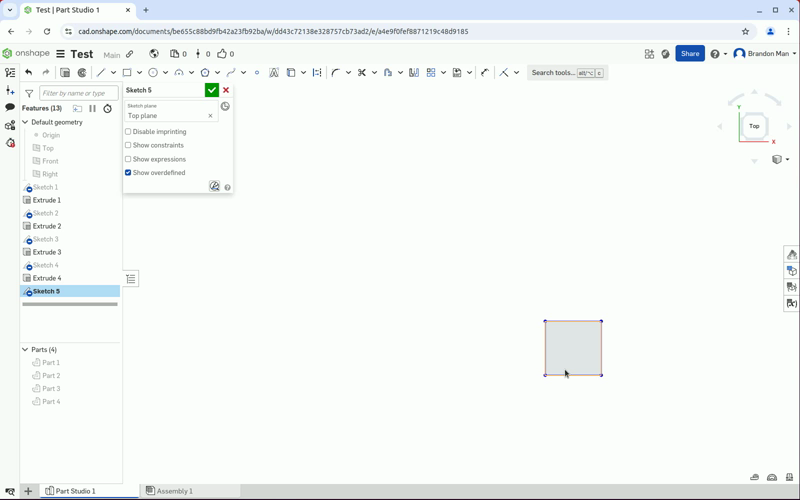
scroll(6)
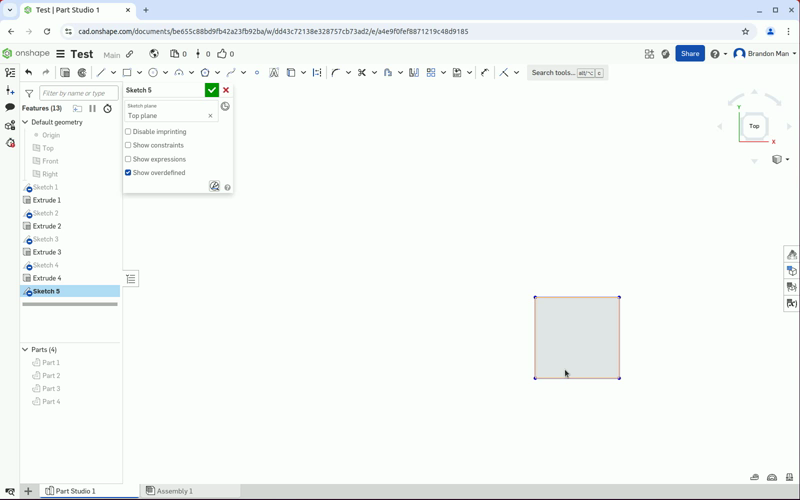
scroll(6)
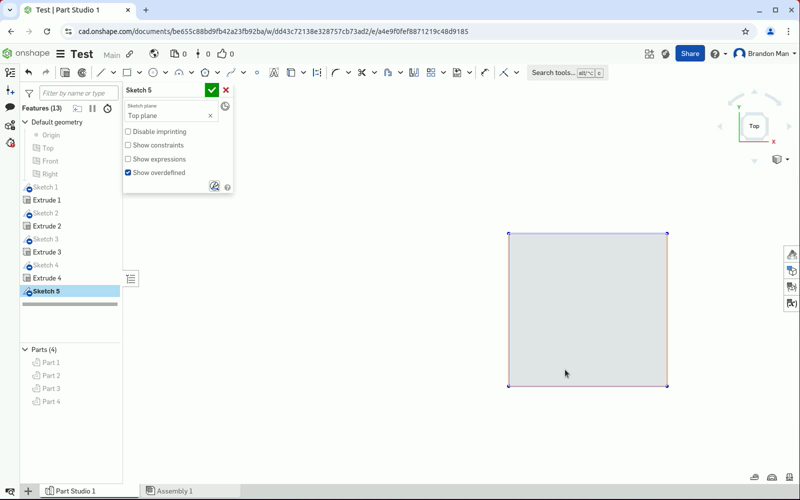
click(565, 369)
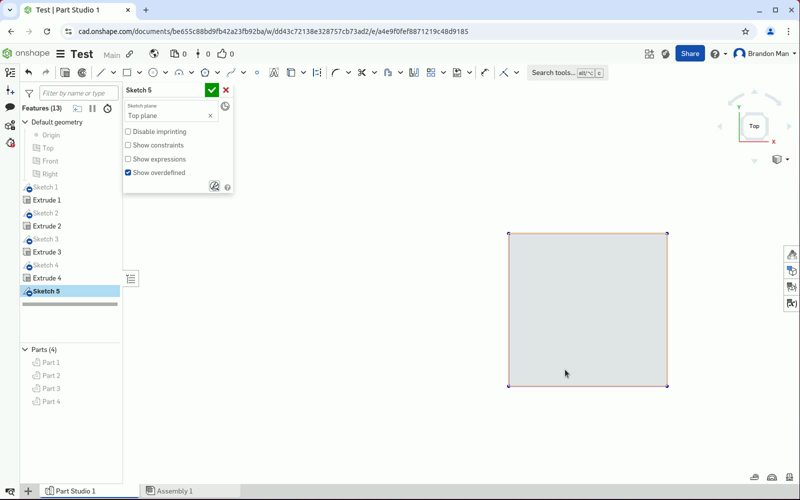
scroll(-6)
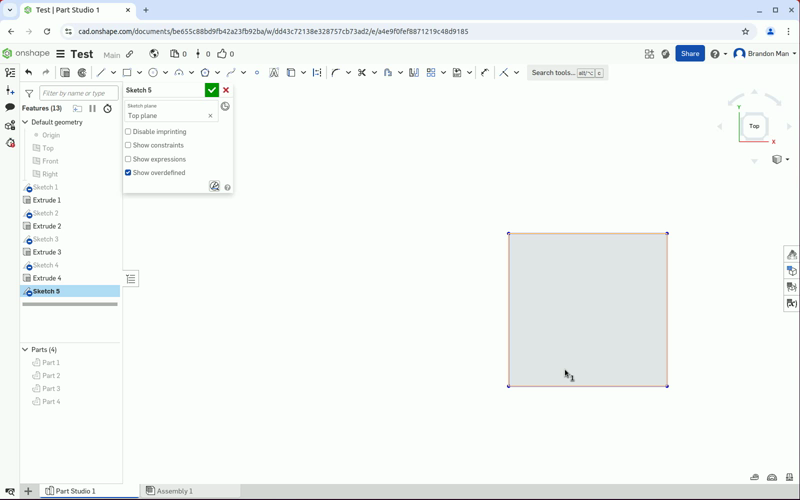
scroll(-6)
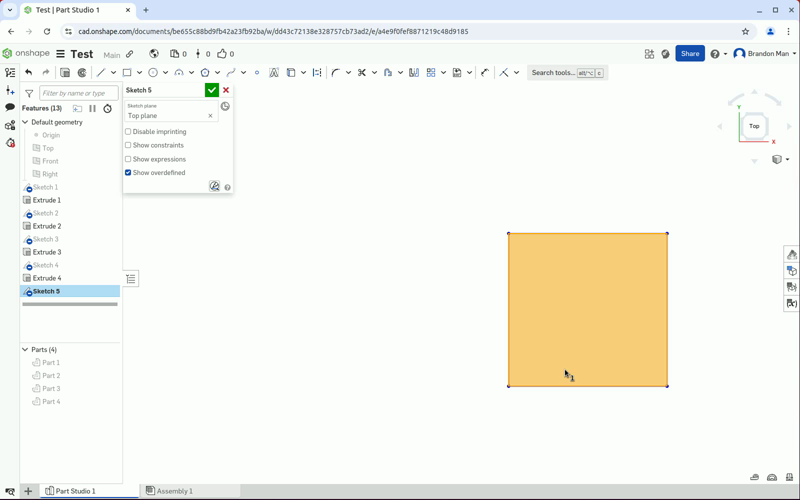
scroll(-6)
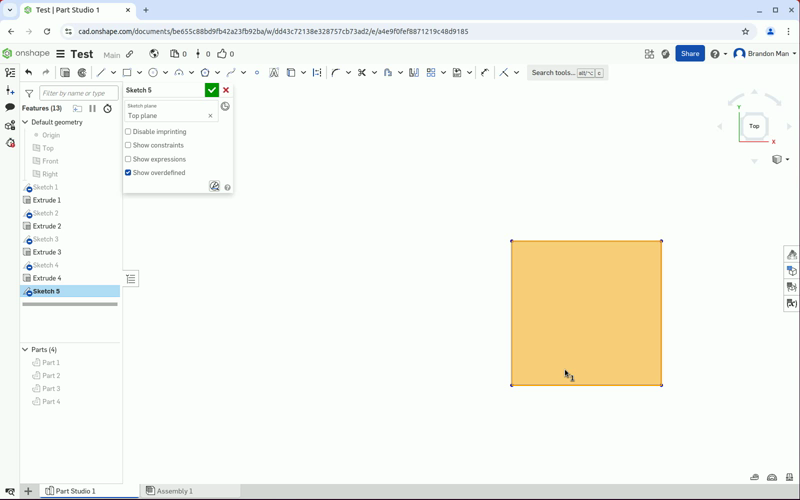
scroll(-6)
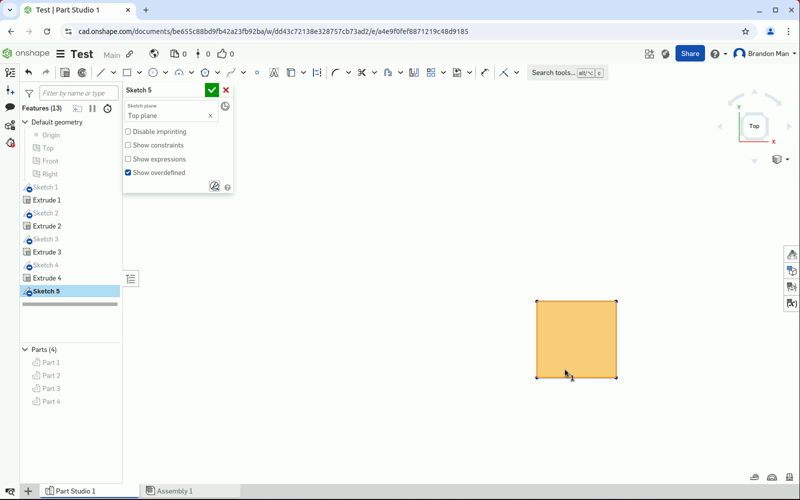
scroll(-6)
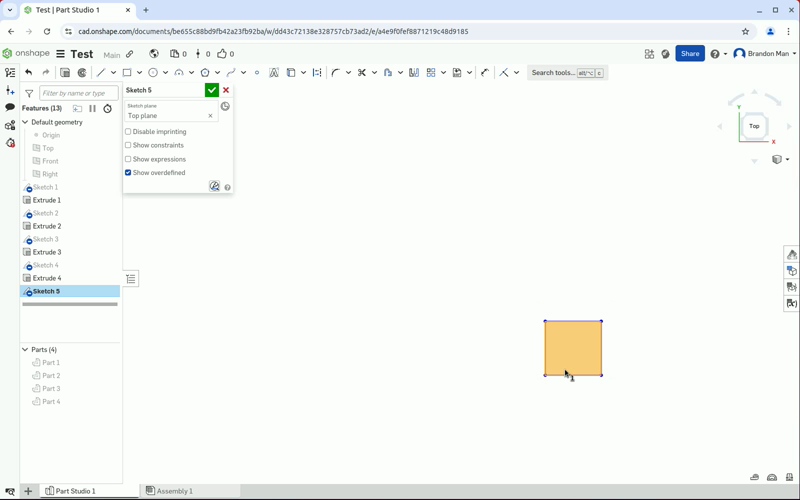
scroll(-6)
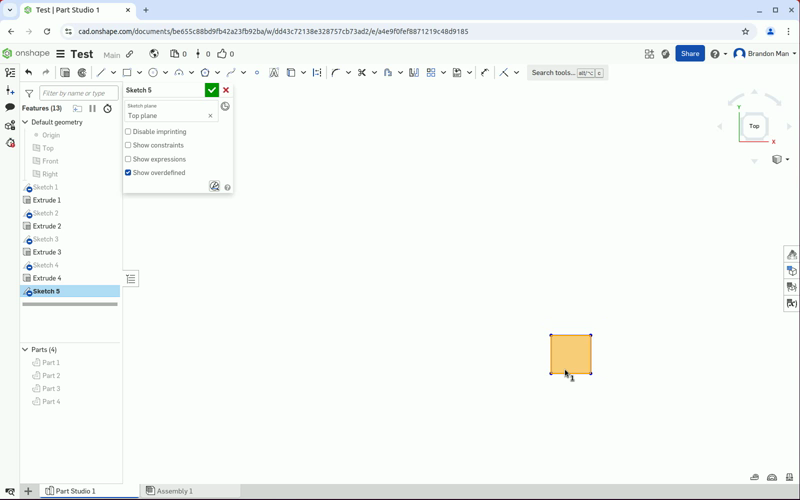
scroll(-6)
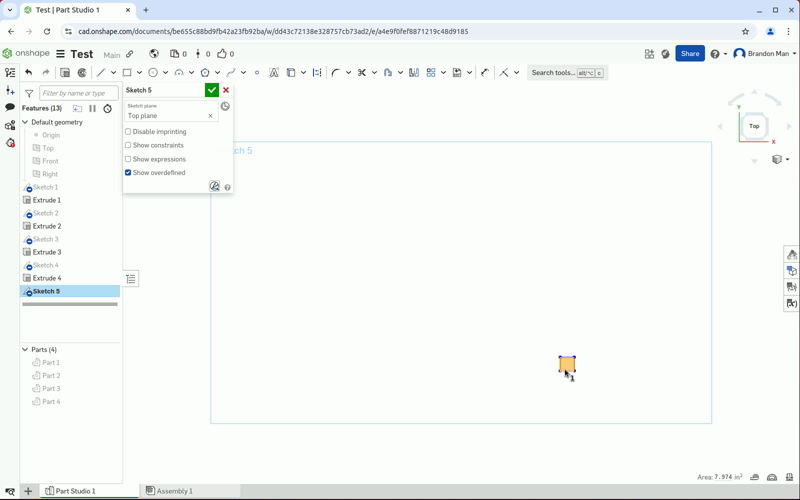
mouse_move(73, 352)
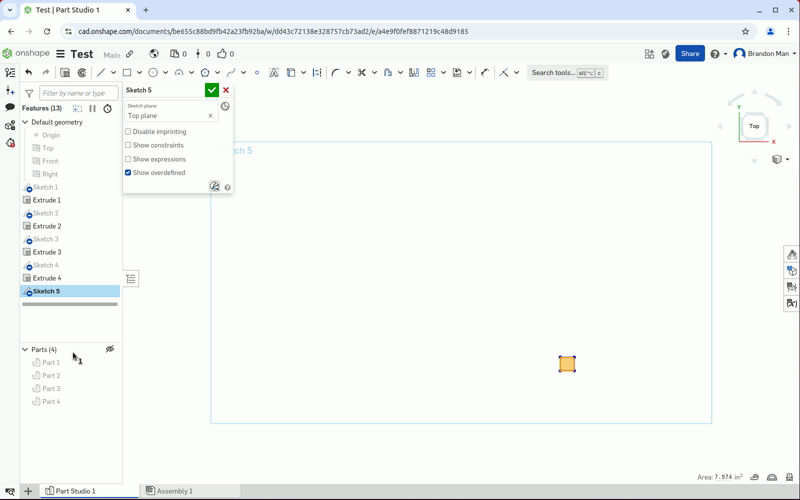
key(shift+y)
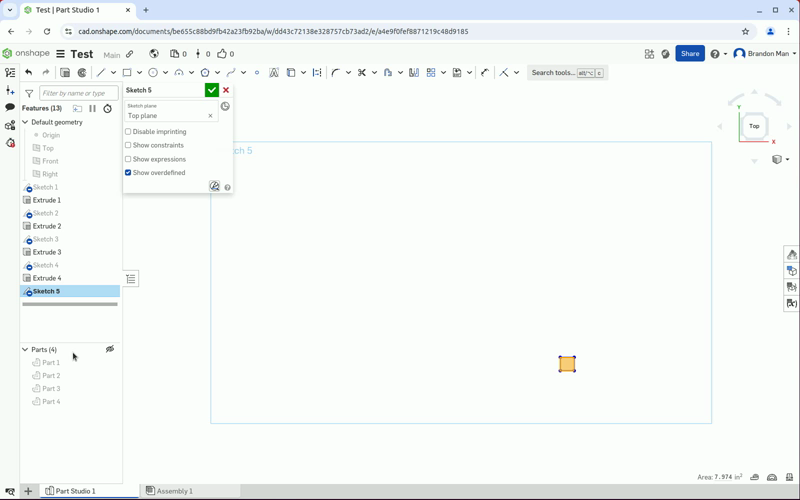
key(shift+e)
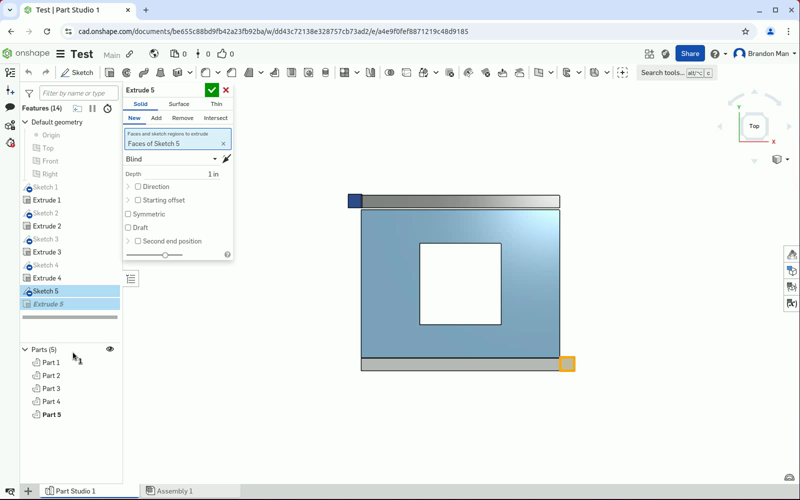
mouse_move(143, 106)
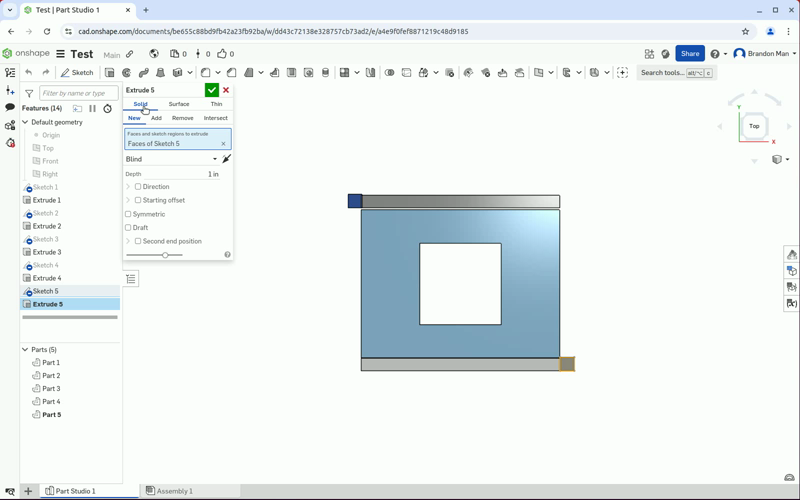
click(143, 106)
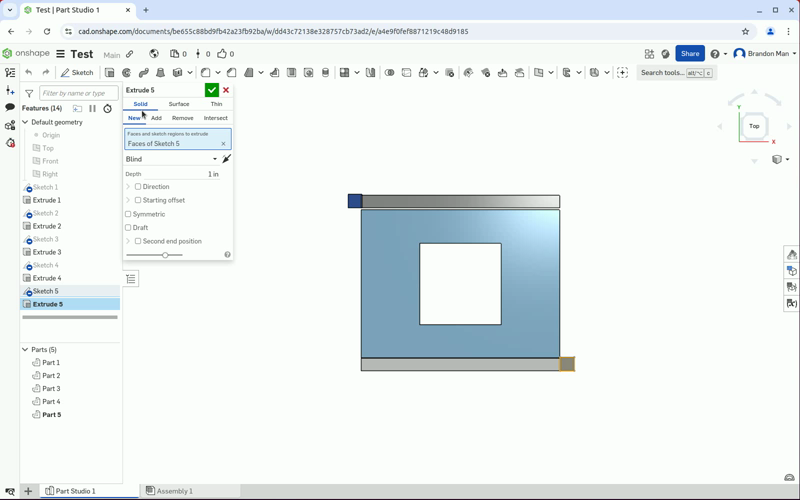
mouse_move(137, 120)
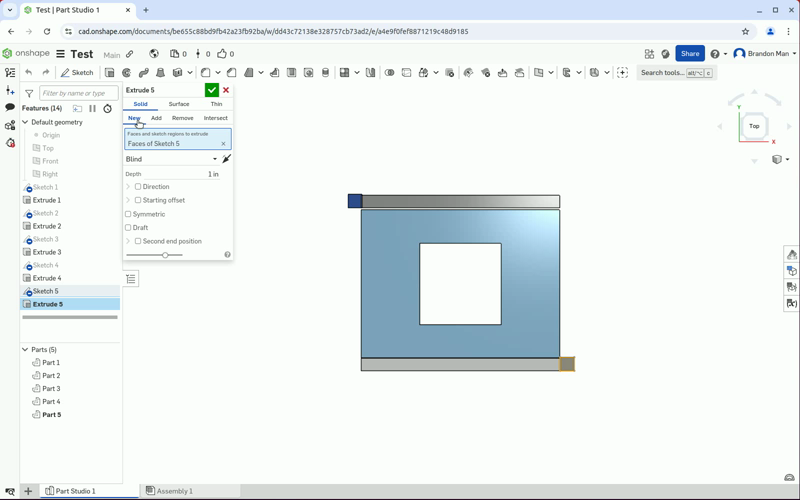
click(137, 120)
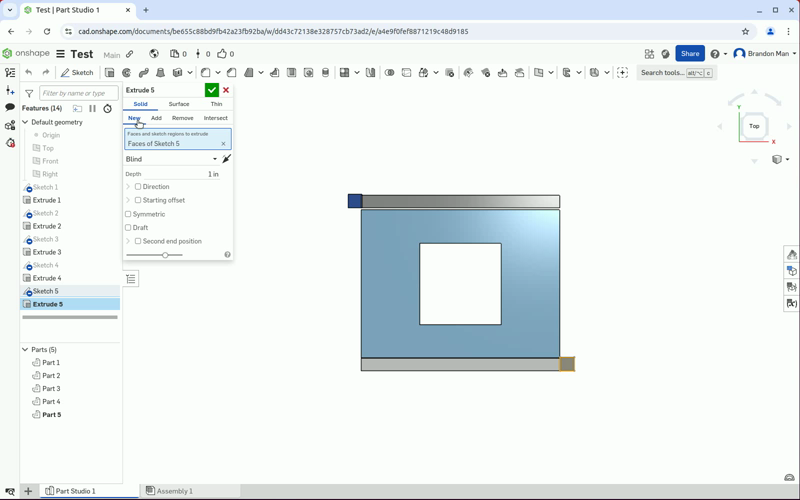
key(tab, 4)
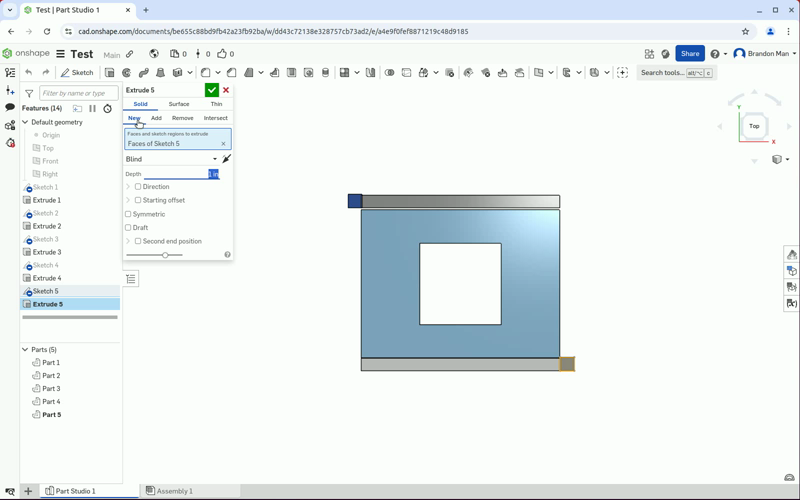
text(2.648)
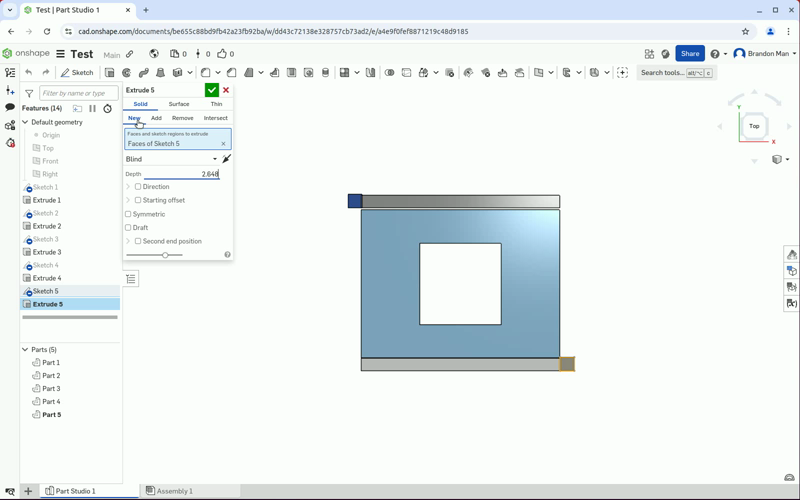
key(enter)
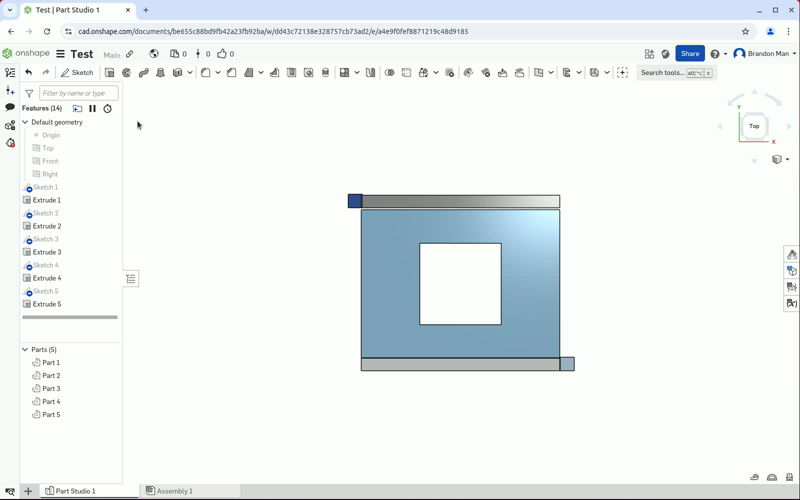
key(shift+h)
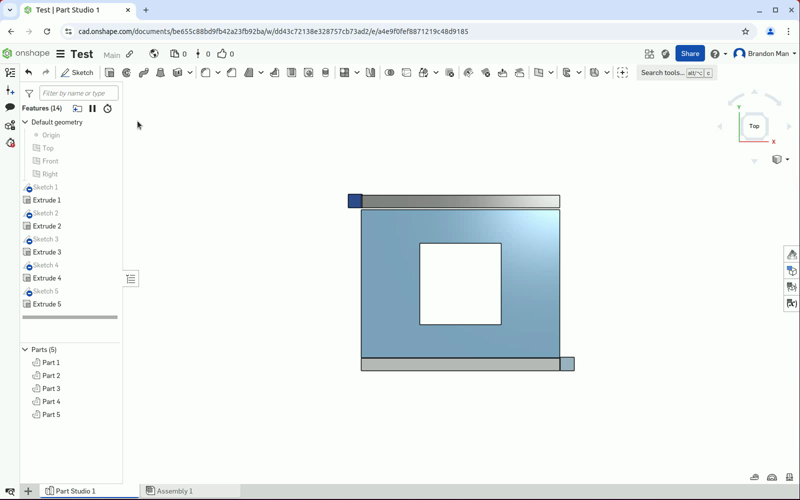
key(shift+h)
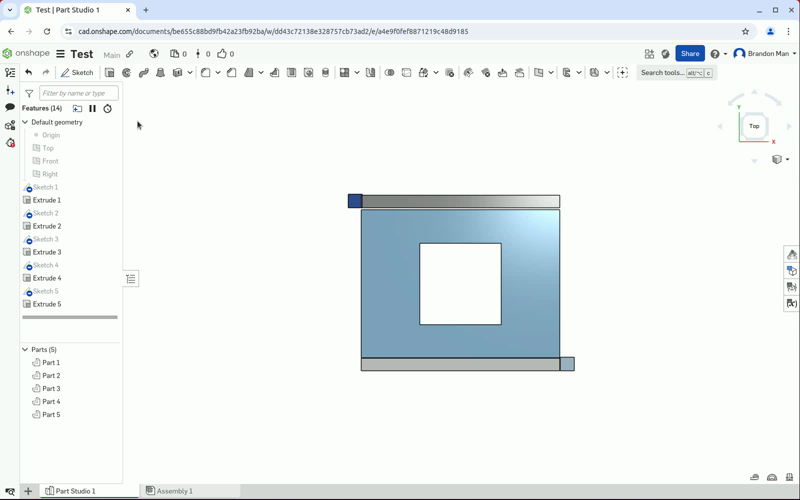
mouse_move(73, 189)
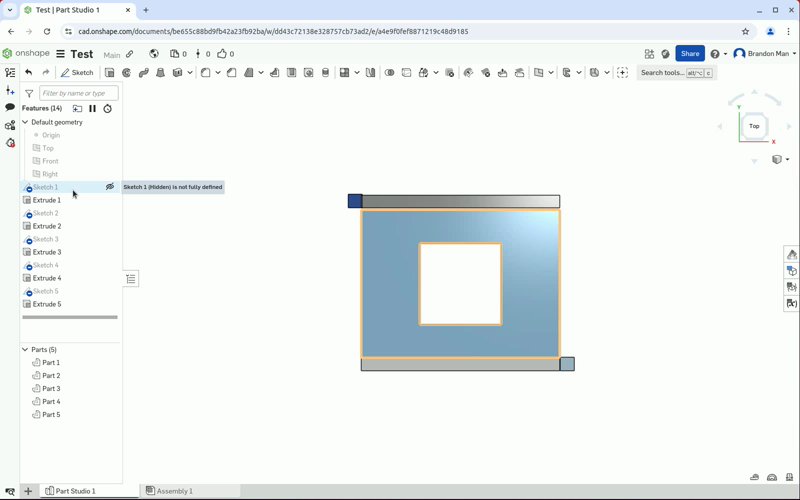
click(73, 189)
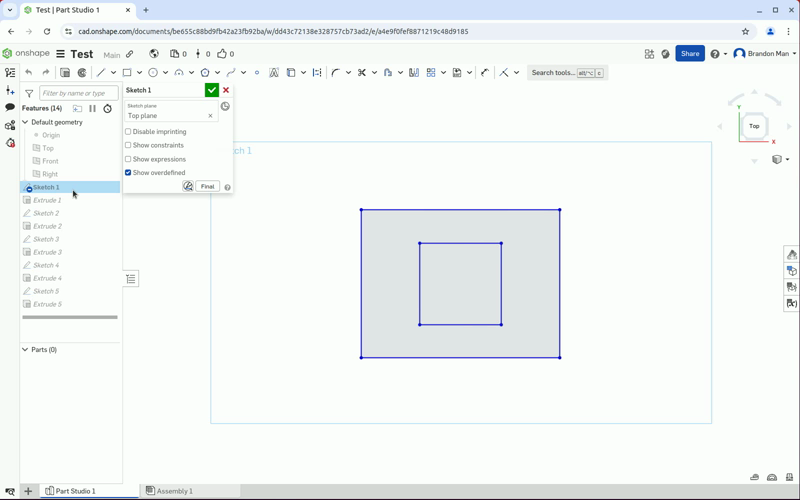
mouse_move(229, 92)
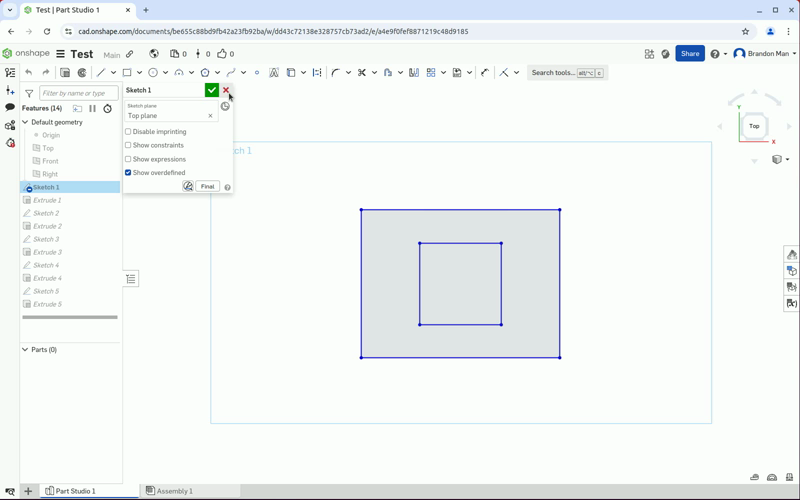
click(229, 92)
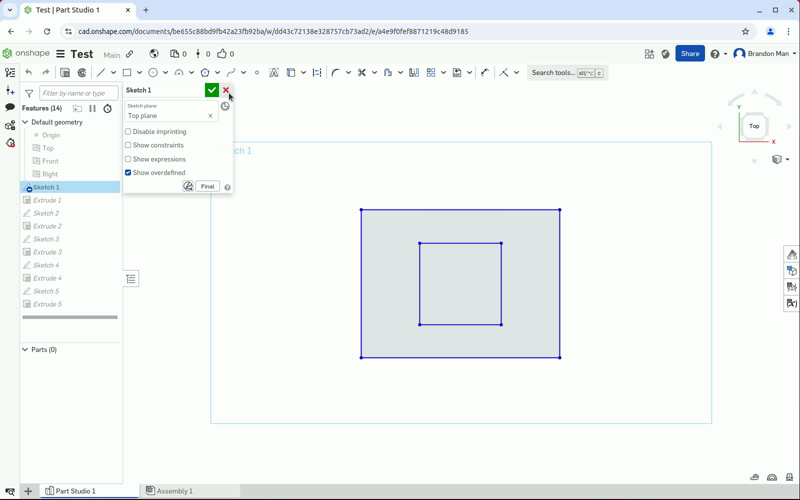
key(shift+s)
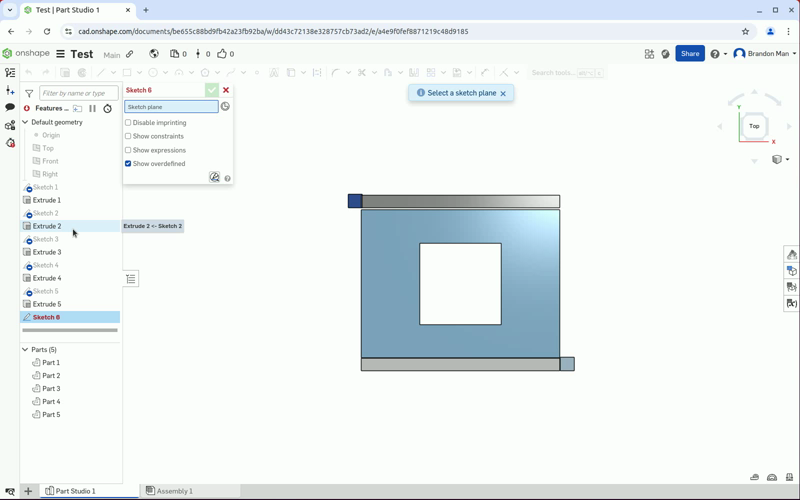
scroll(3)
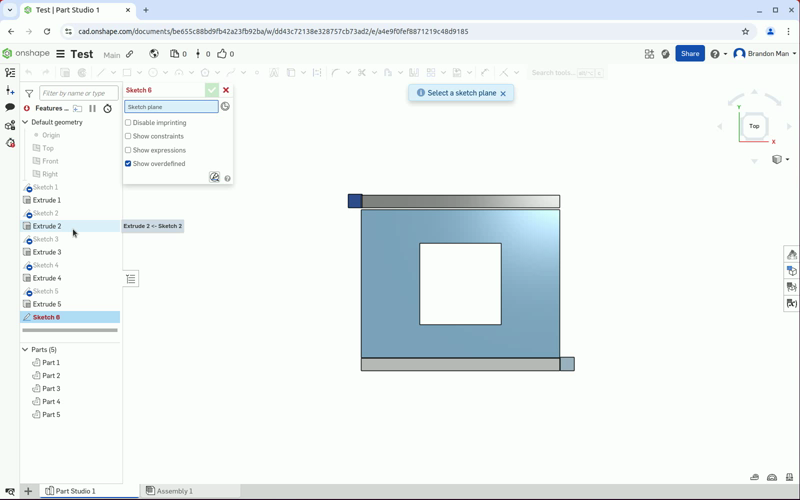
mouse_move(73, 150)
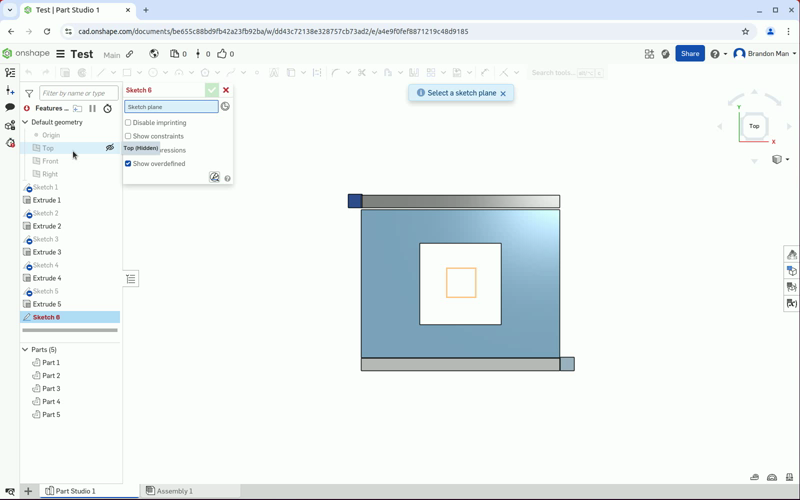
click(73, 150)
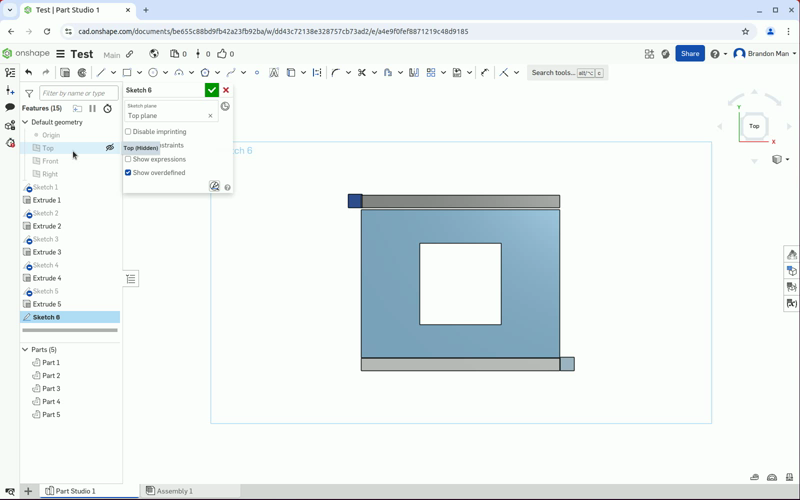
mouse_move(73, 352)
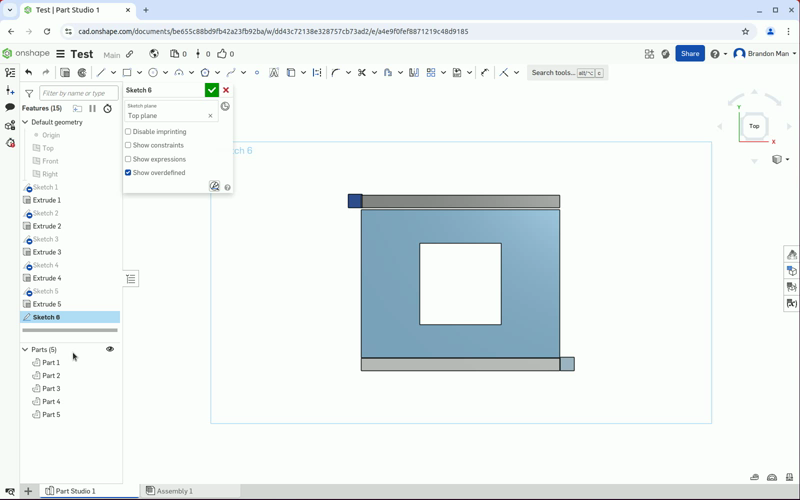
key(y)
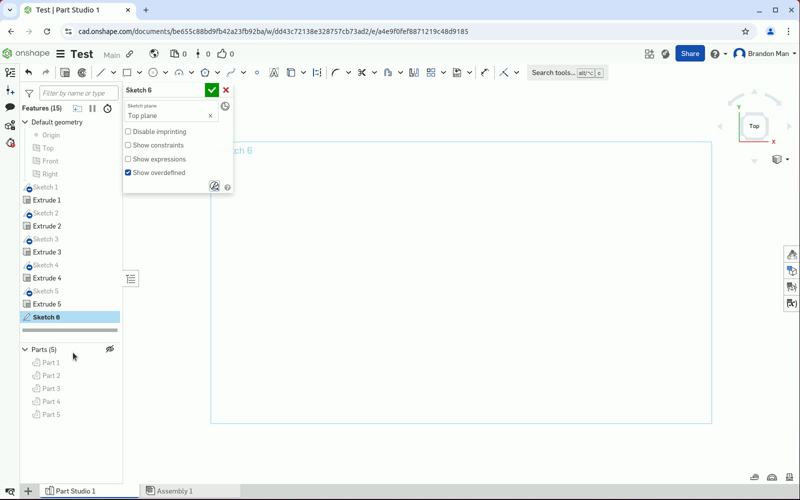
key(l)
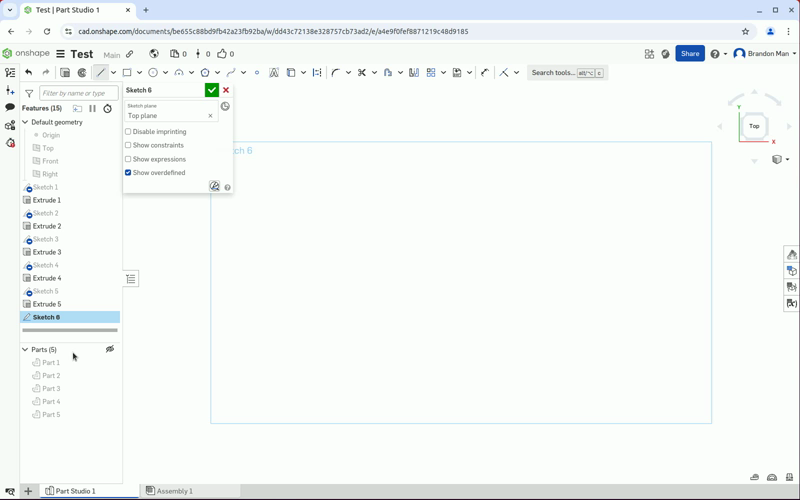
key_down(shift)
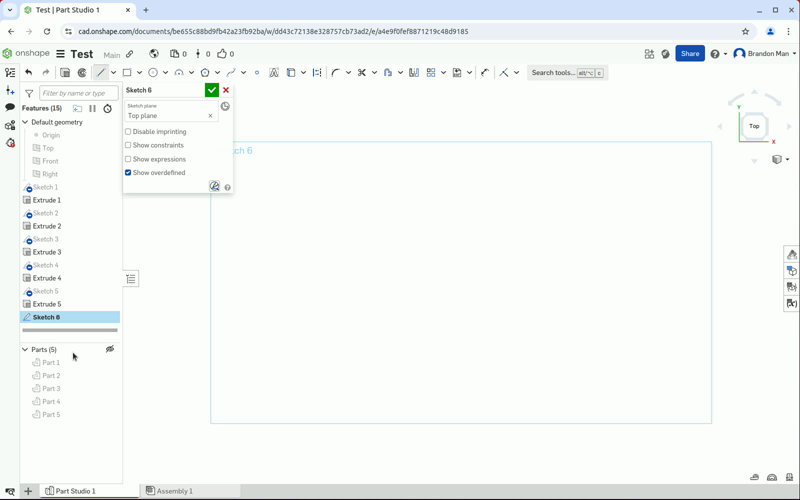
mouse_move(419, 324)
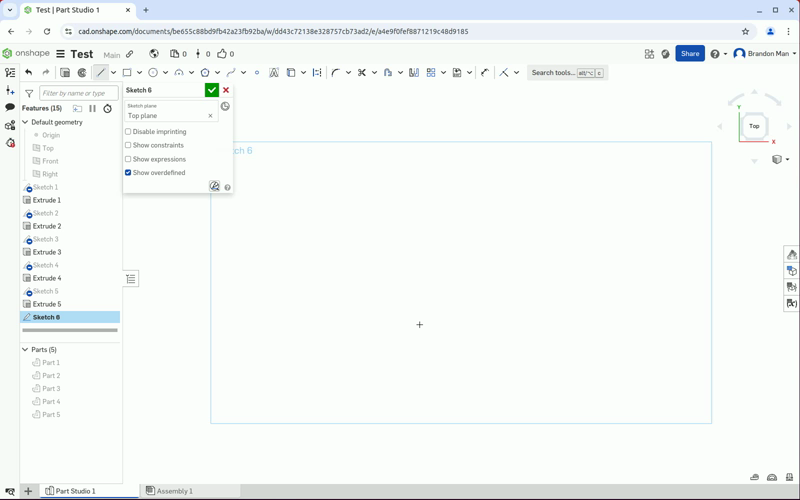
click(419, 324)
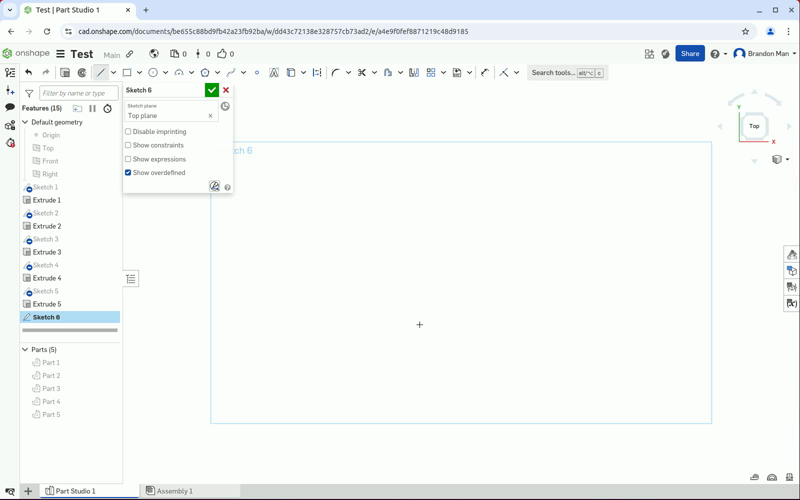
key_up(shift)
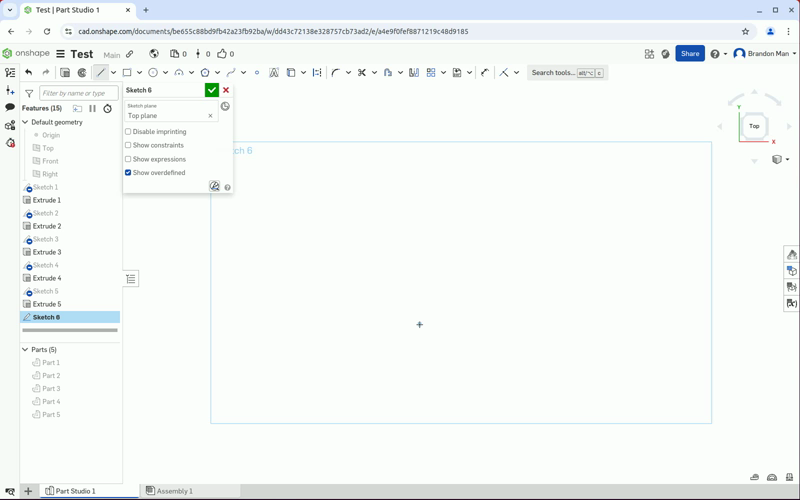
key_down(shift)
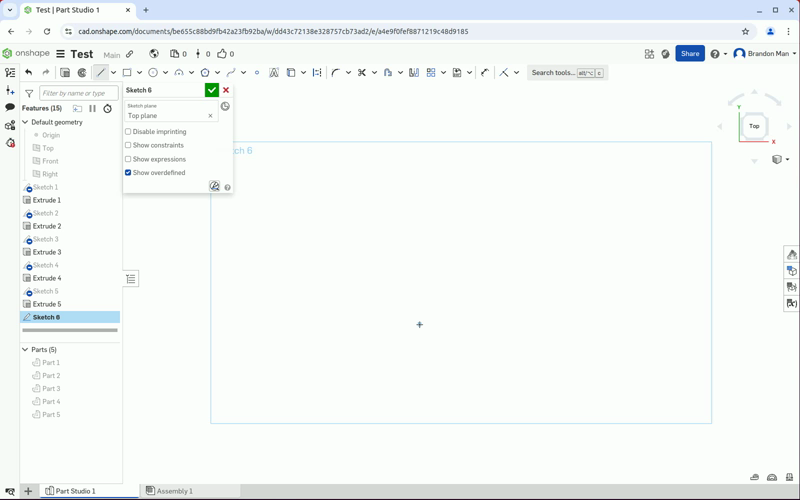
mouse_move(502, 324)
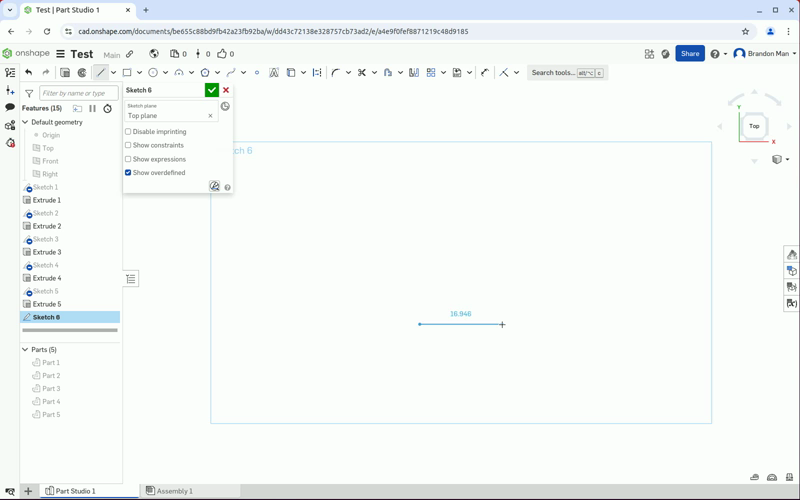
click(502, 324)
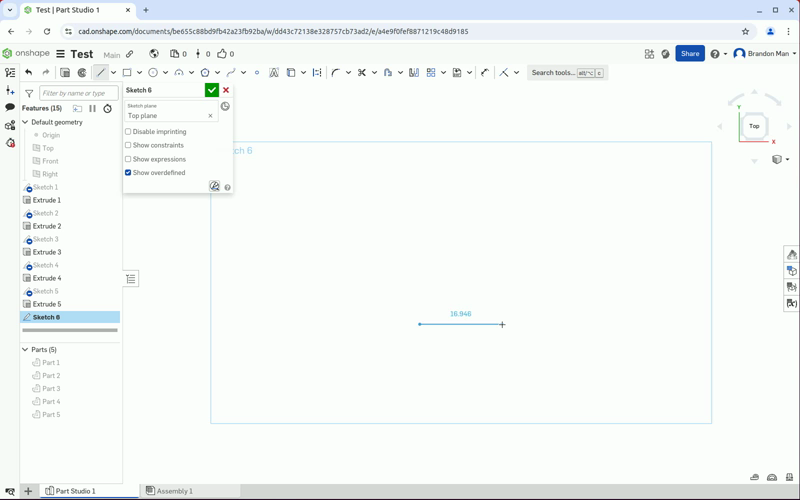
key_up(shift)
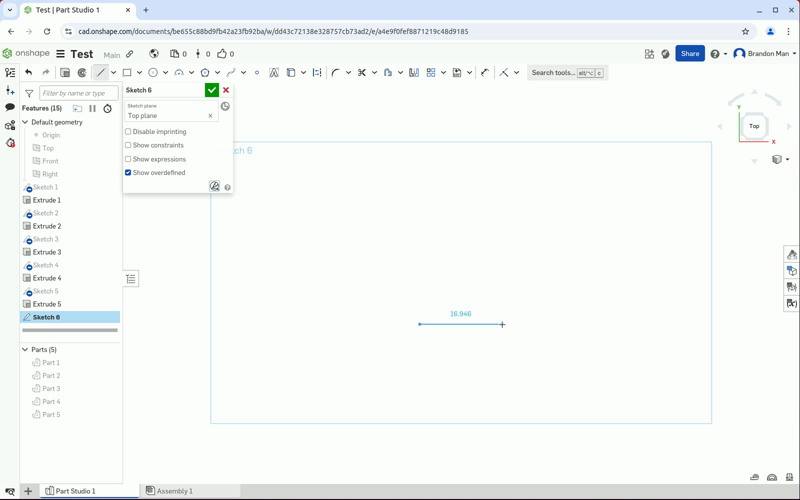
key_down(shift)
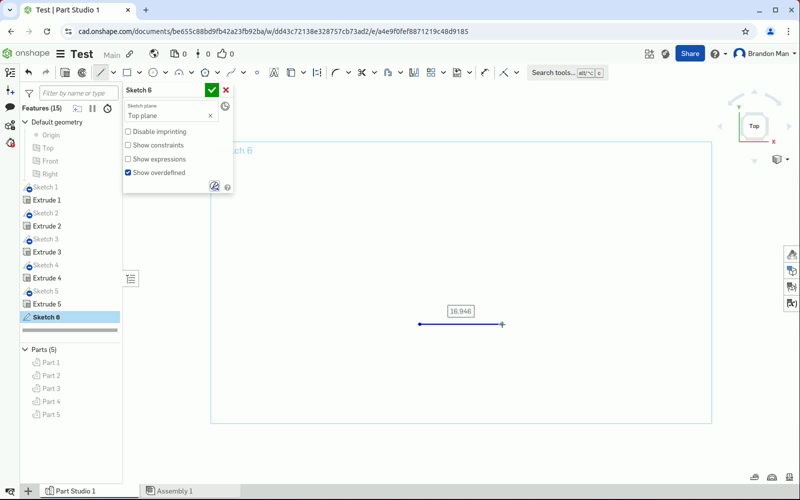
mouse_move(502, 241)
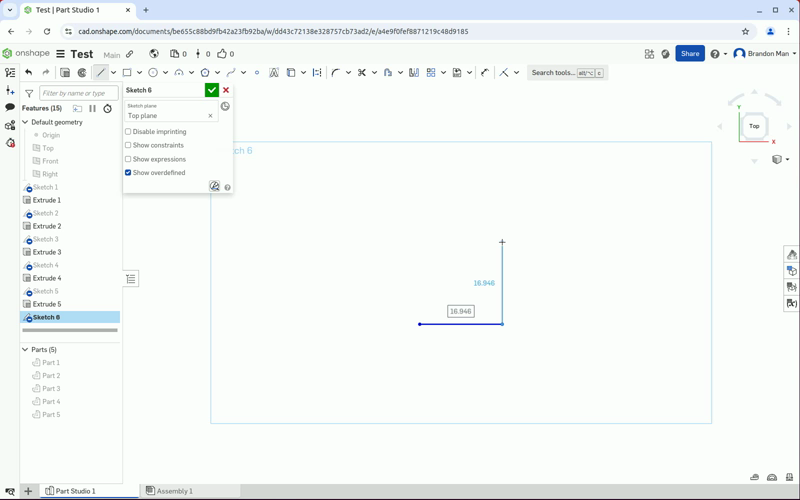
click(502, 241)
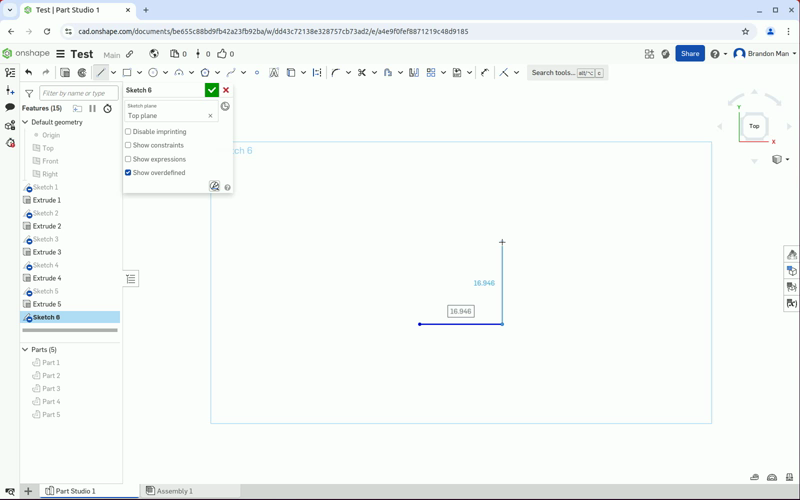
key_up(shift)
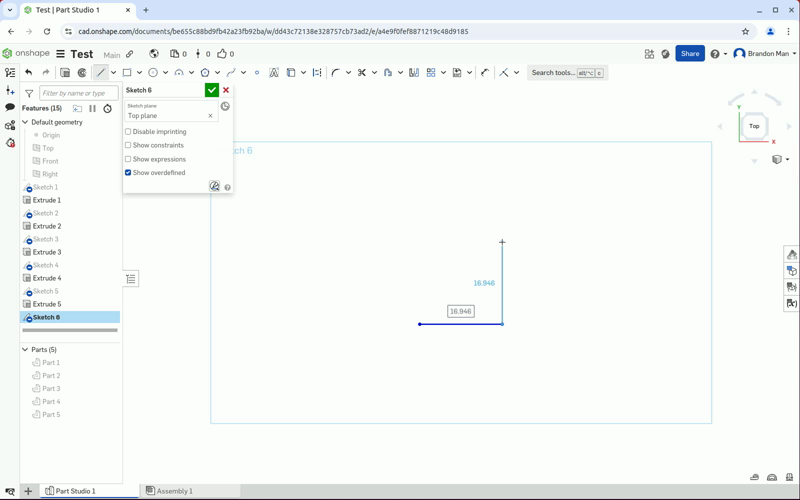
key_down(shift)
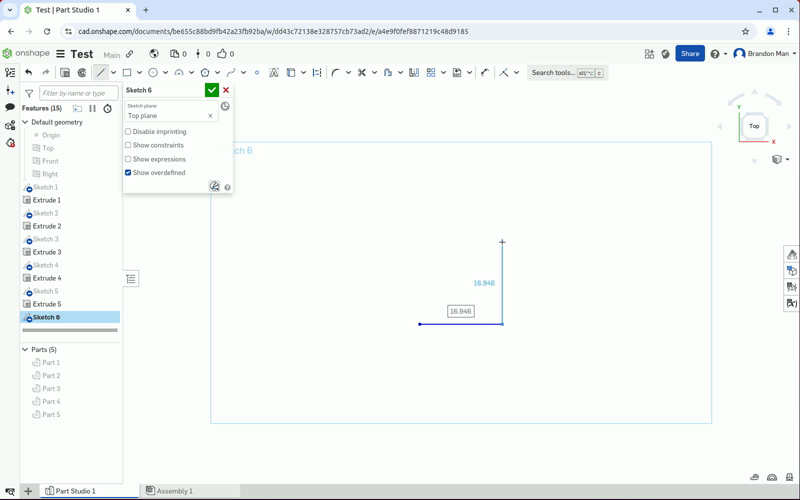
mouse_move(419, 241)
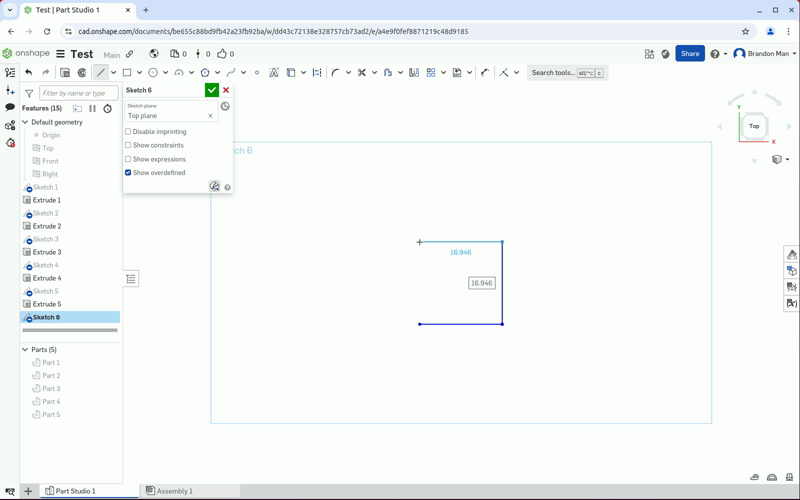
click(419, 241)
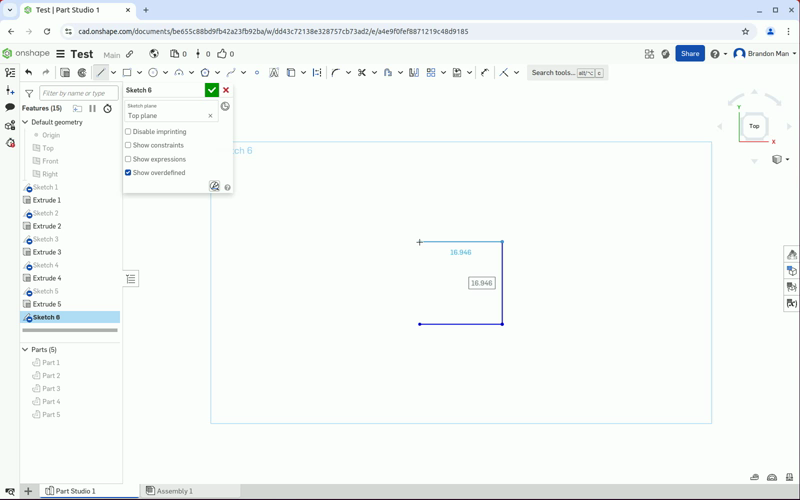
key_up(shift)
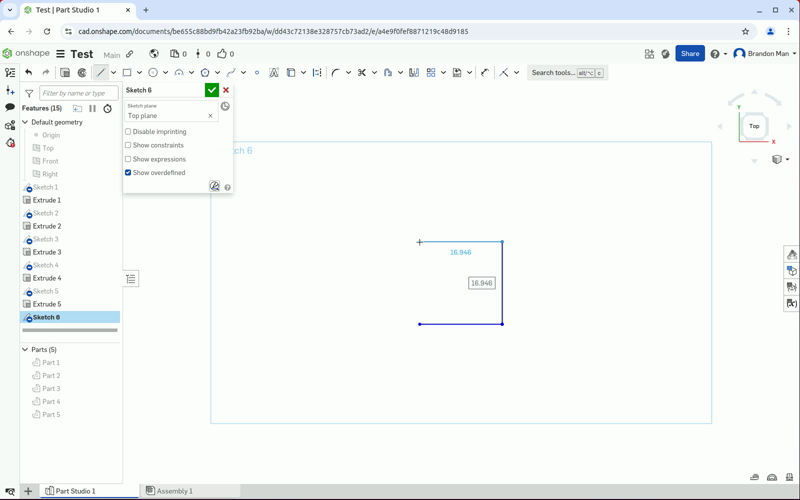
key_down(shift)
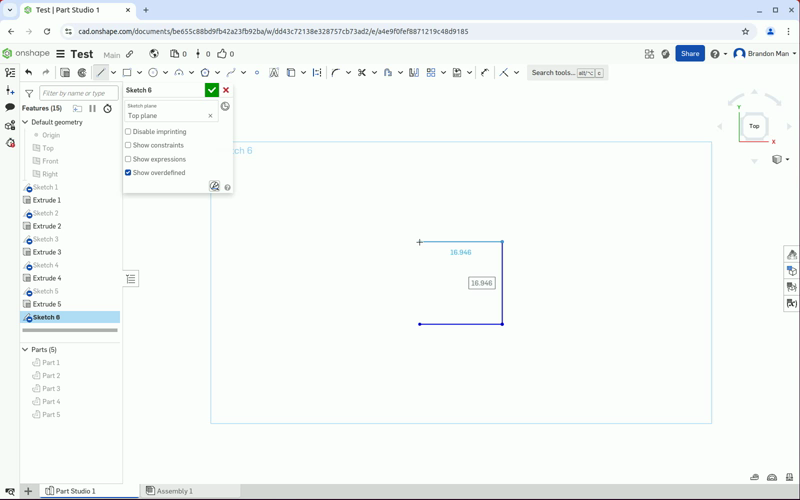
mouse_move(419, 324)
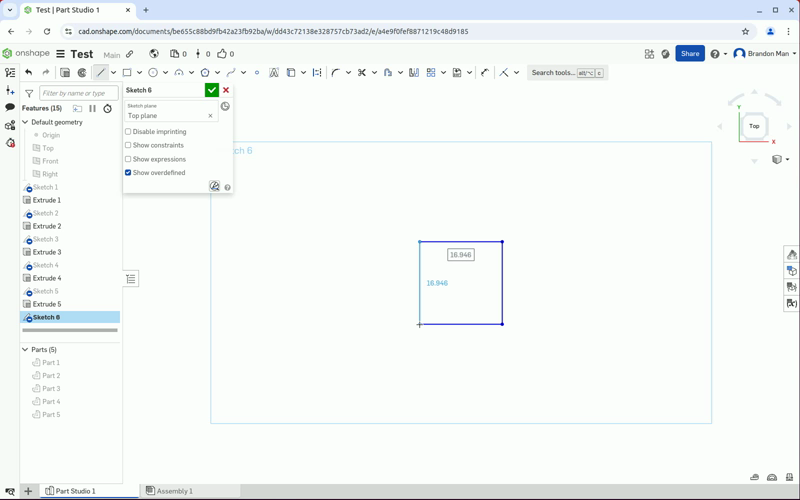
key_up(shift)
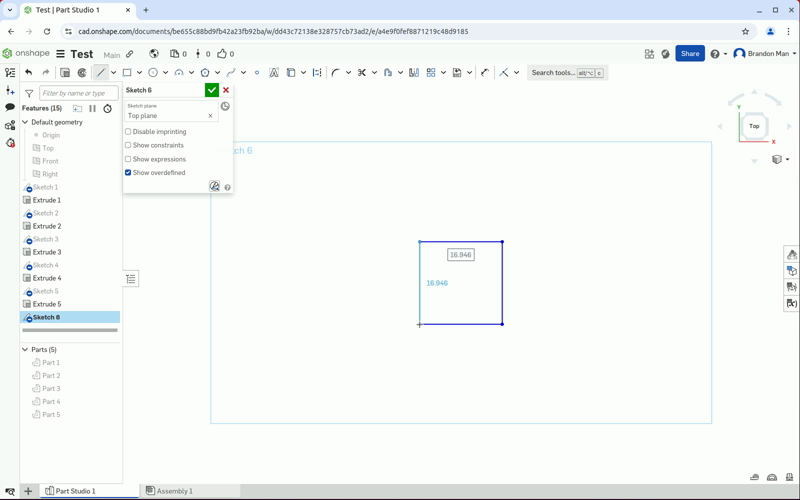
click(419, 324)
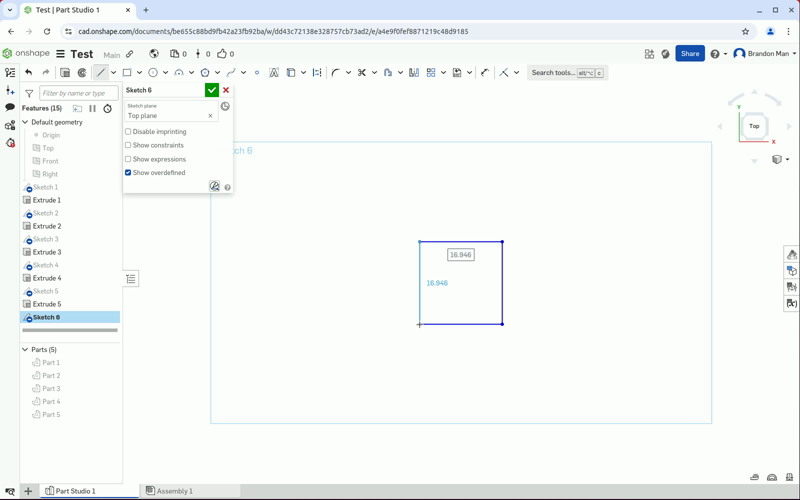
key(esc)
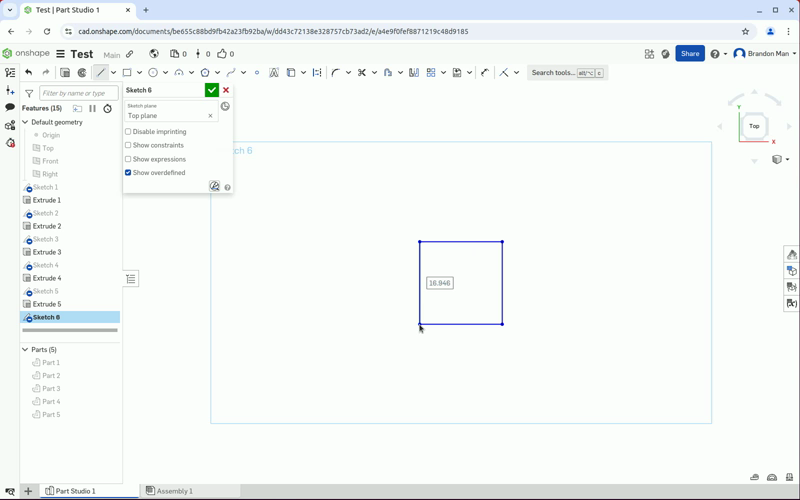
mouse_move(447, 281)
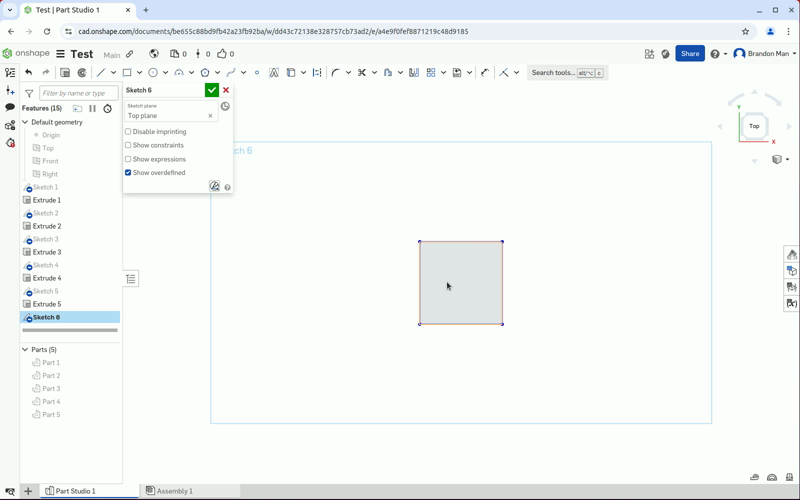
click(447, 281)
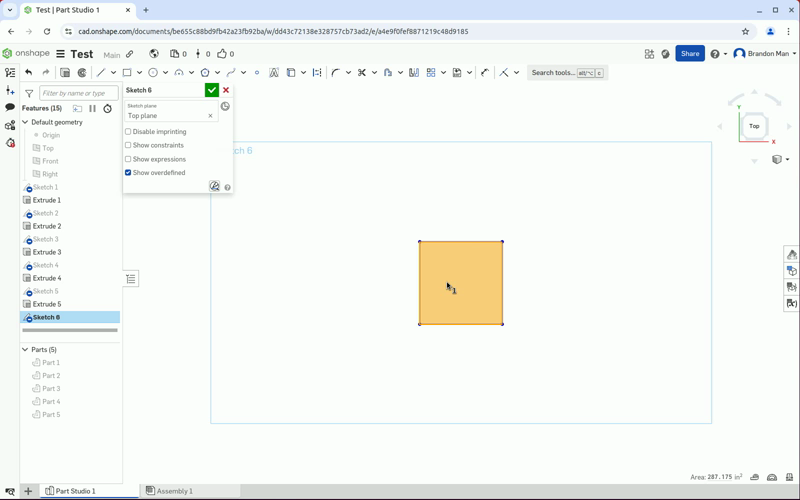
mouse_move(73, 352)
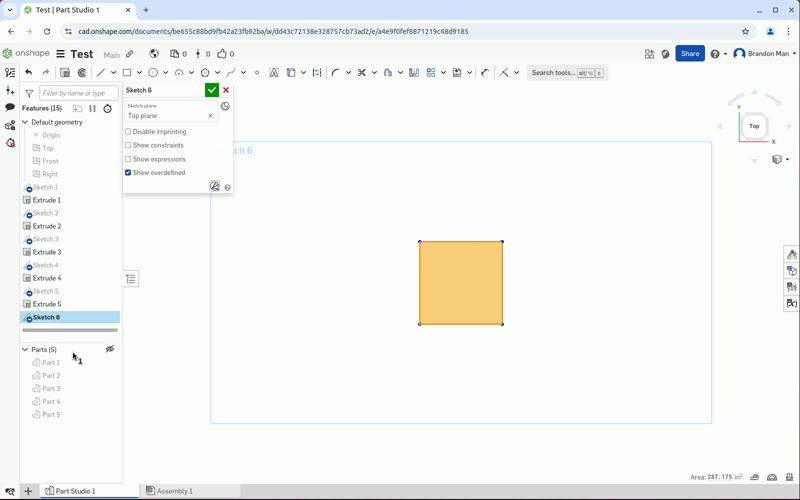
key(shift+y)
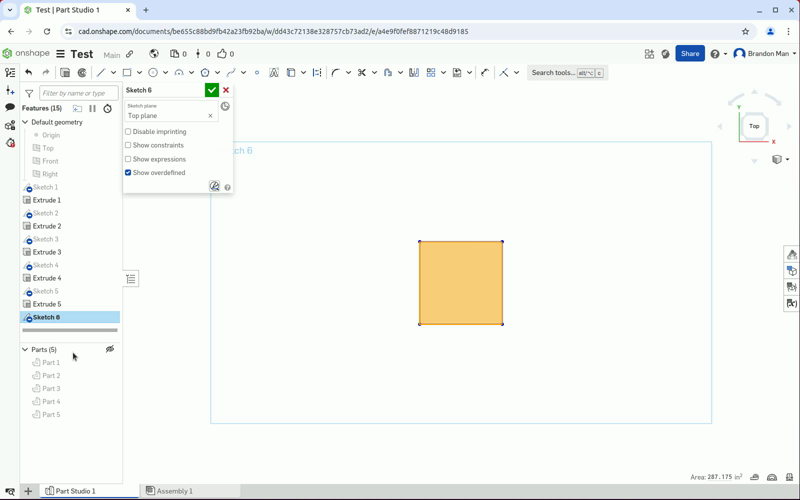
key(shift+e)
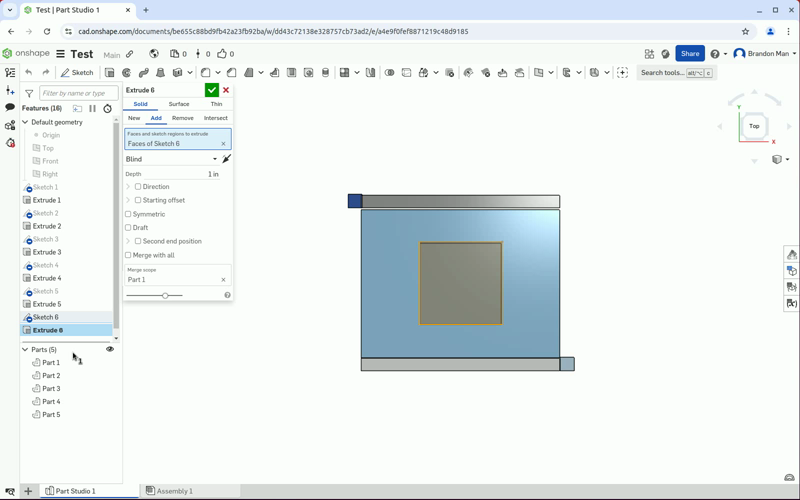
mouse_move(143, 106)
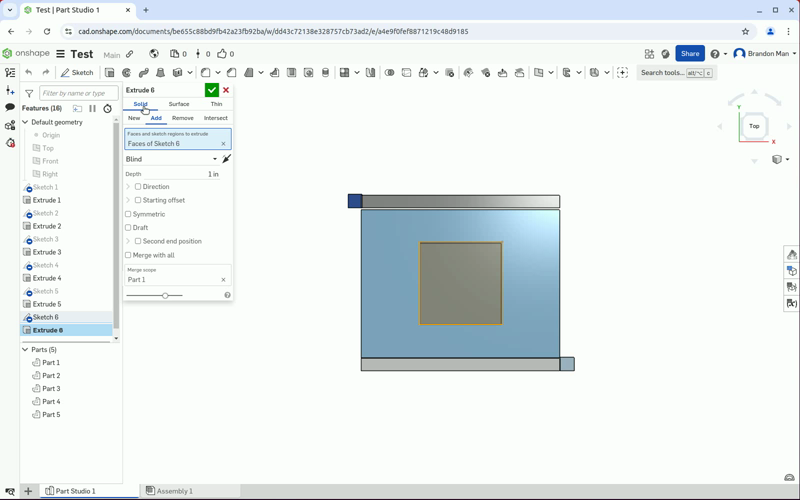
click(143, 106)
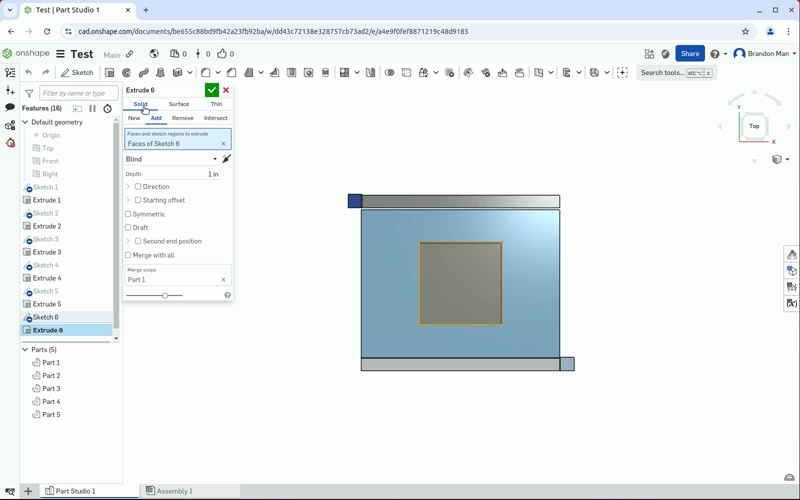
mouse_move(137, 120)
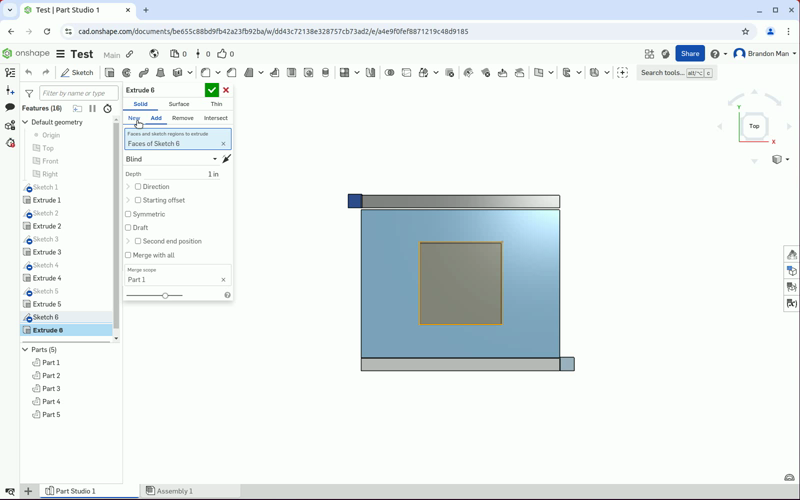
click(137, 120)
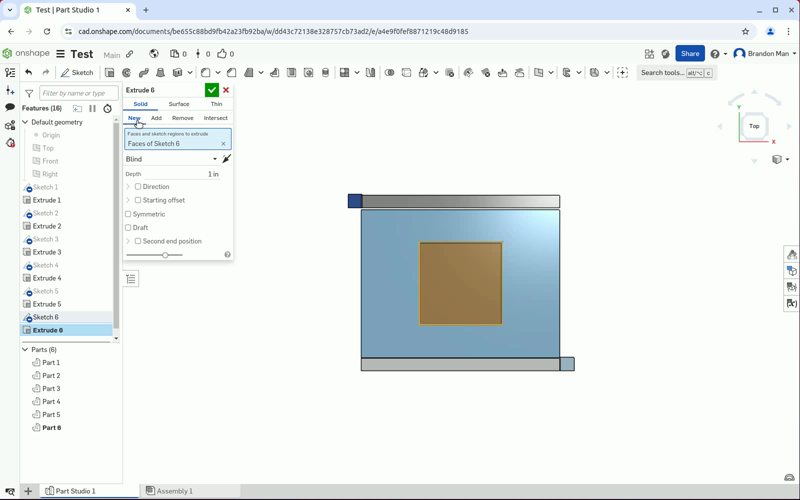
key(tab, 4)
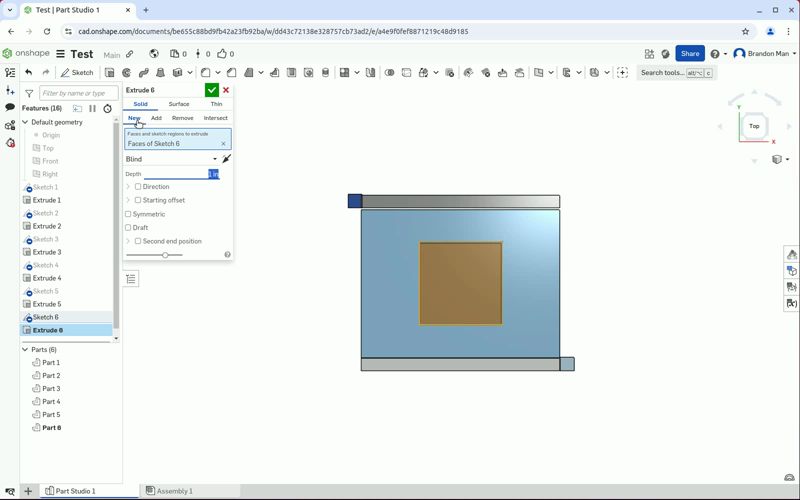
text(2.648)
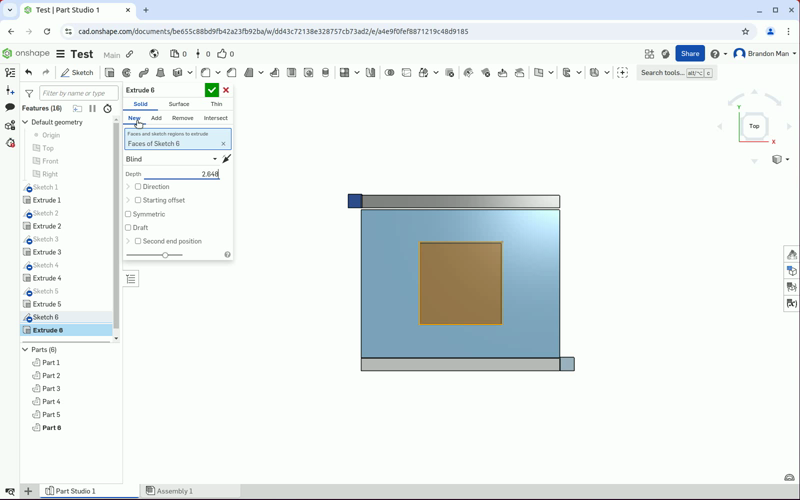
key(enter)
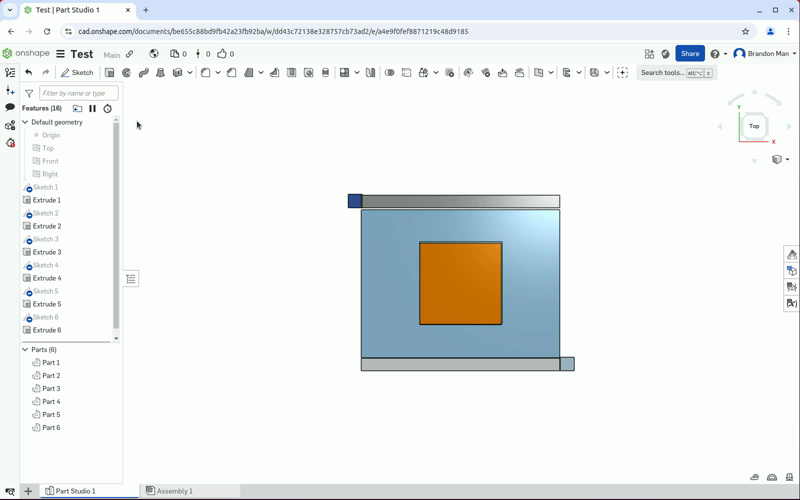
key(shift+h)
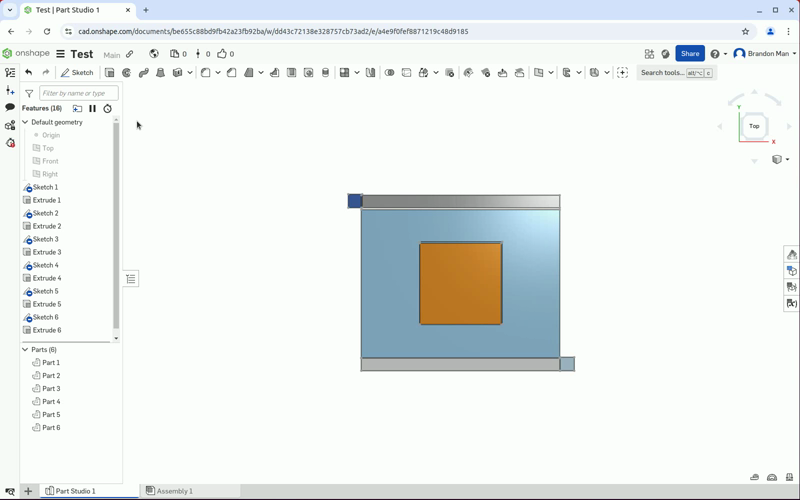
key(shift+h)
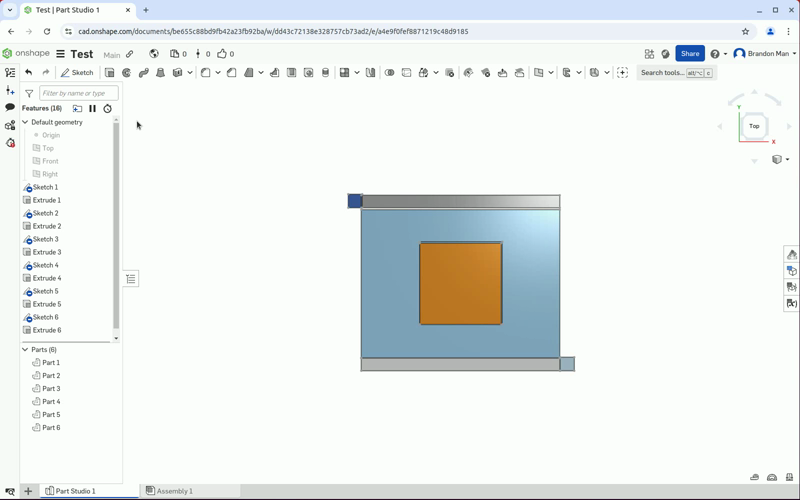
key(shift+7)
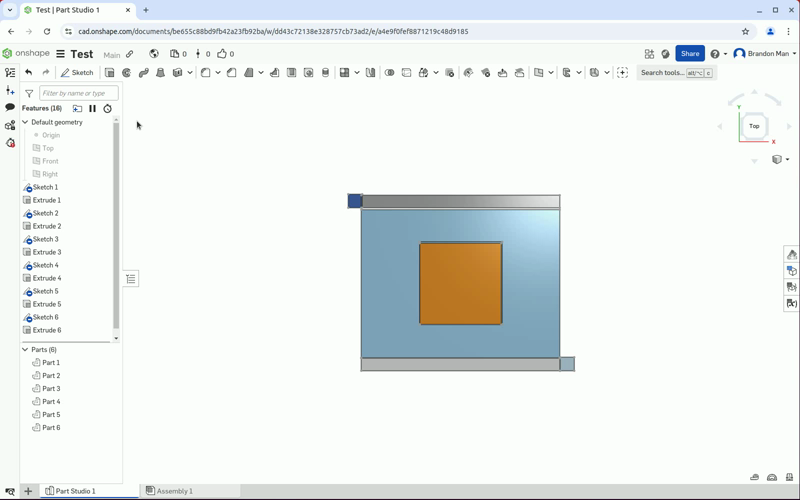
key(up, 3)
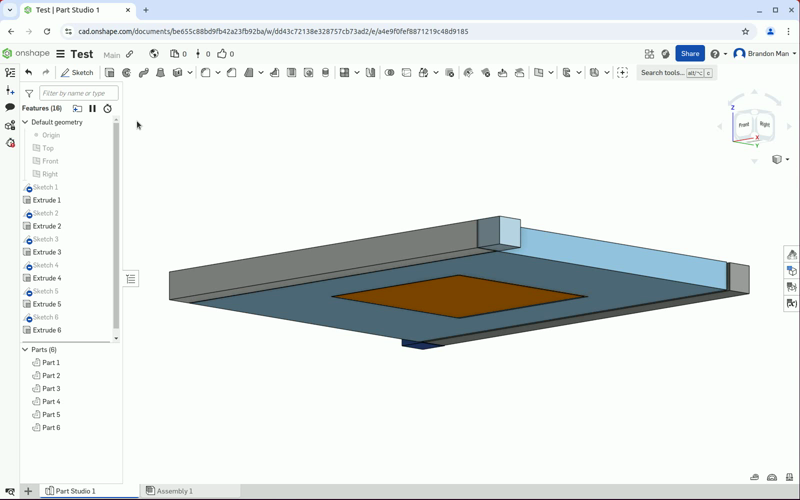
key(left, 3)
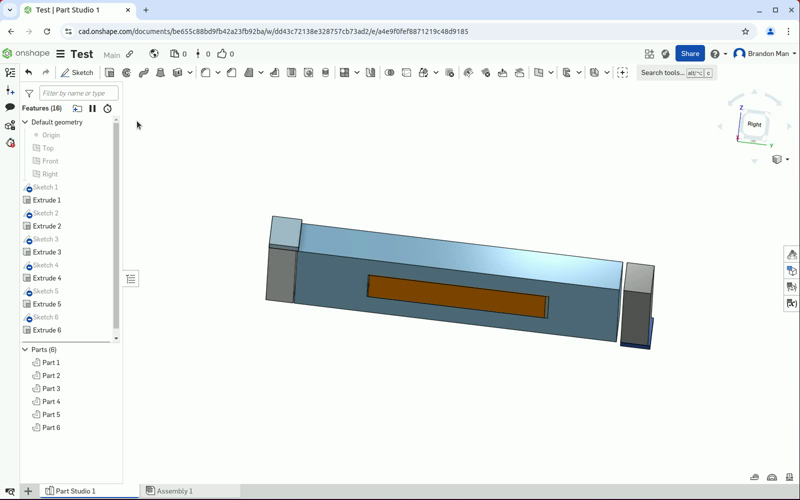
key(right, 3)
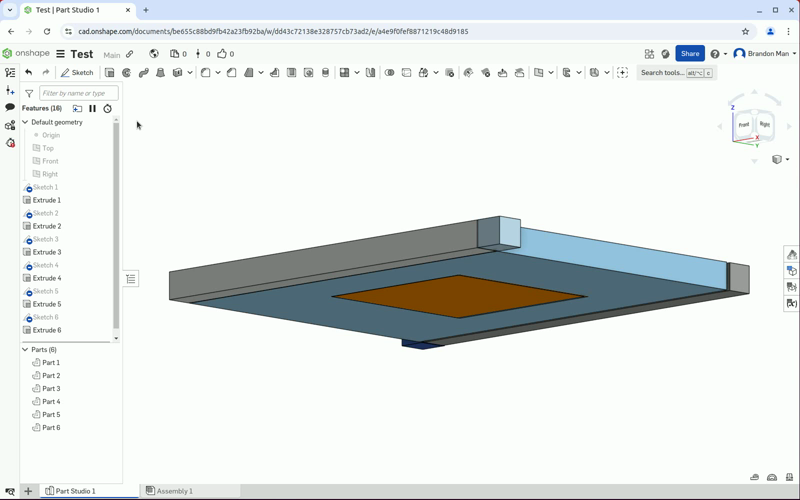
key(down, 3)
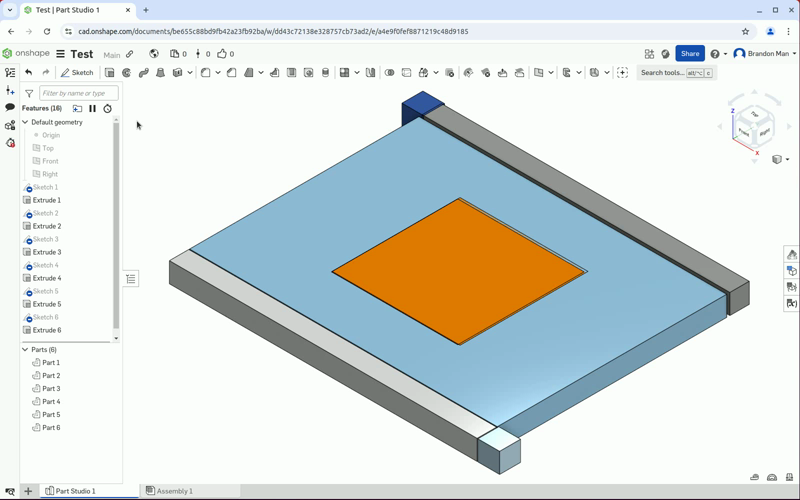
mouse_move(69, 189)
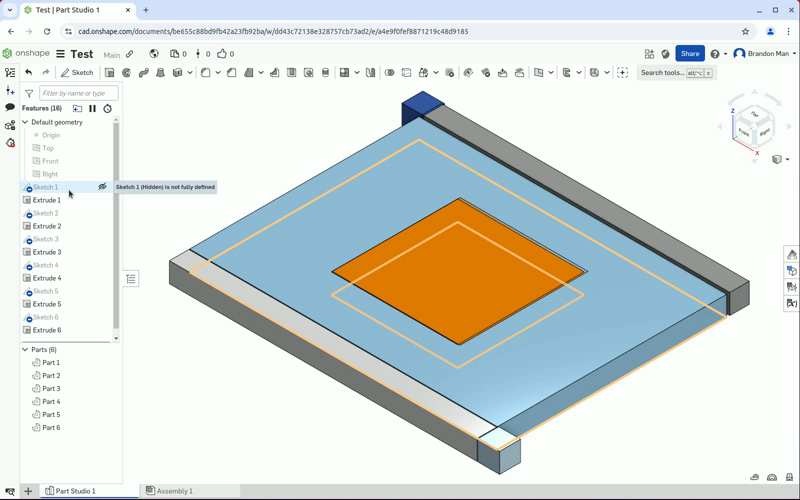
click(69, 189)